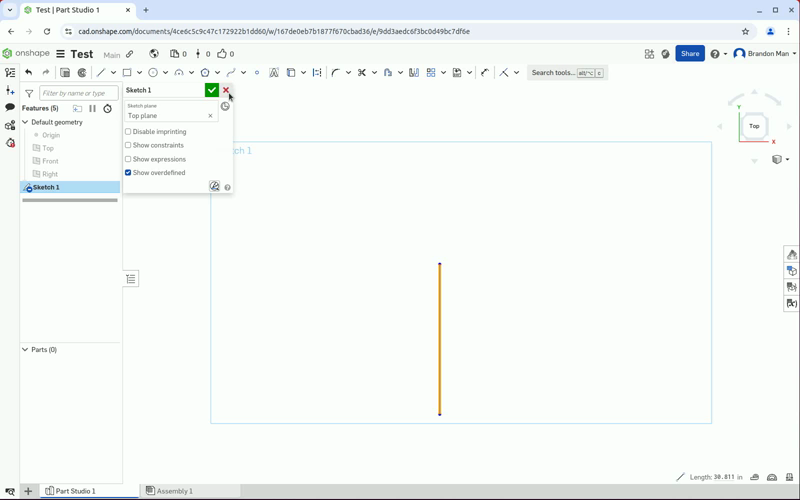
key(shift+h)
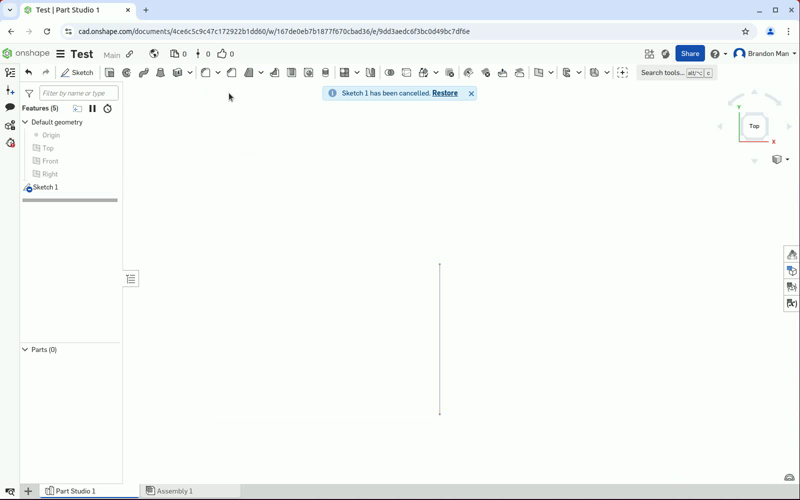
key(shift+s)
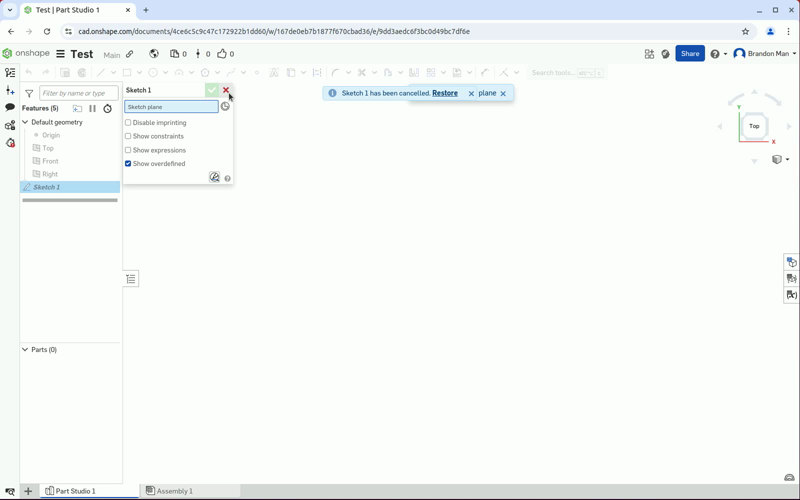
mouse_move(73, 150)
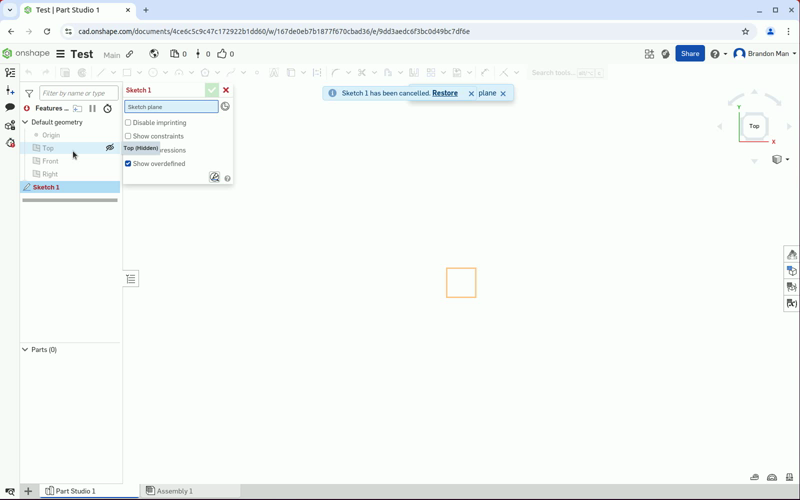
click(73, 150)
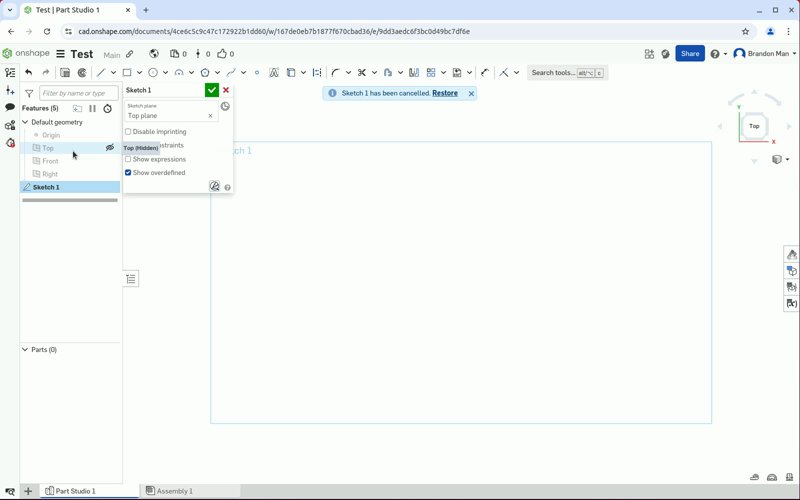
mouse_move(73, 352)
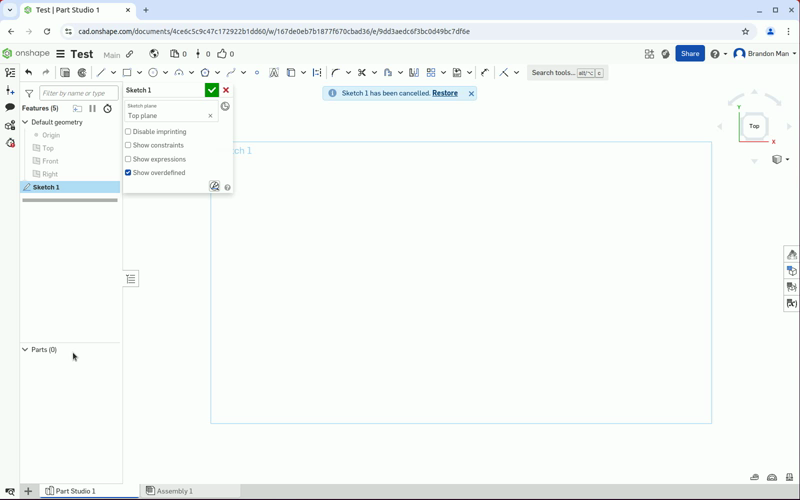
key(y)
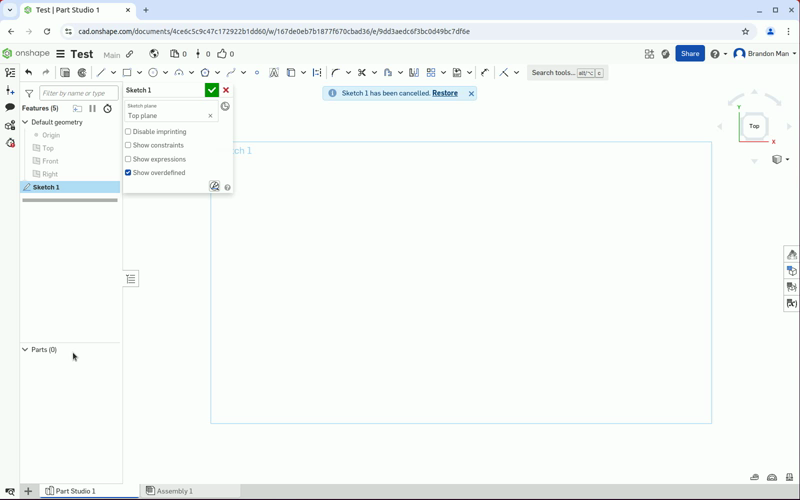
key(l)
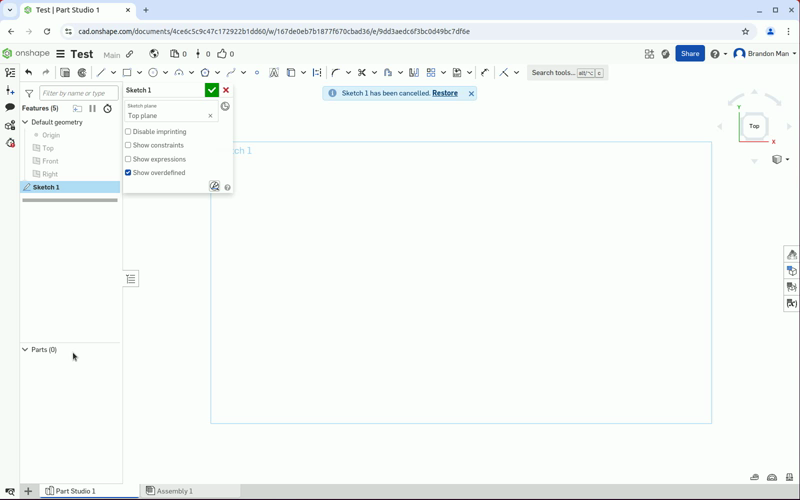
key_down(shift)
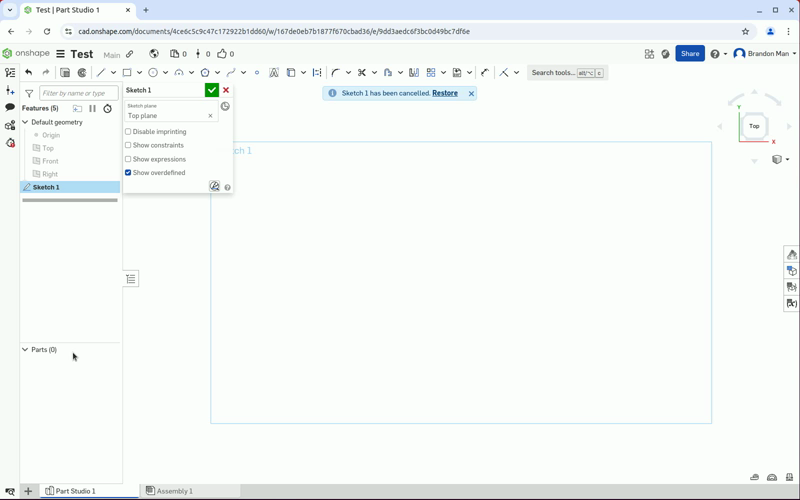
mouse_move(348, 339)
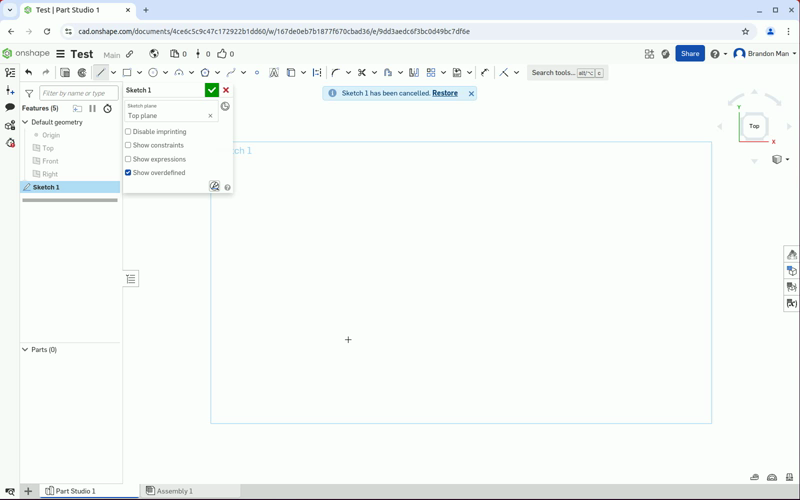
click(348, 339)
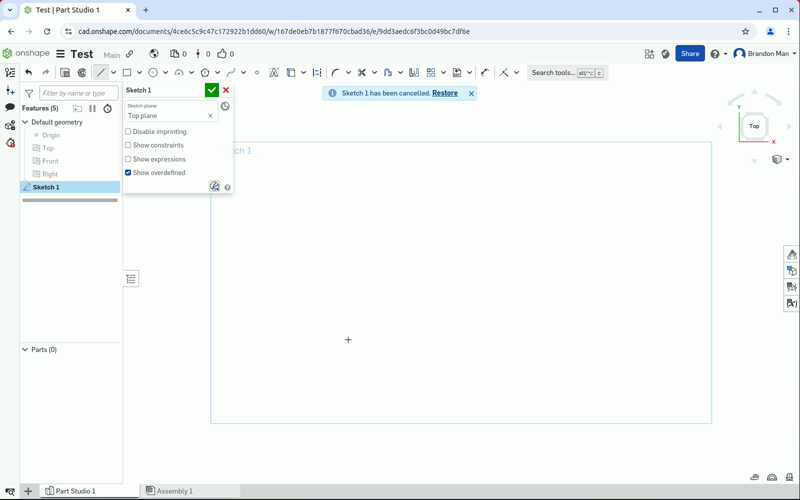
key_up(shift)
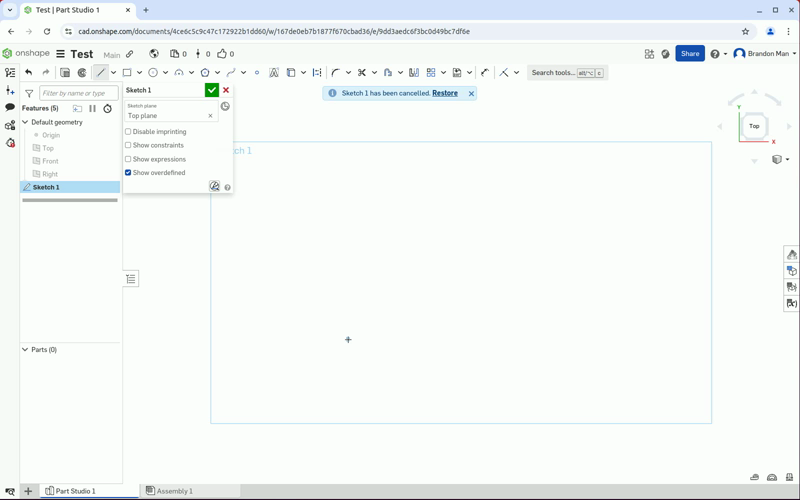
key_down(shift)
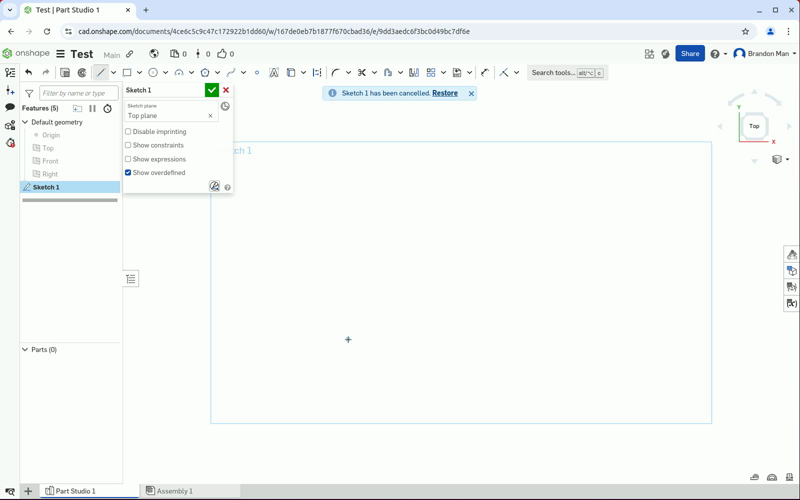
mouse_move(572, 339)
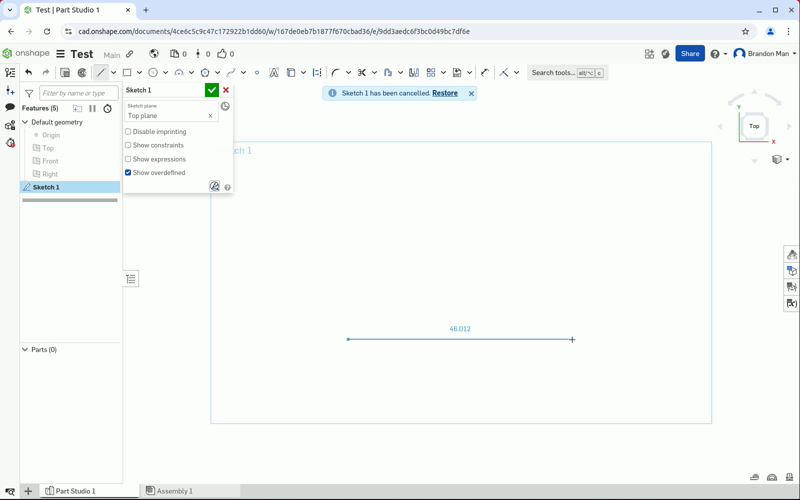
click(572, 339)
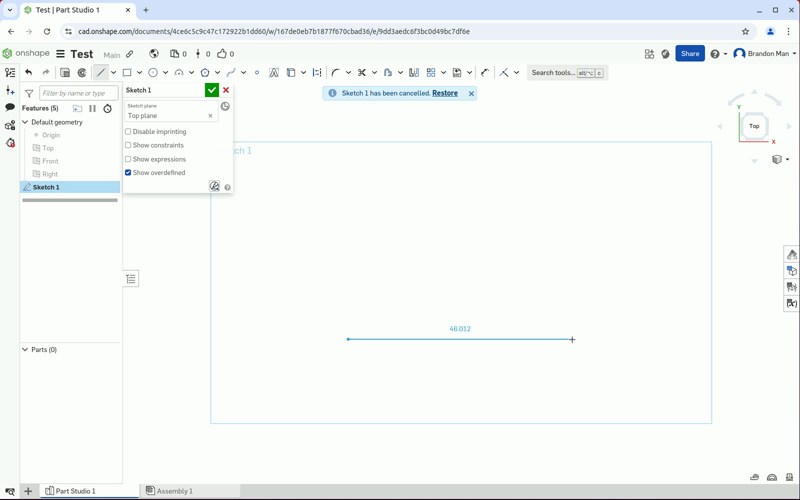
key_up(shift)
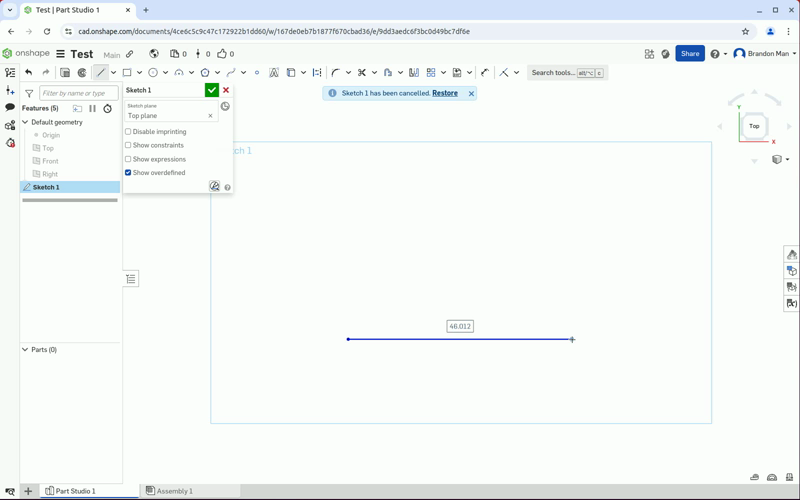
key_down(shift)
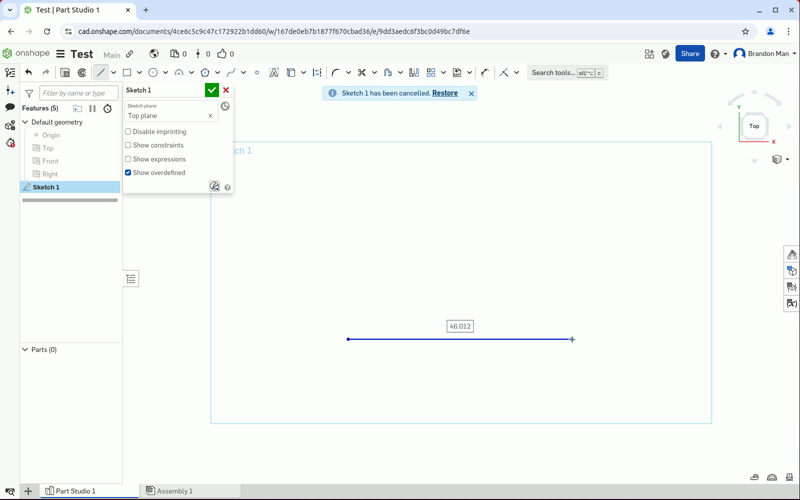
mouse_move(572, 226)
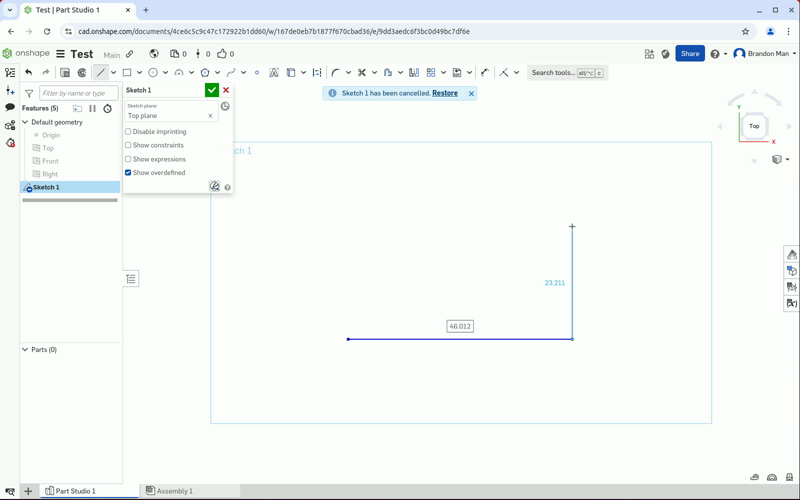
click(572, 226)
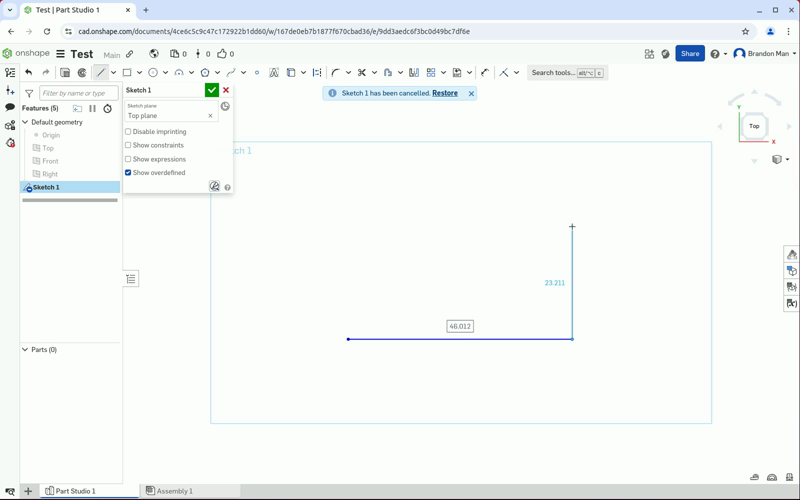
key_up(shift)
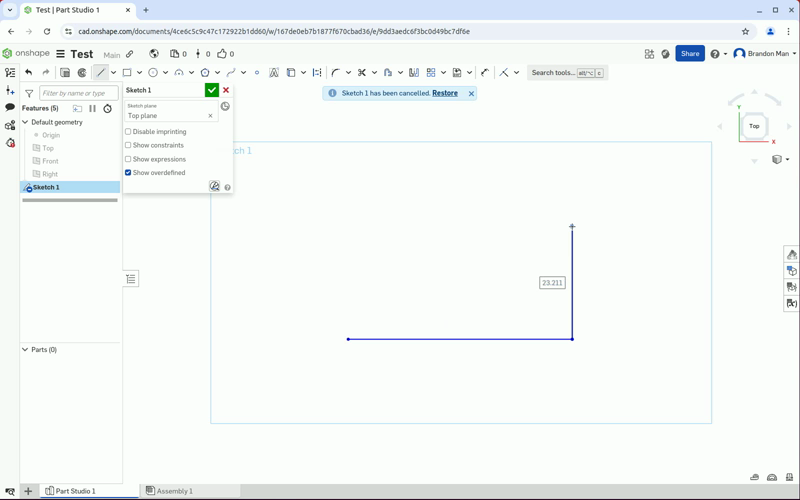
key_down(shift)
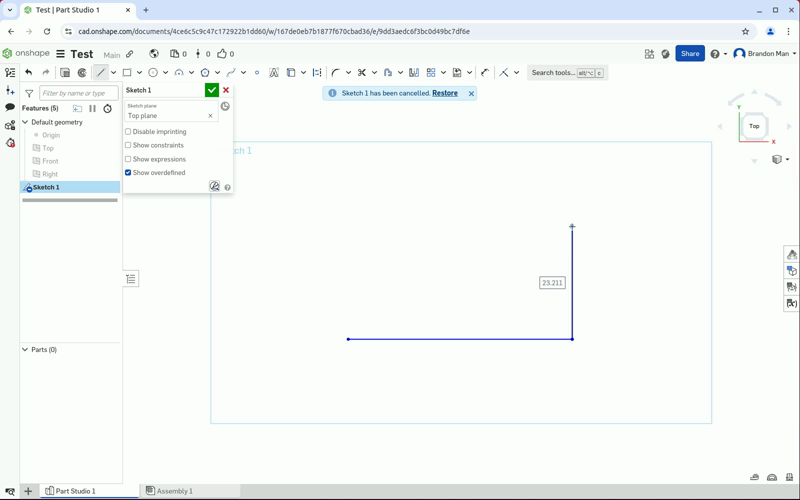
mouse_move(348, 226)
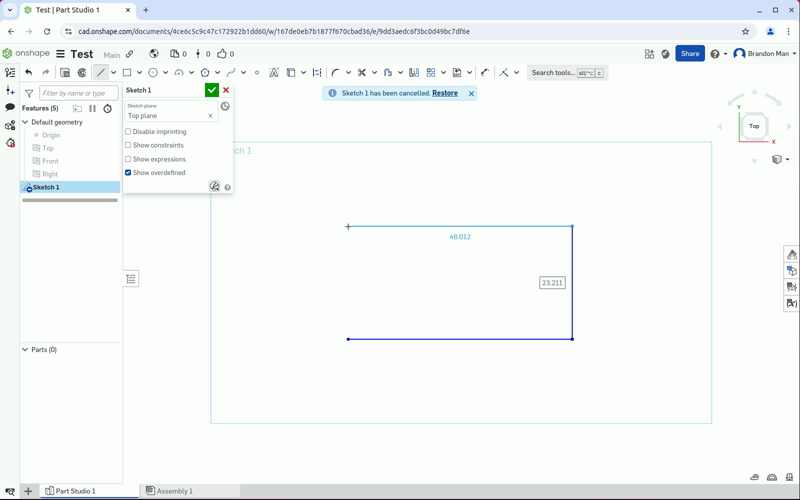
click(348, 226)
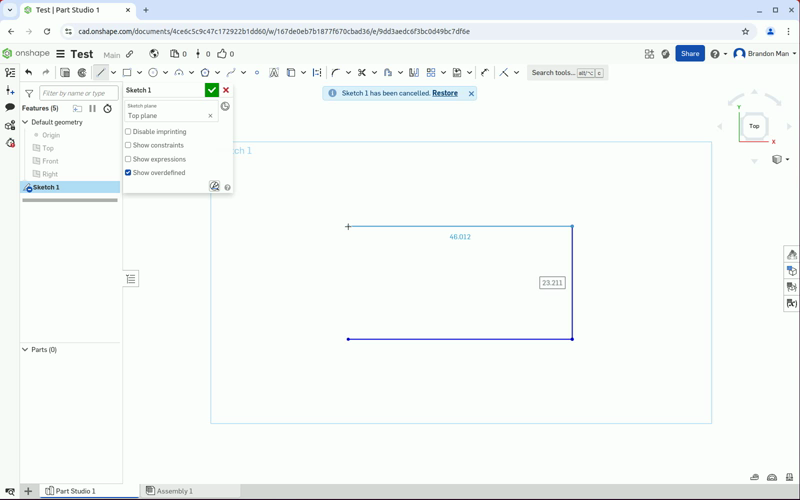
key_up(shift)
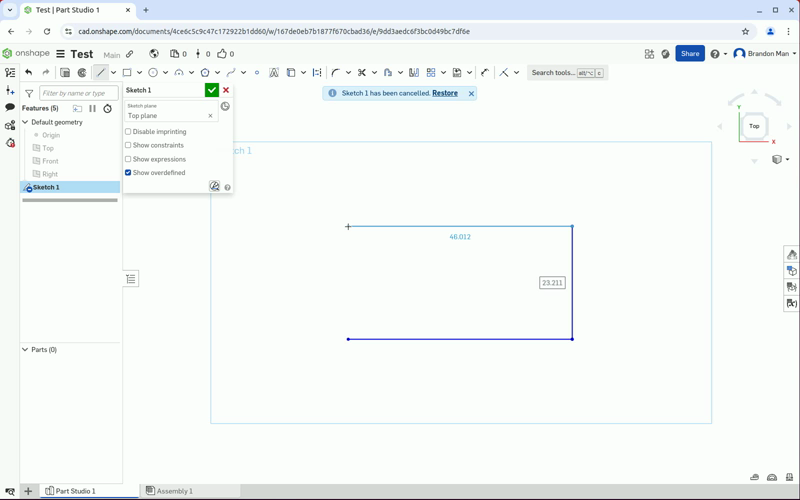
key_down(shift)
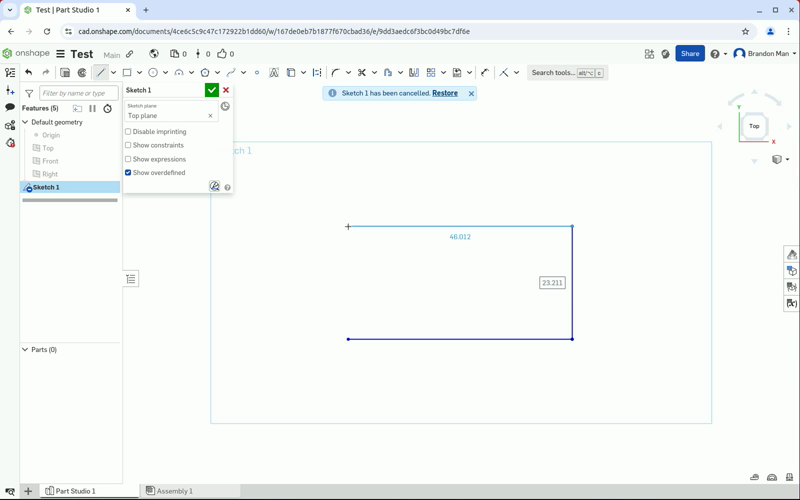
mouse_move(348, 339)
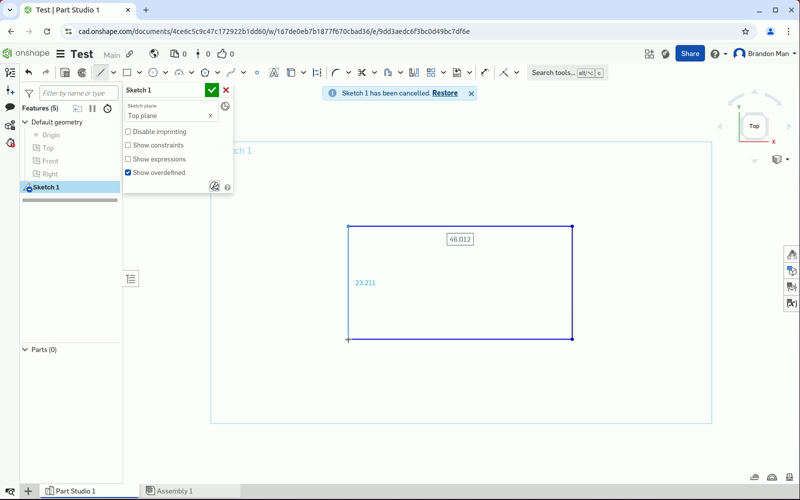
key_up(shift)
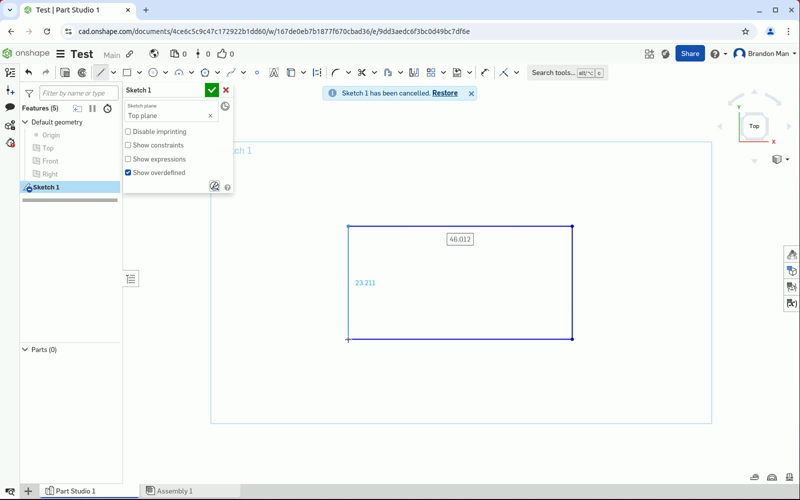
click(348, 339)
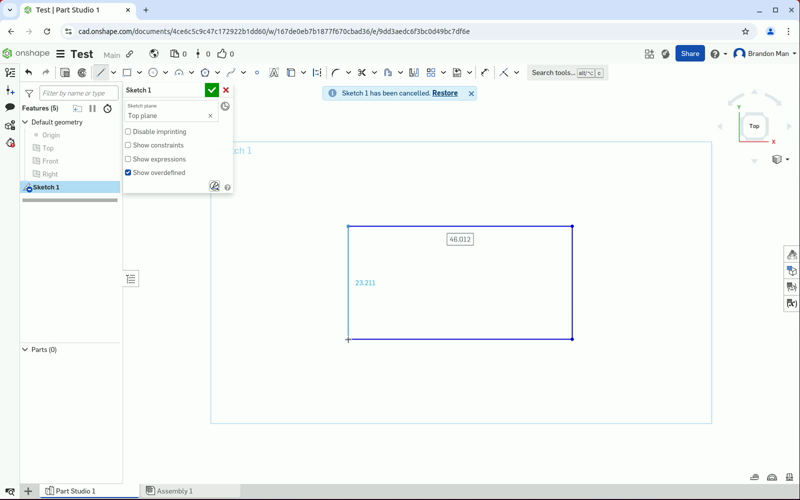
key(esc)
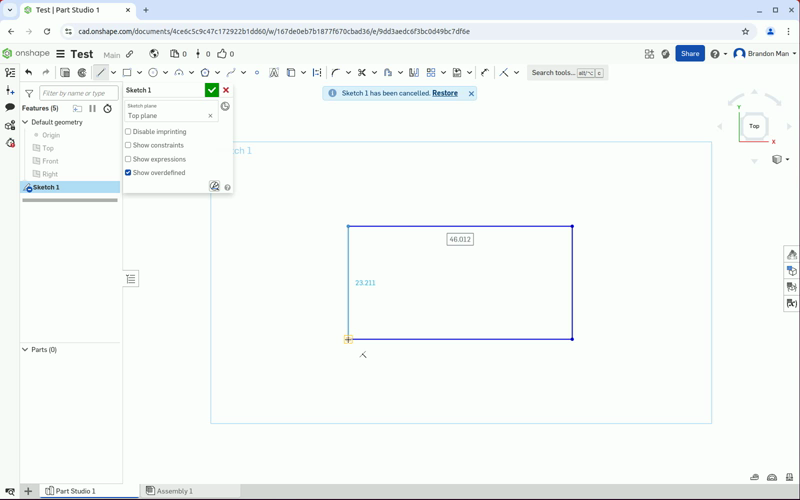
mouse_move(551, 314)
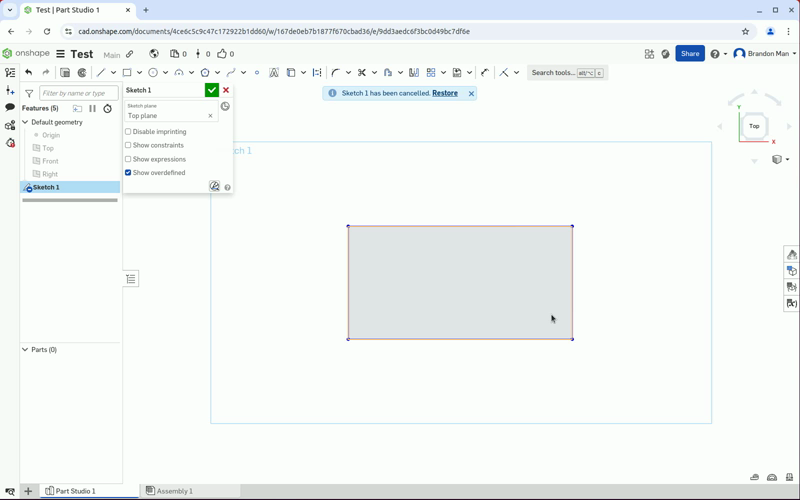
click(551, 314)
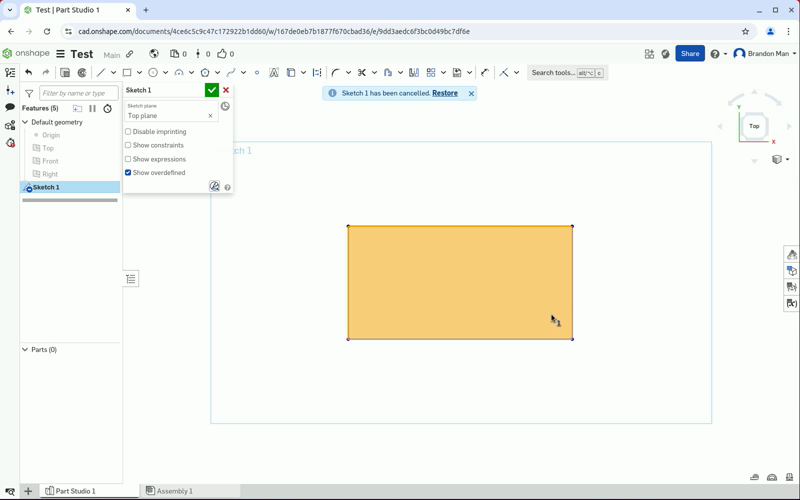
mouse_move(73, 352)
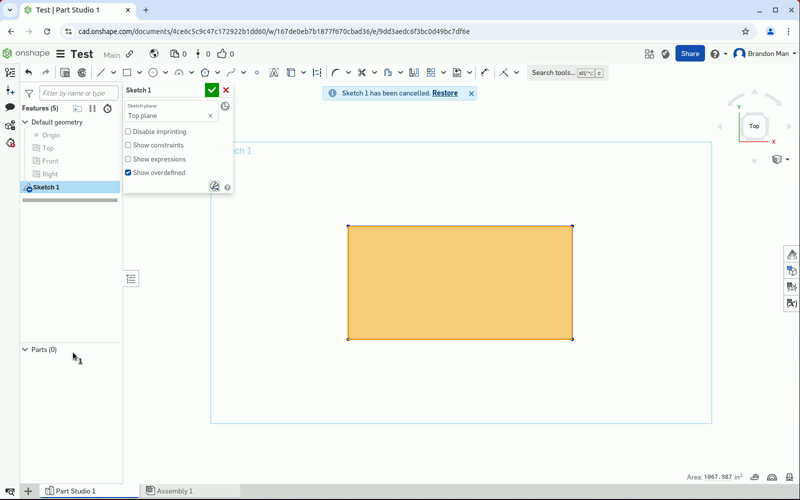
key(shift+y)
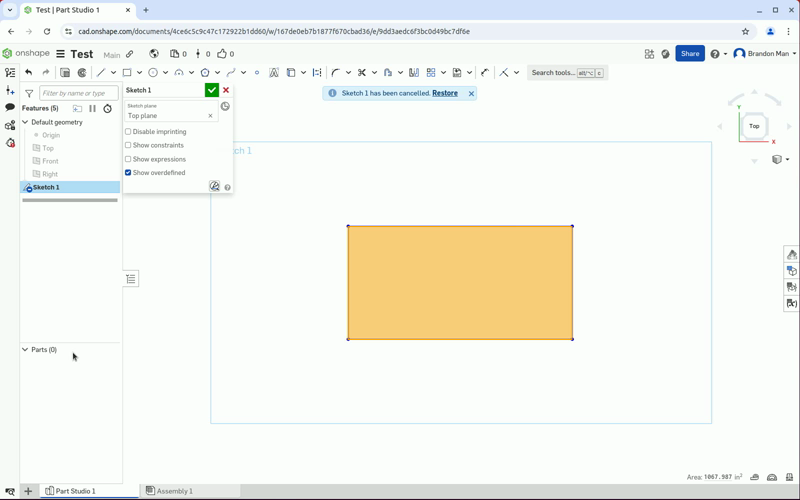
key(shift+e)
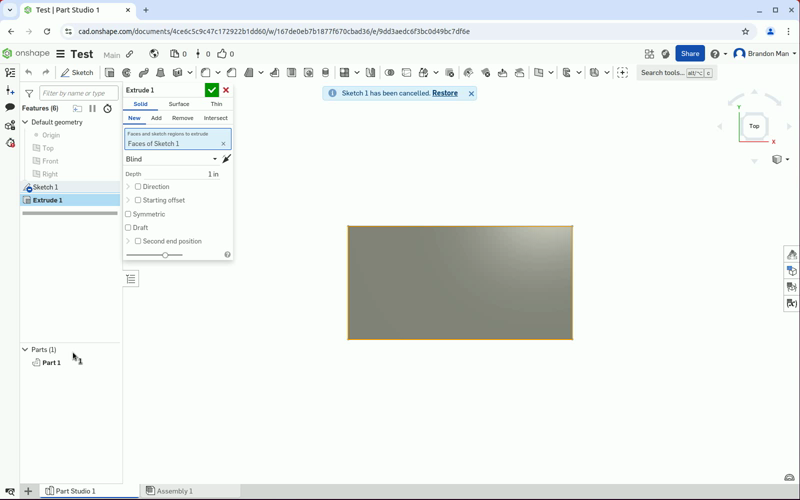
mouse_move(143, 106)
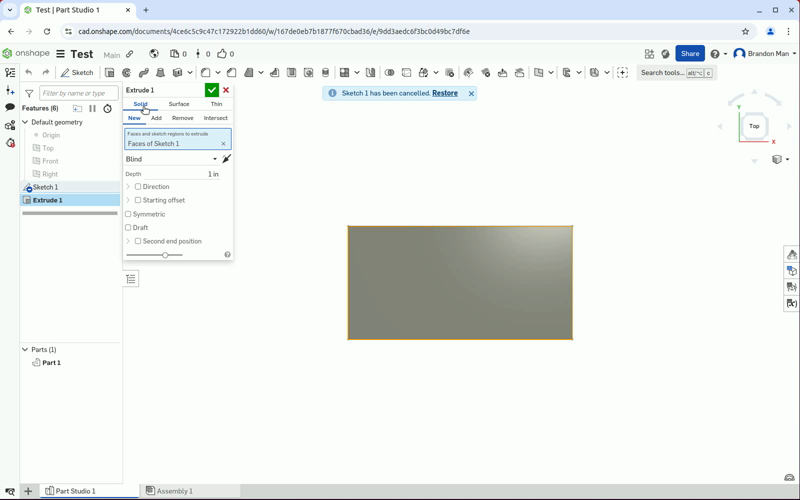
click(143, 106)
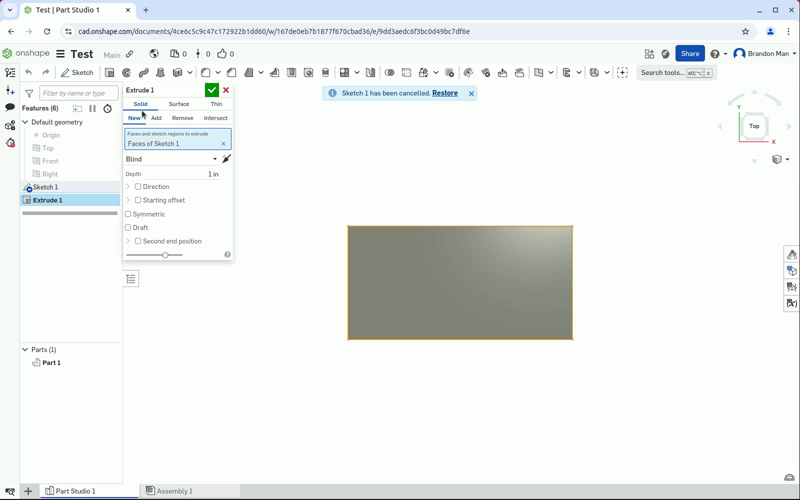
mouse_move(137, 120)
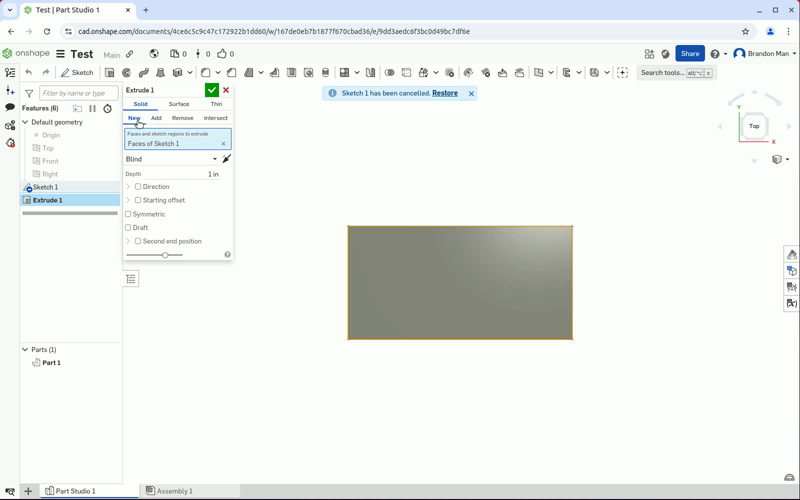
click(137, 120)
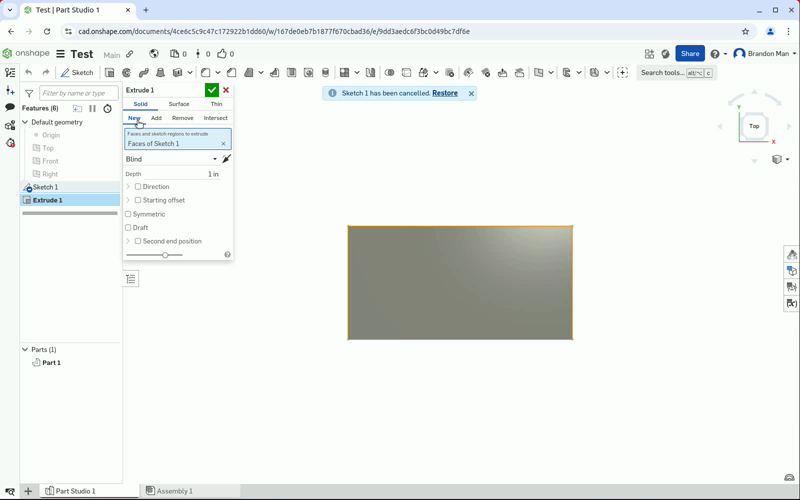
key(tab, 4)
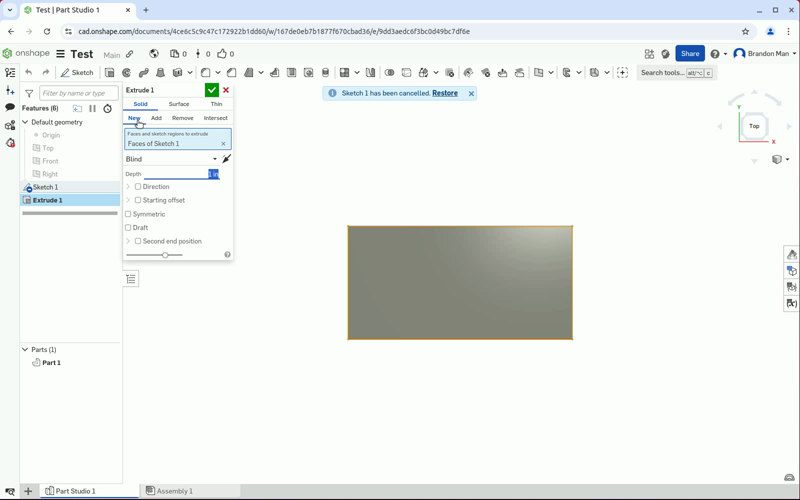
text(23.108)
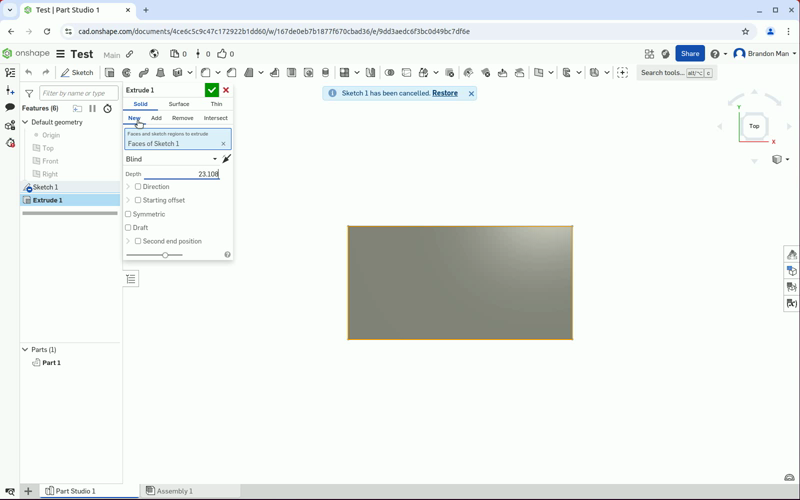
key(enter)
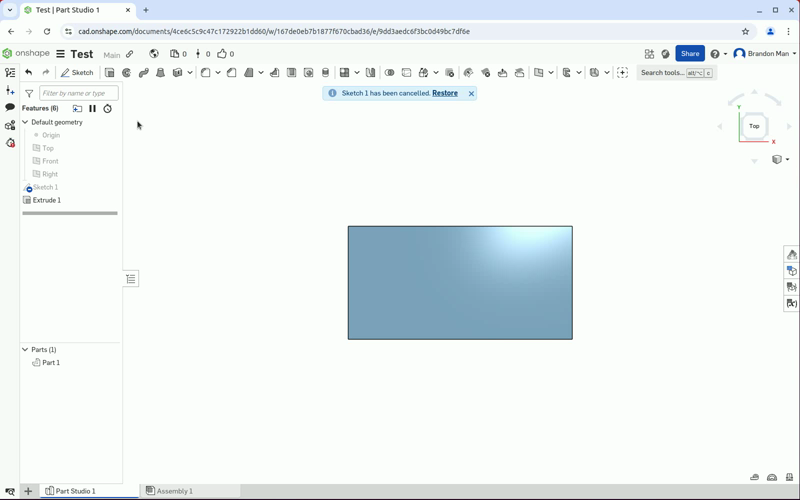
key(shift+h)
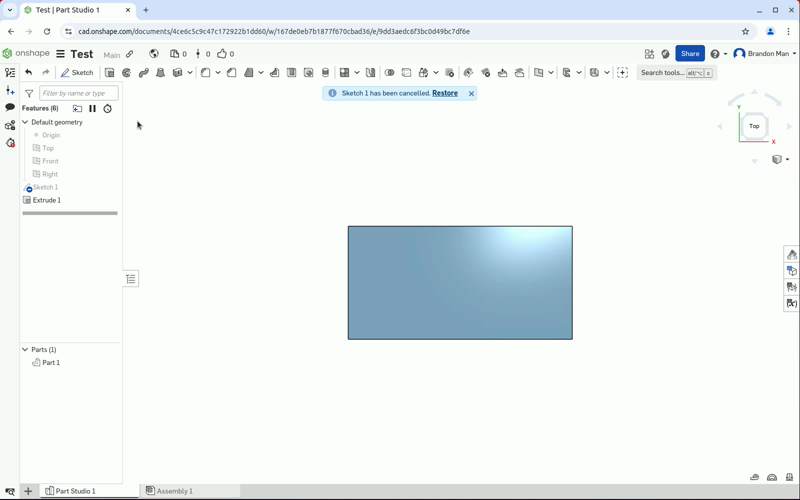
key(shift+h)
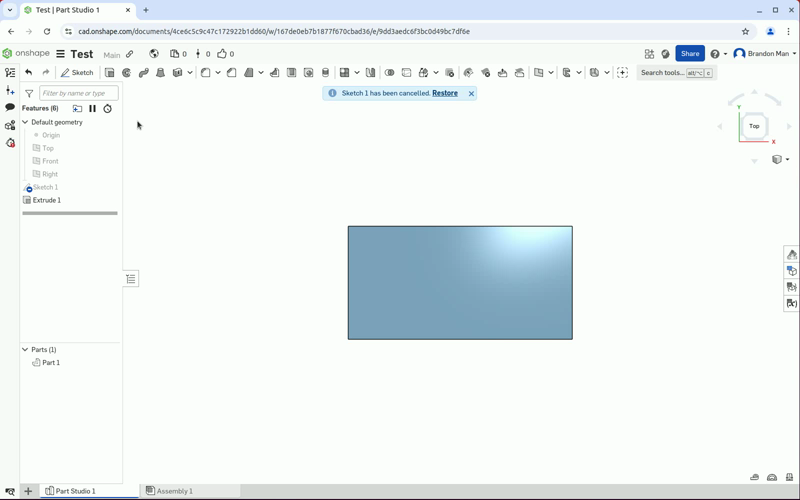
mouse_move(73, 189)
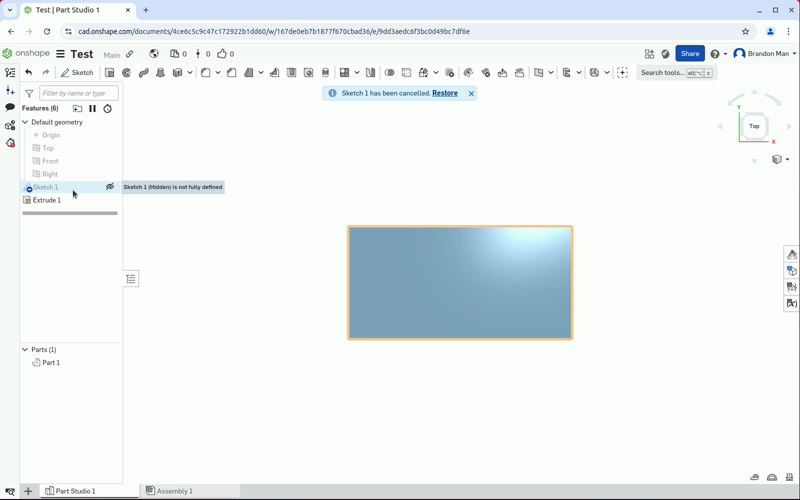
click(73, 189)
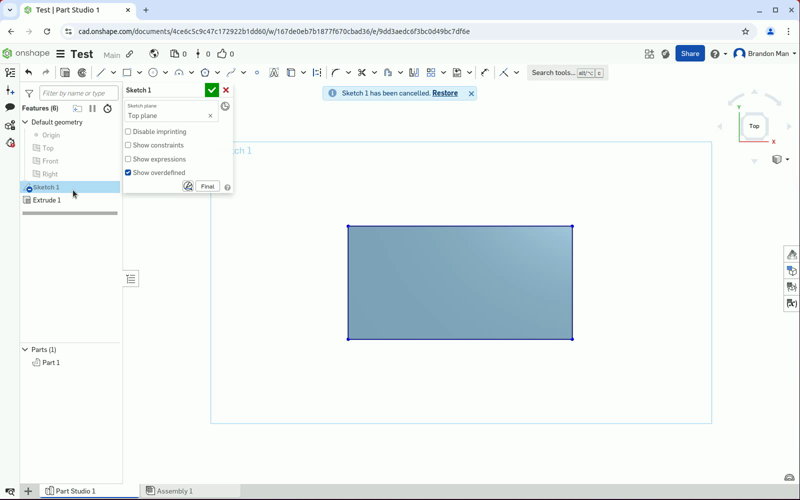
mouse_move(229, 92)
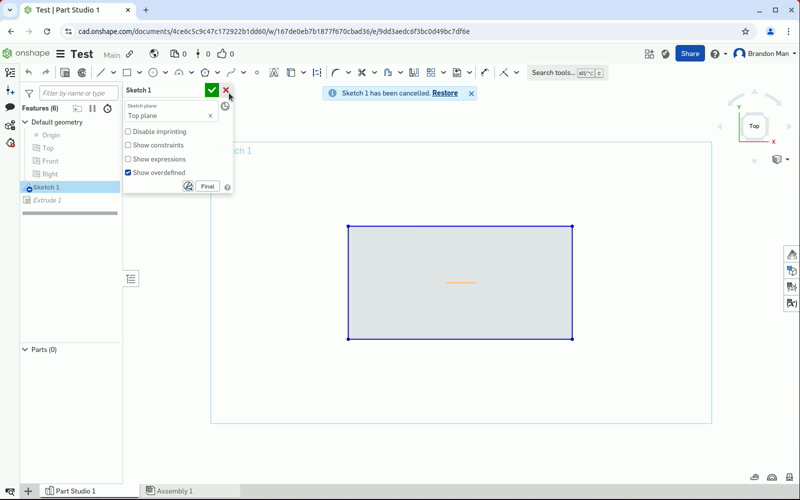
click(229, 92)
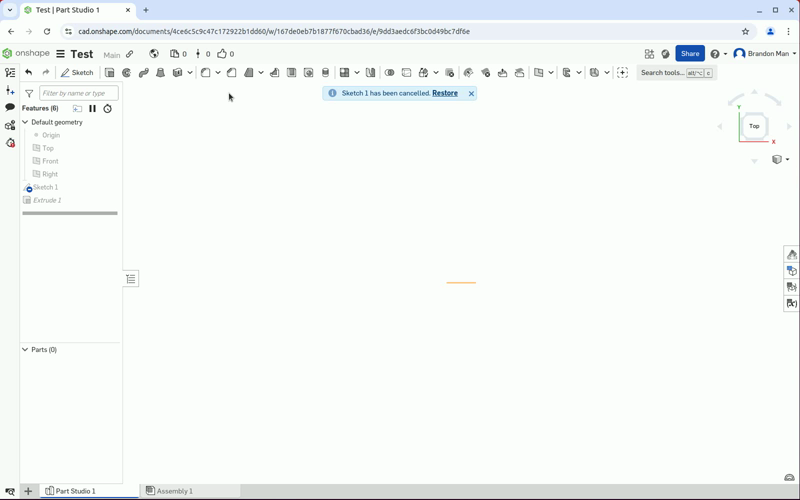
mouse_move(541, 75)
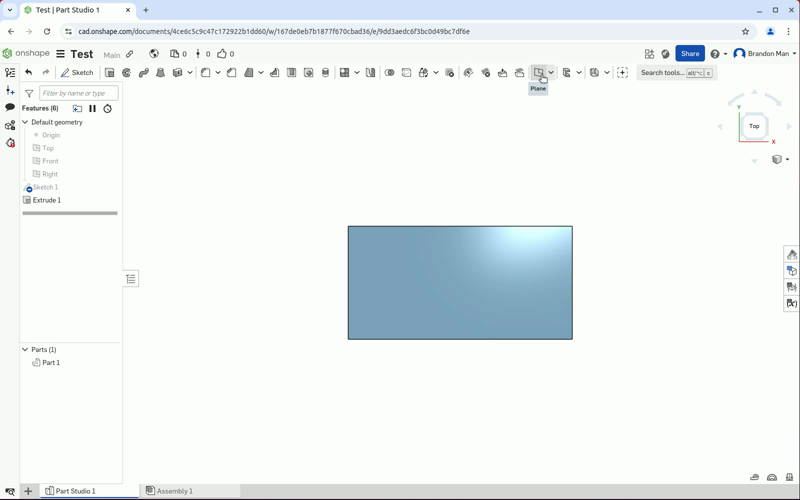
click(541, 75)
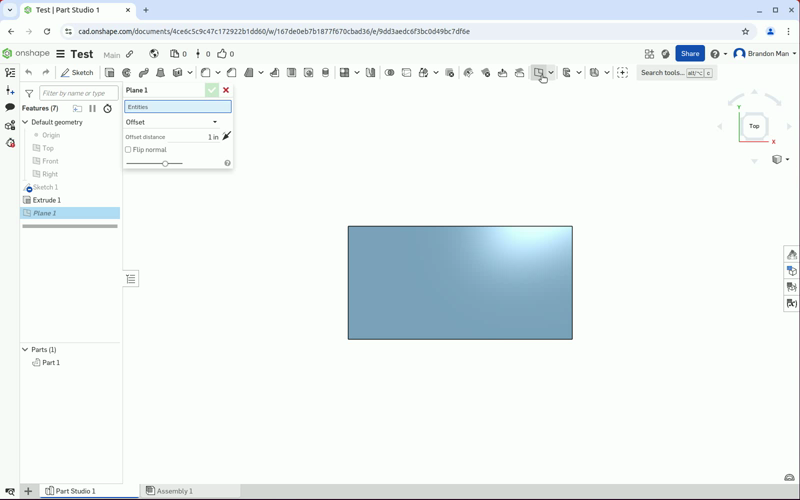
mouse_move(73, 150)
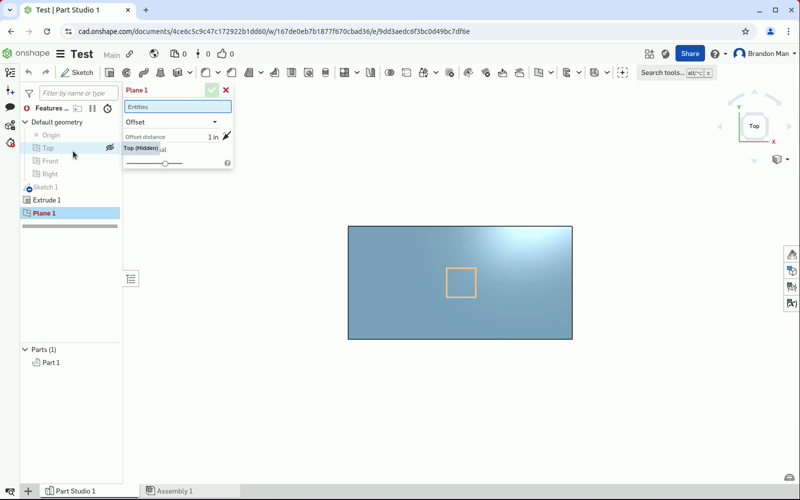
click(73, 150)
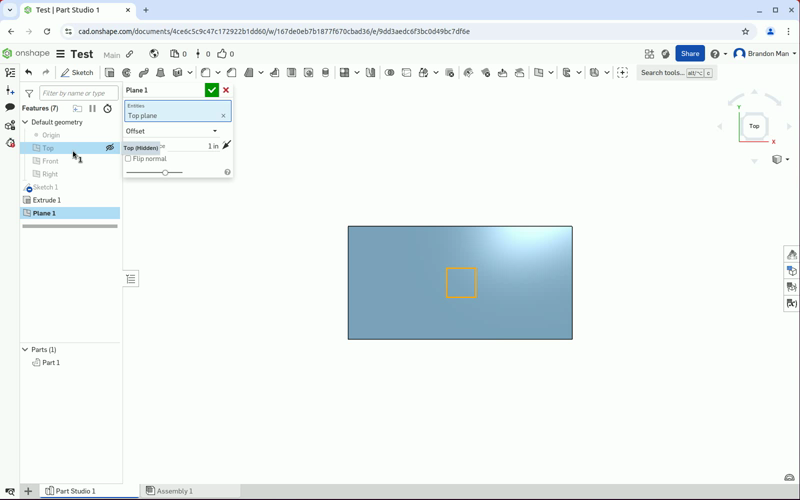
key(tab, 2)
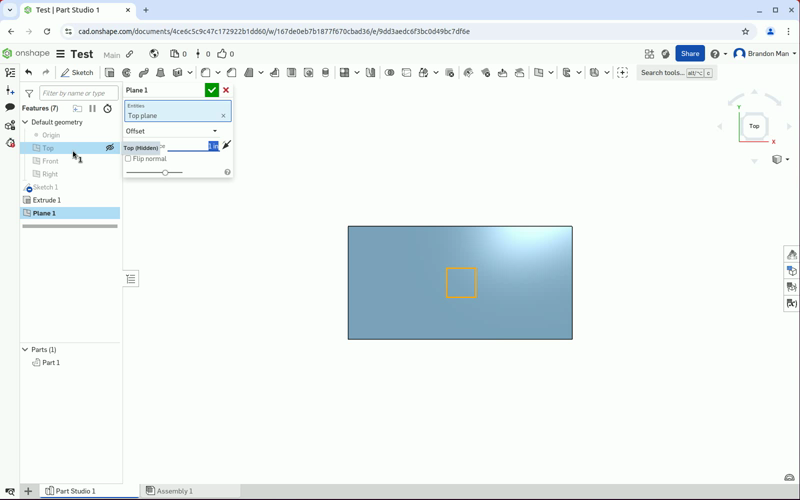
text(23.108)
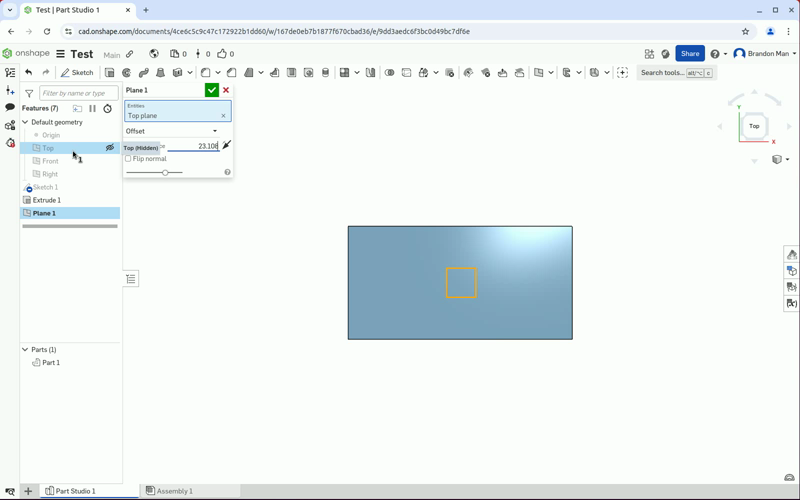
key(enter, 2)
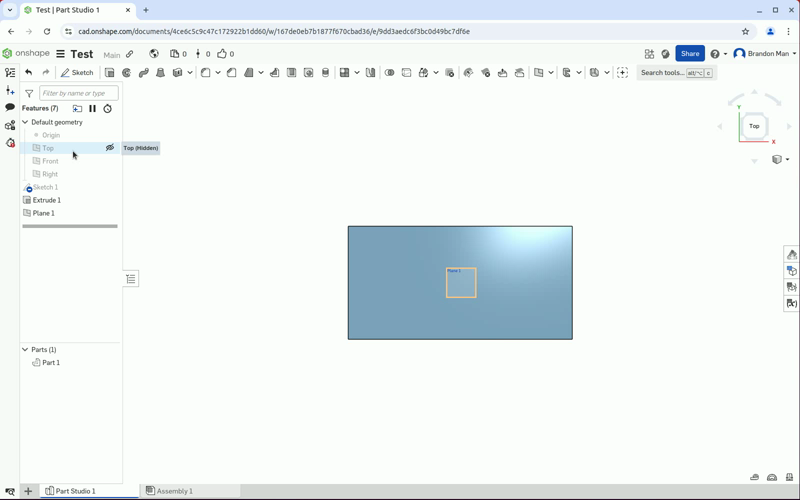
key(shift+s)
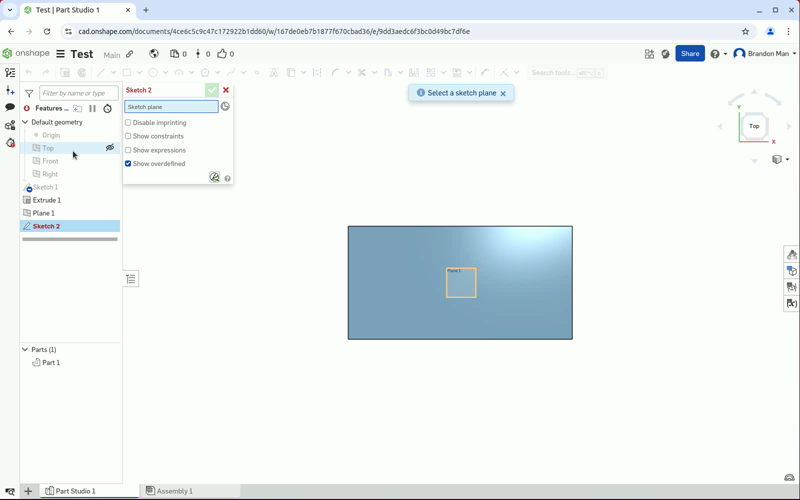
mouse_move(73, 215)
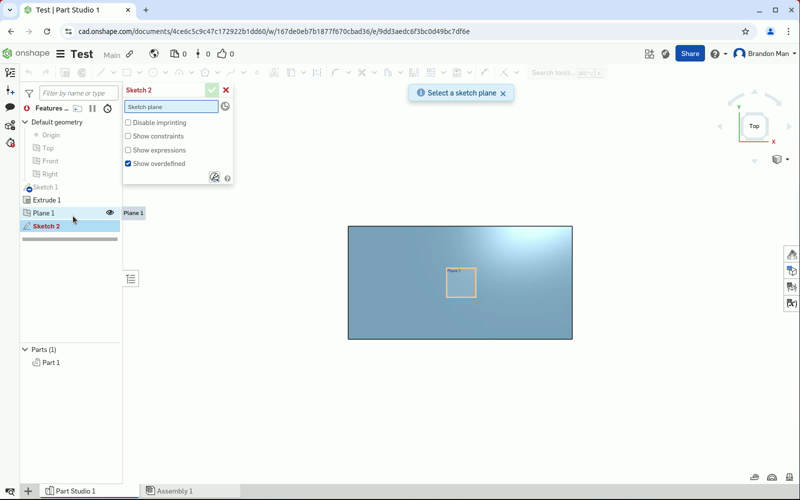
click(73, 215)
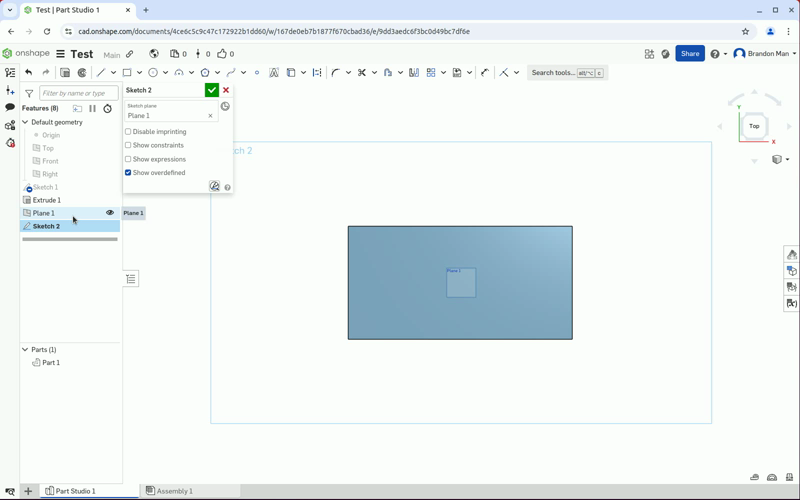
mouse_move(73, 352)
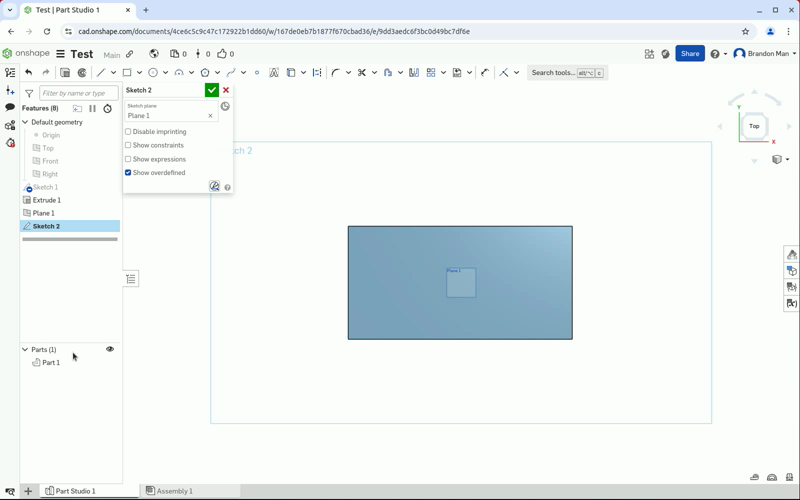
key(y)
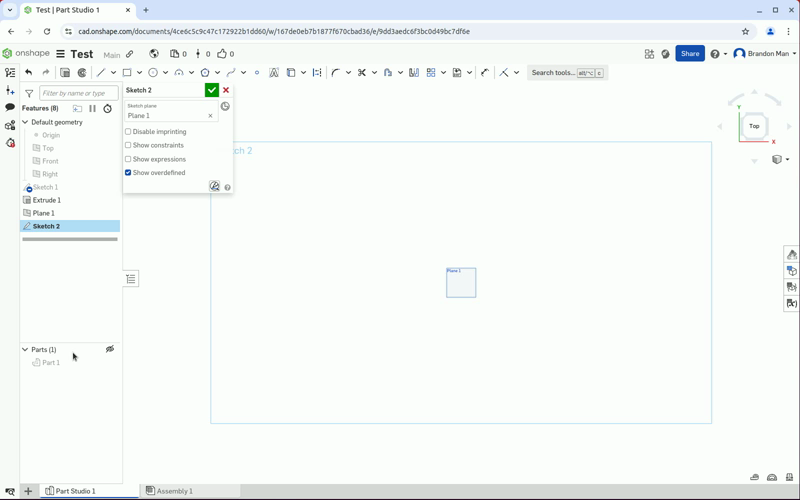
key(l)
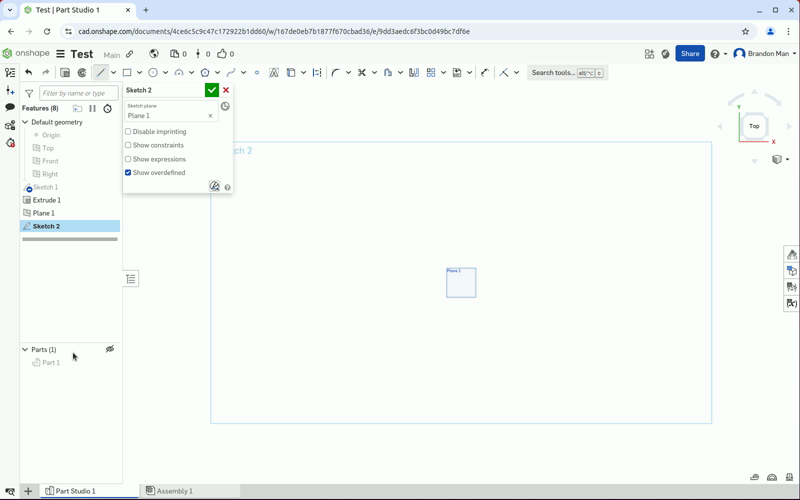
key_down(shift)
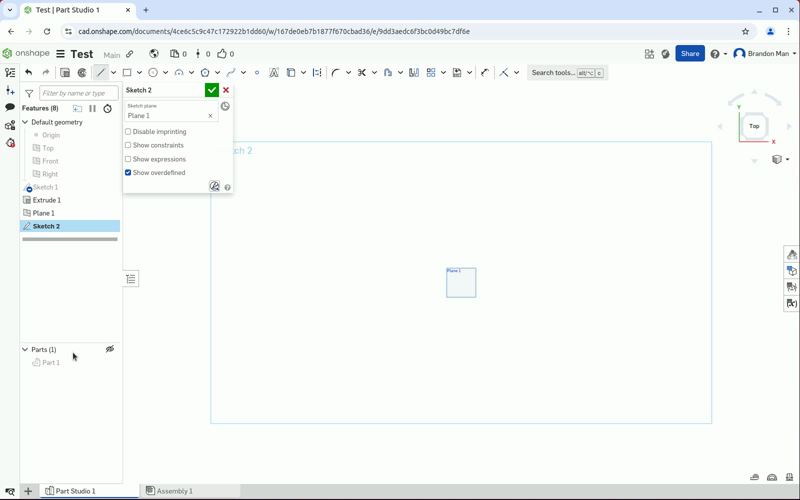
mouse_move(489, 339)
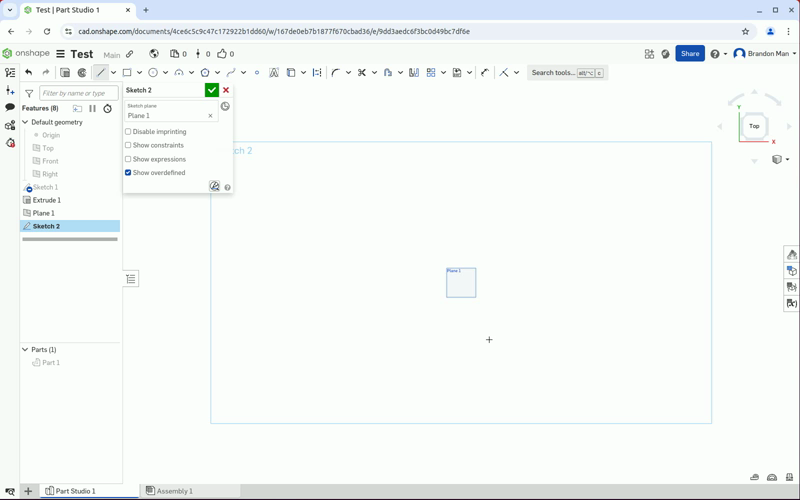
click(489, 339)
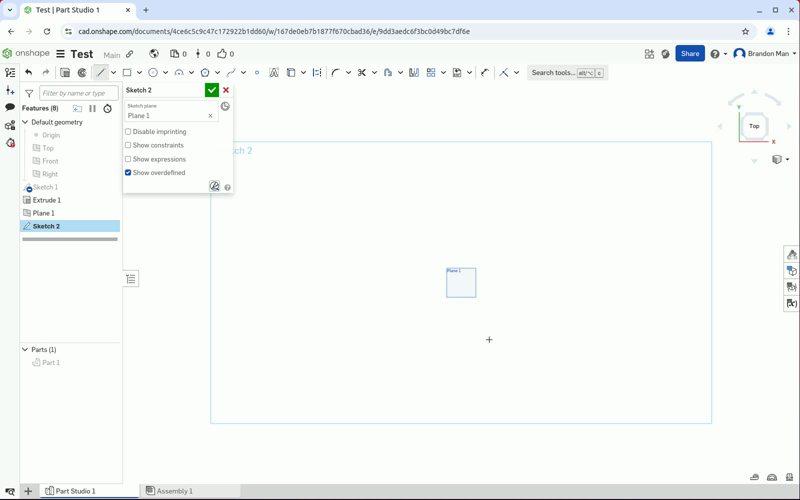
key_up(shift)
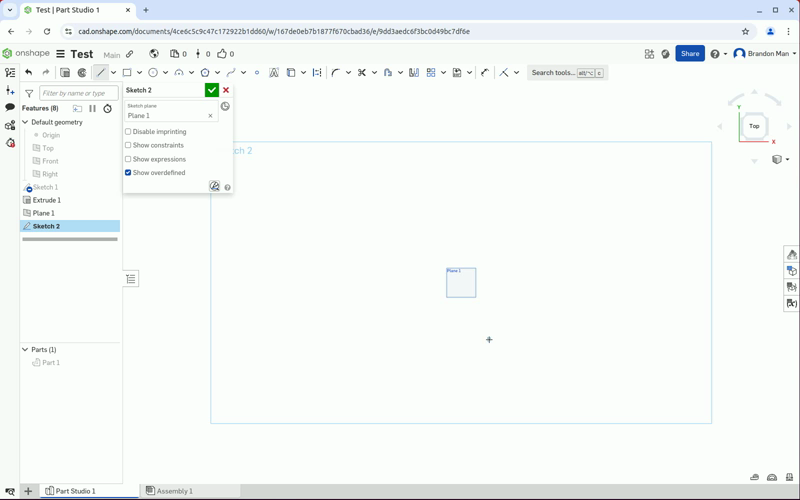
key_down(shift)
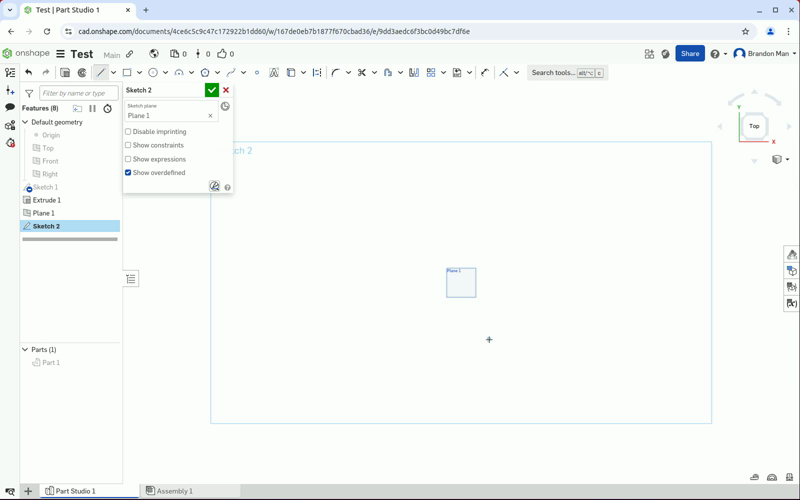
mouse_move(573, 339)
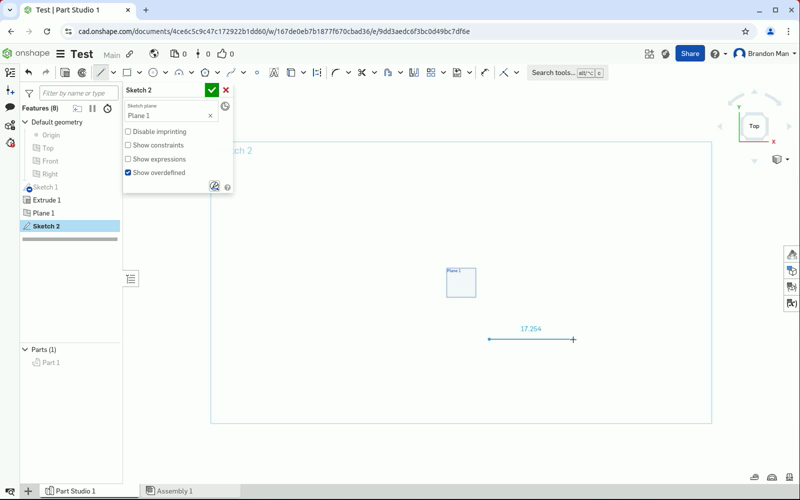
click(573, 339)
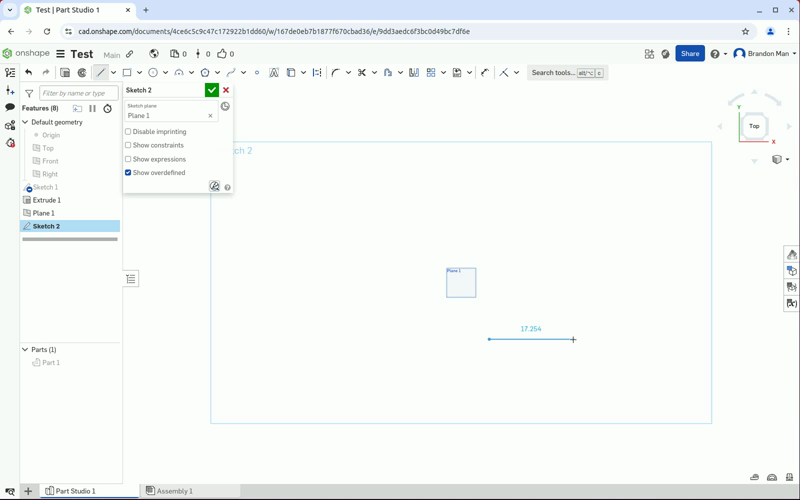
key_up(shift)
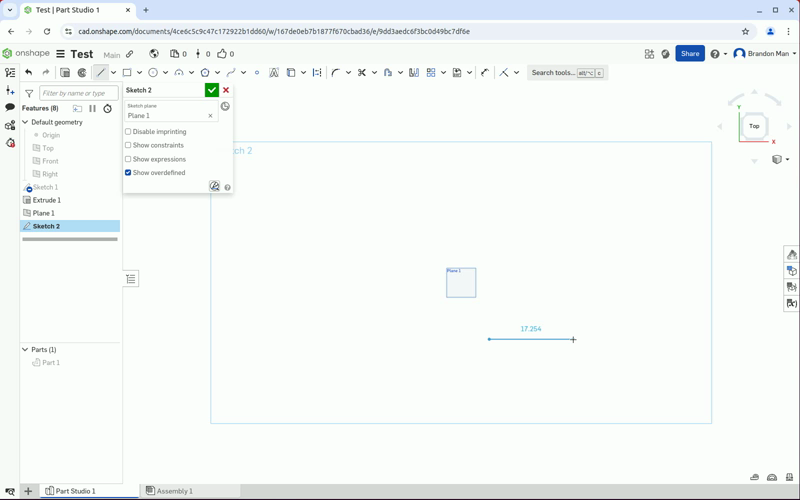
key_down(shift)
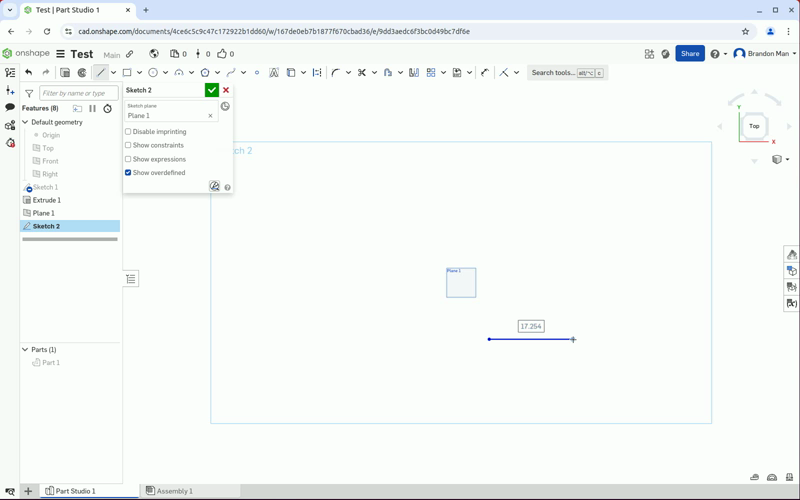
mouse_move(573, 226)
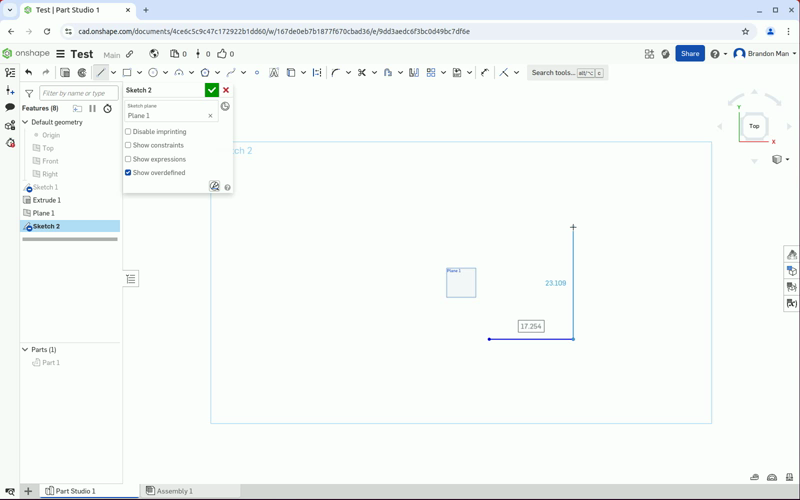
click(573, 226)
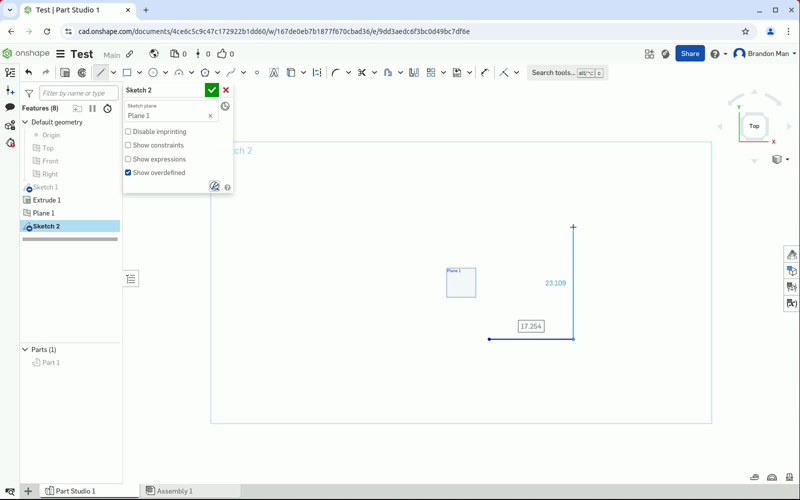
key_up(shift)
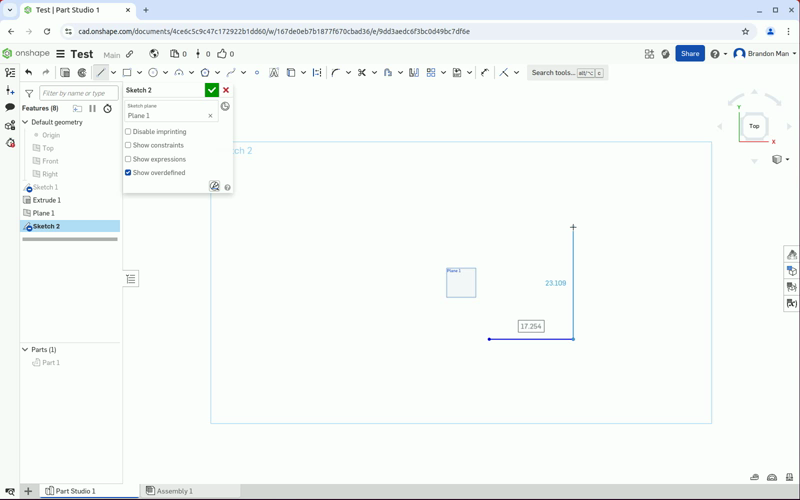
key_down(shift)
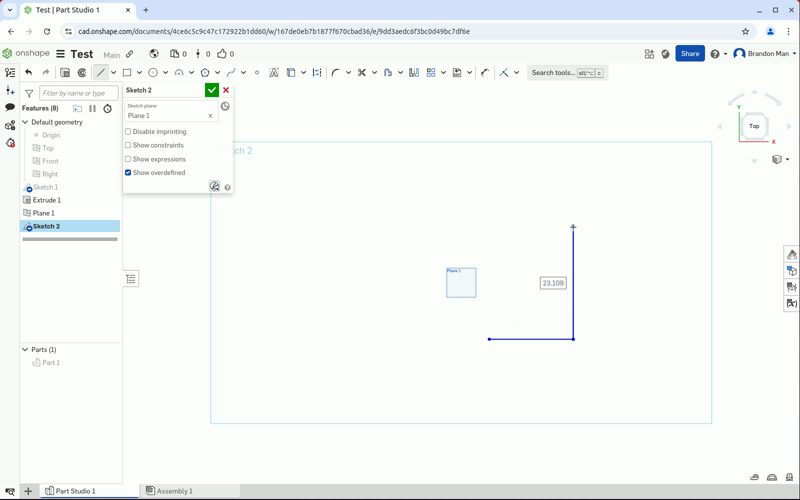
mouse_move(489, 226)
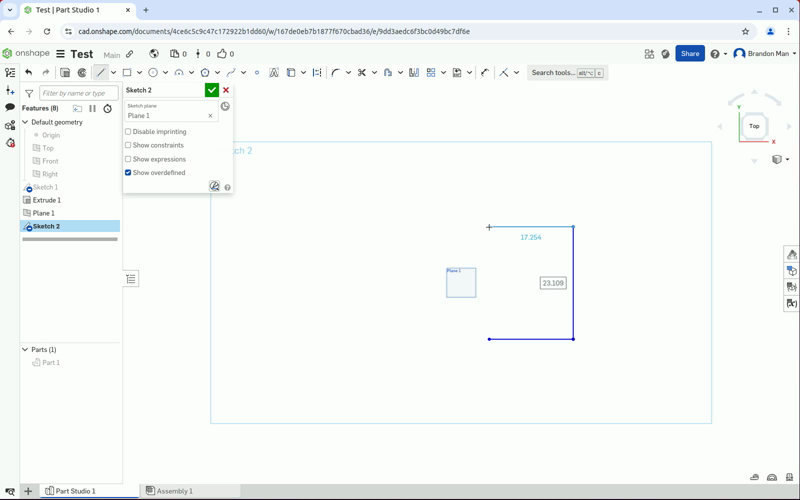
click(489, 226)
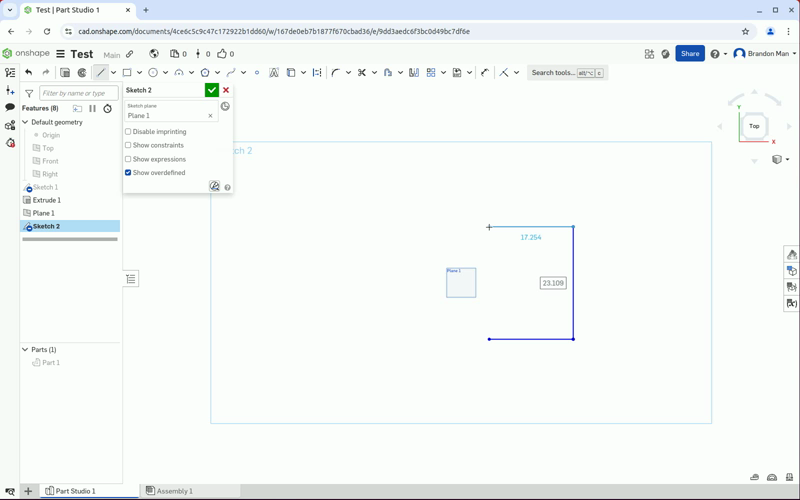
key_up(shift)
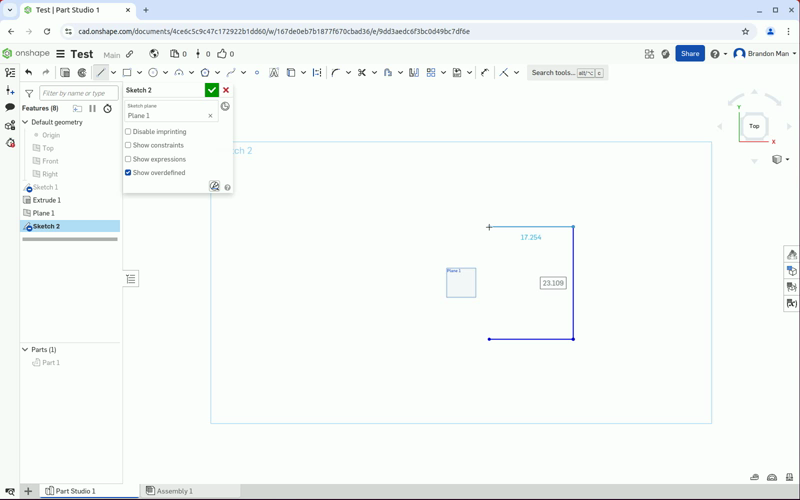
key_down(shift)
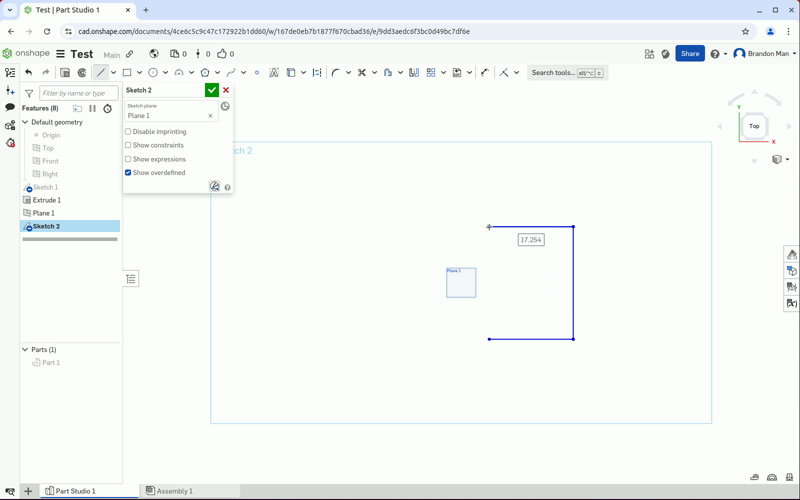
mouse_move(489, 339)
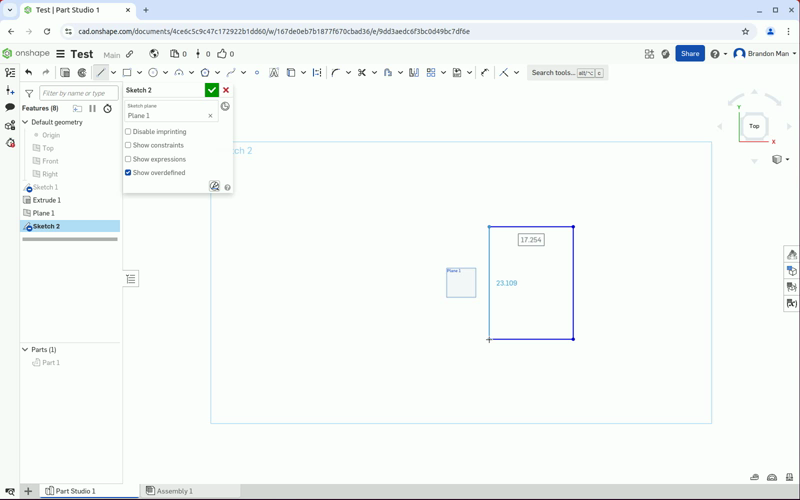
key_up(shift)
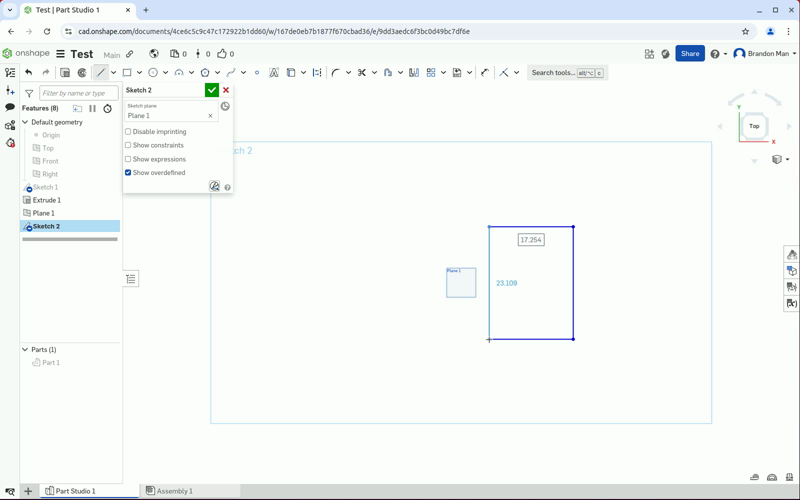
click(489, 339)
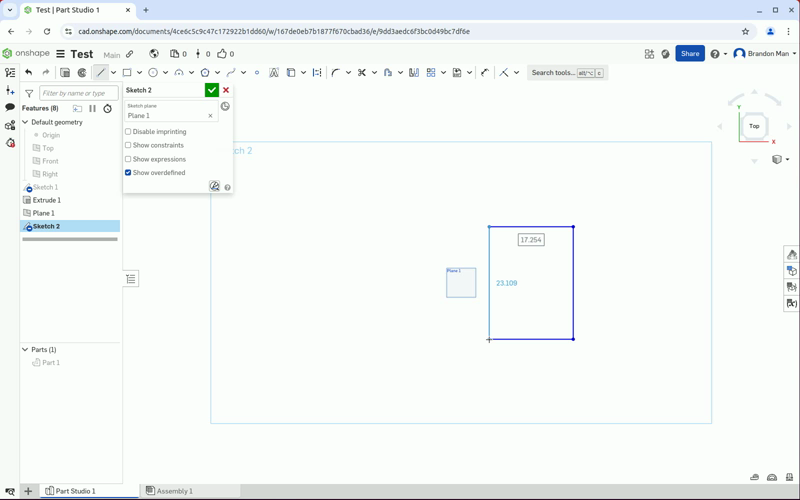
key(esc)
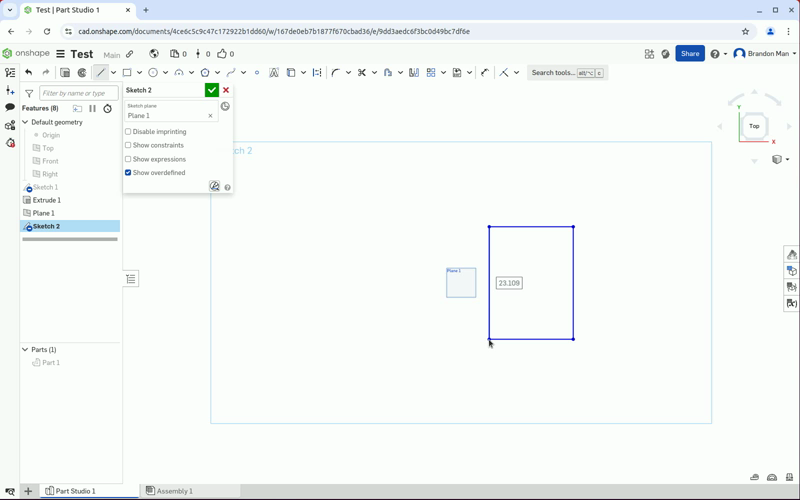
mouse_move(555, 280)
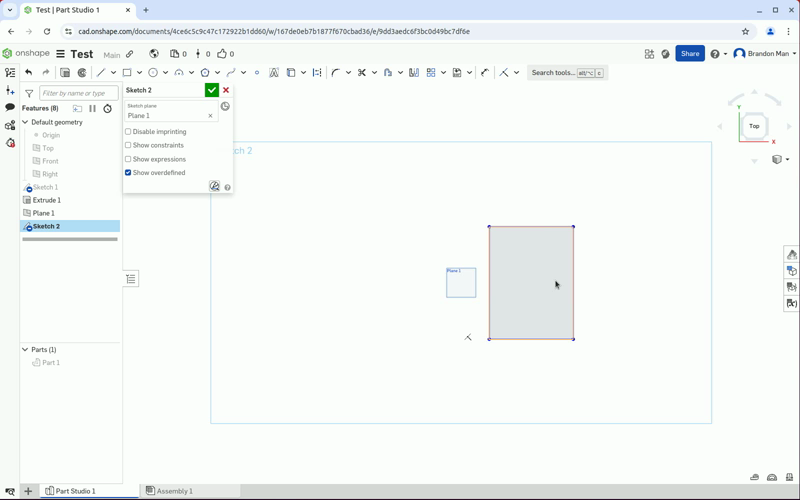
click(555, 280)
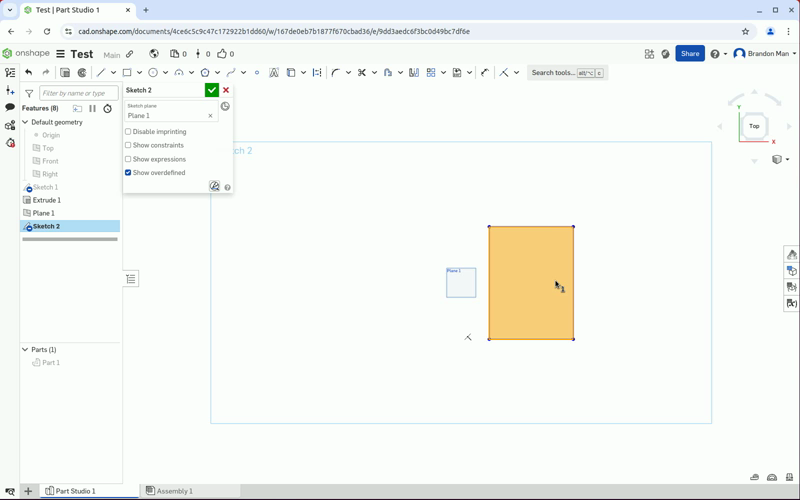
mouse_move(73, 352)
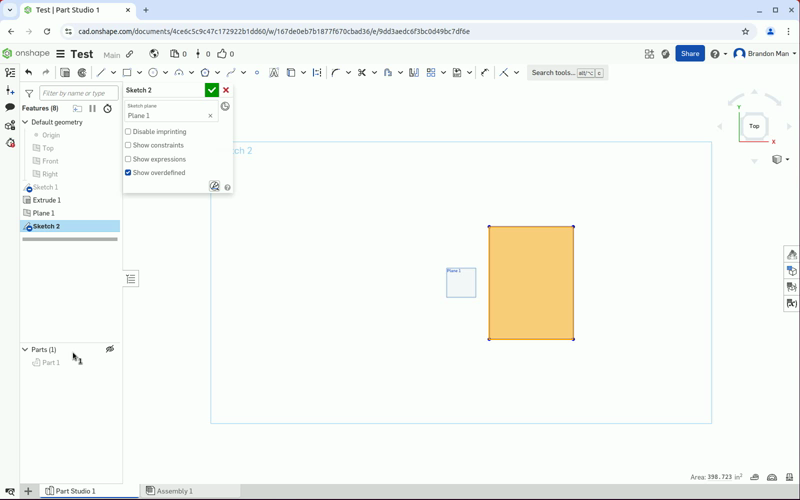
key(shift+y)
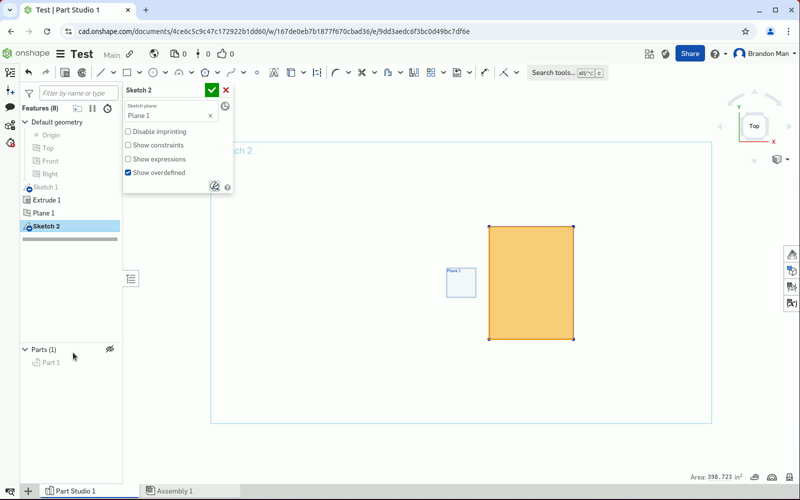
key(shift+e)
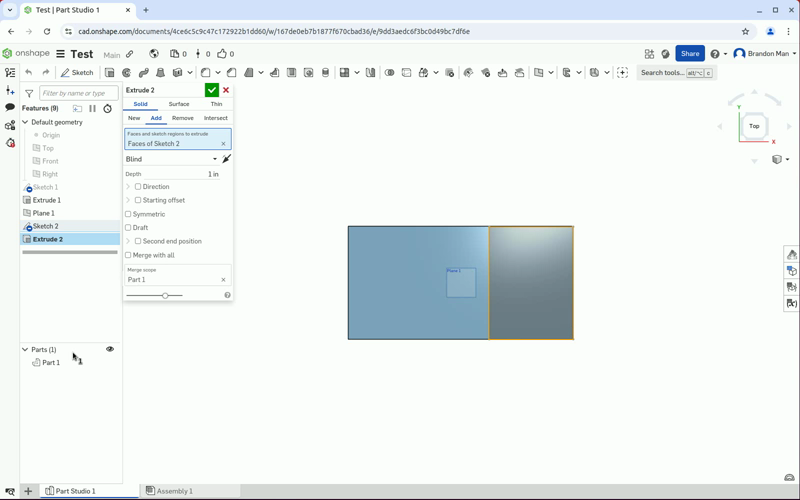
mouse_move(143, 106)
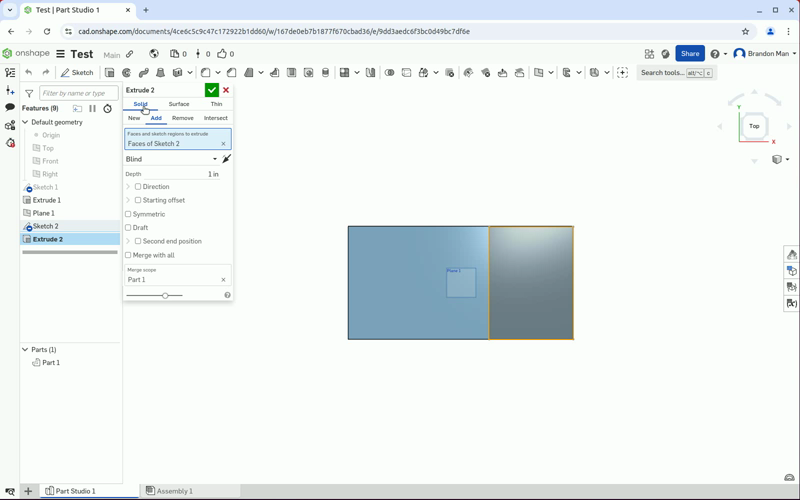
click(143, 106)
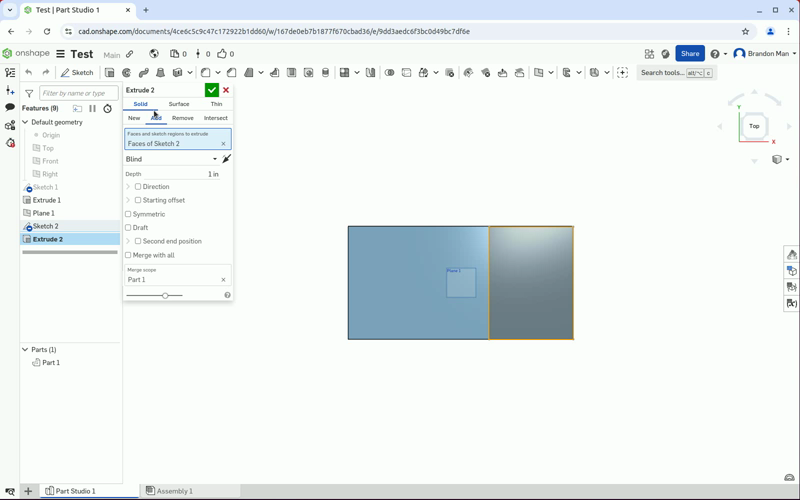
mouse_move(186, 120)
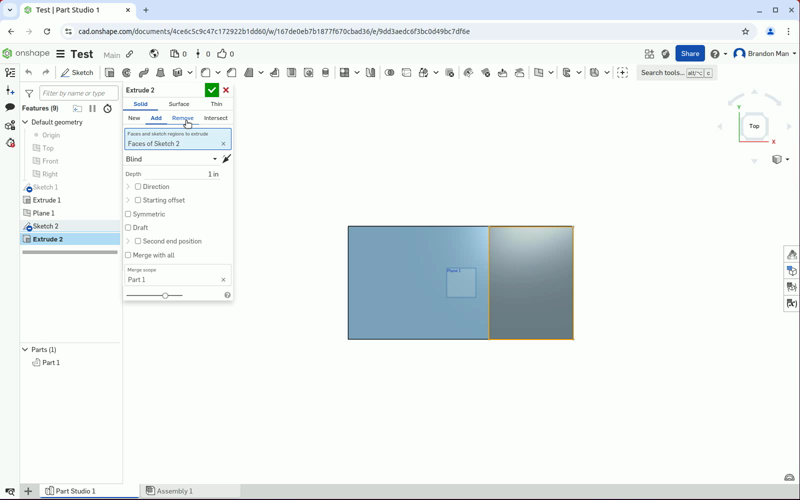
click(186, 120)
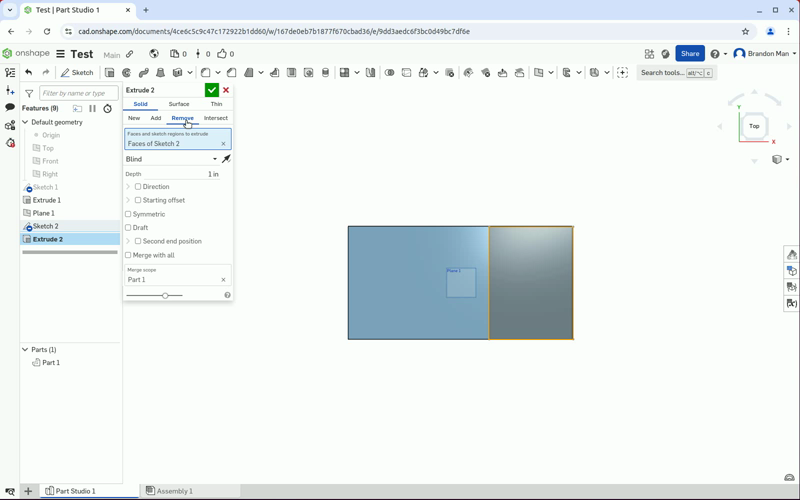
key(tab, 4)
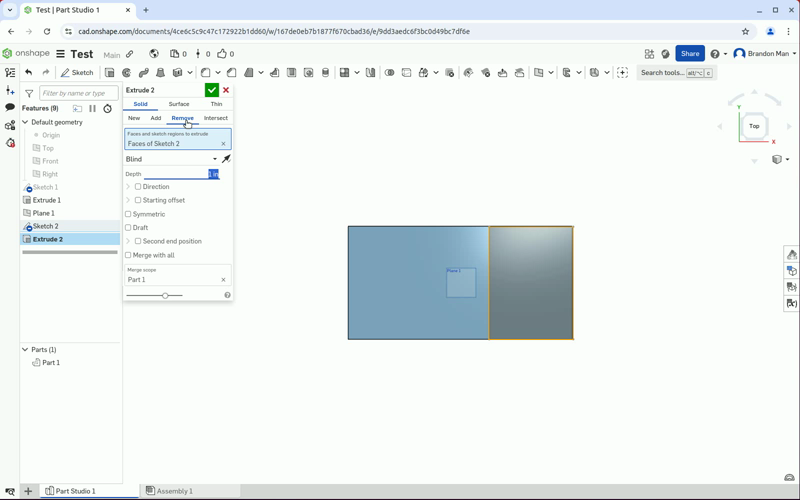
text(11.554)
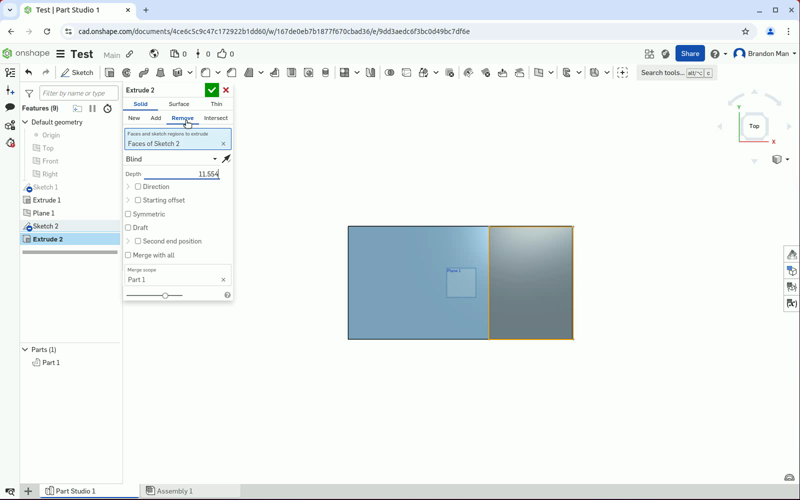
key(tab, 6)
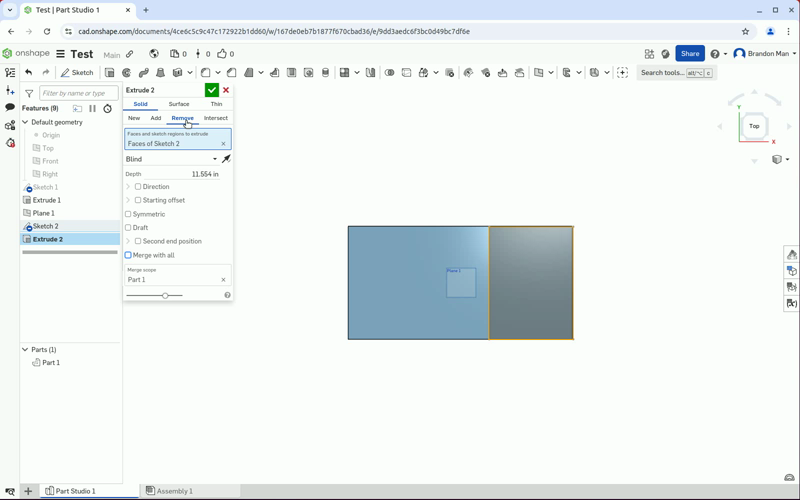
key(space)
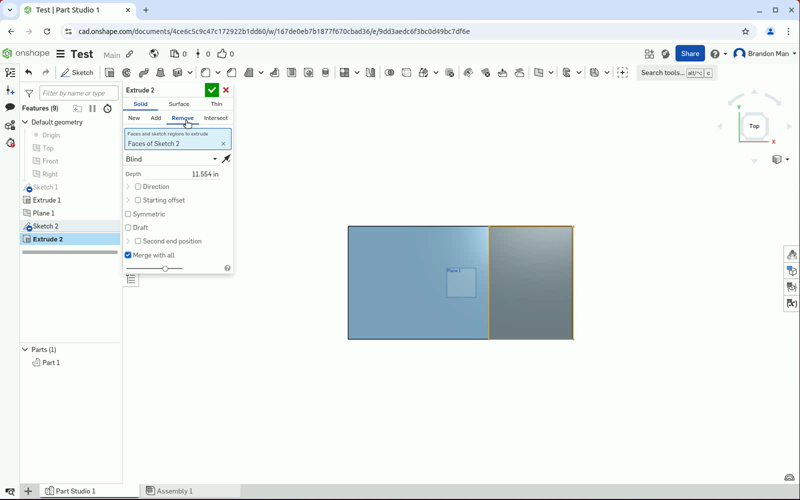
key(enter)
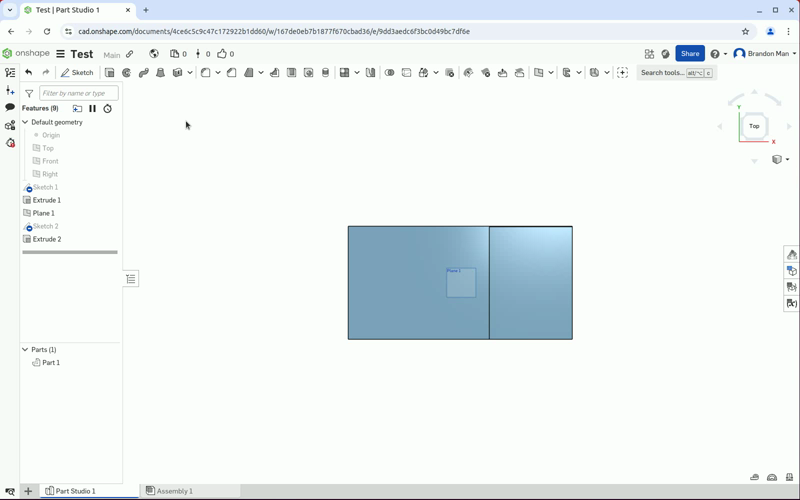
key(shift+h)
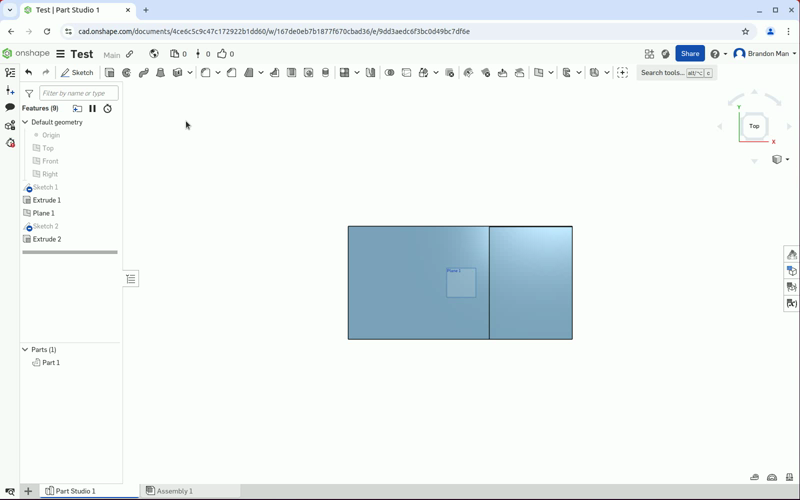
key(shift+h)
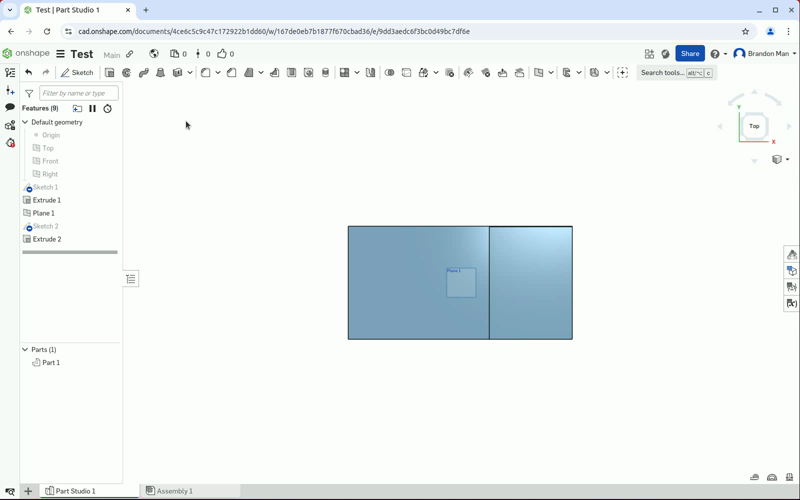
mouse_move(73, 189)
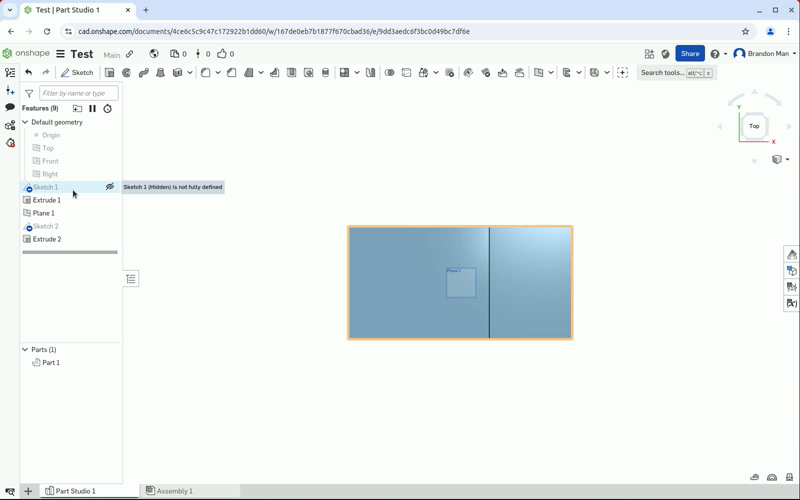
click(73, 189)
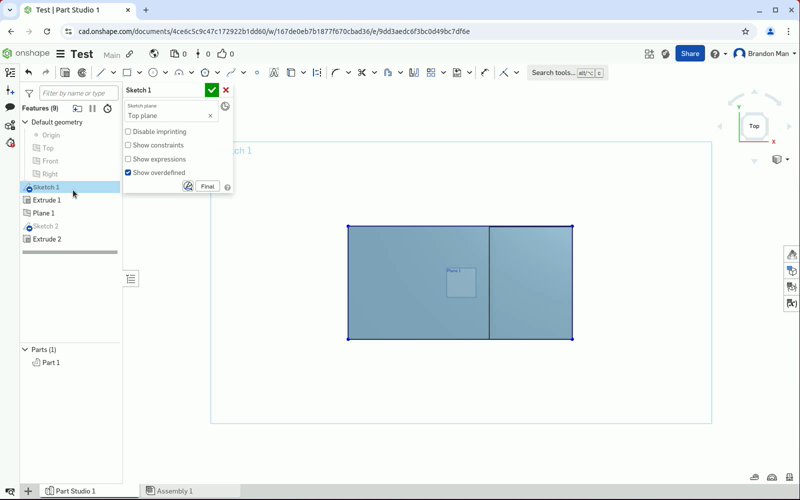
mouse_move(229, 92)
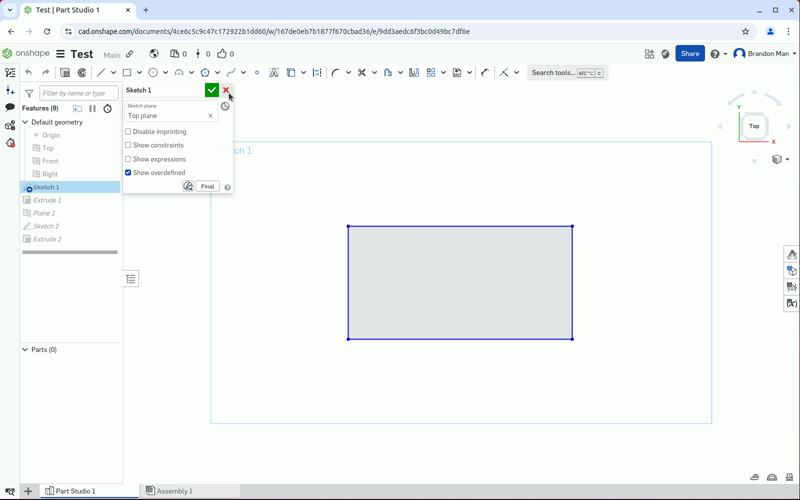
click(229, 92)
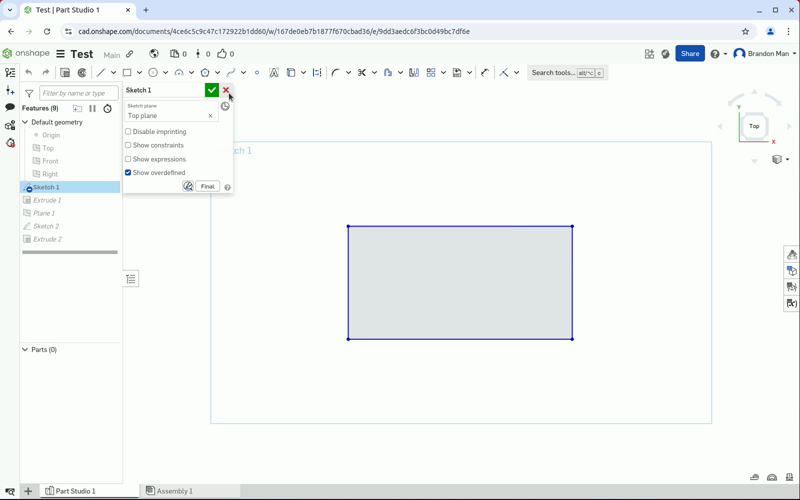
key(shift+s)
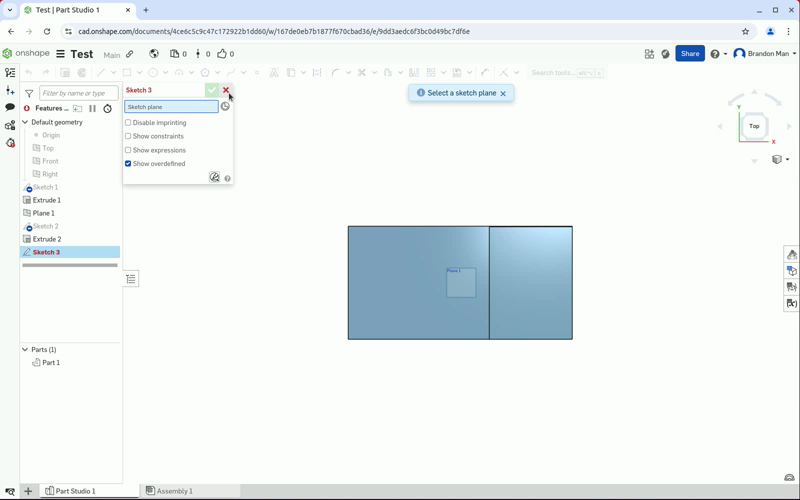
mouse_move(73, 215)
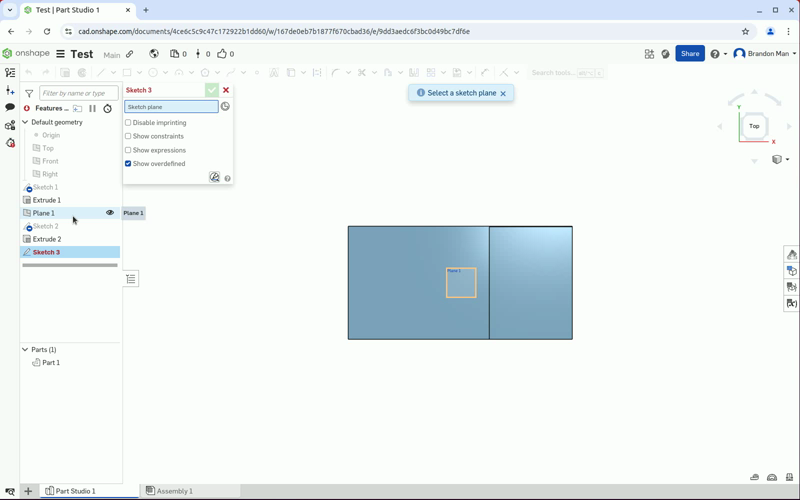
click(73, 215)
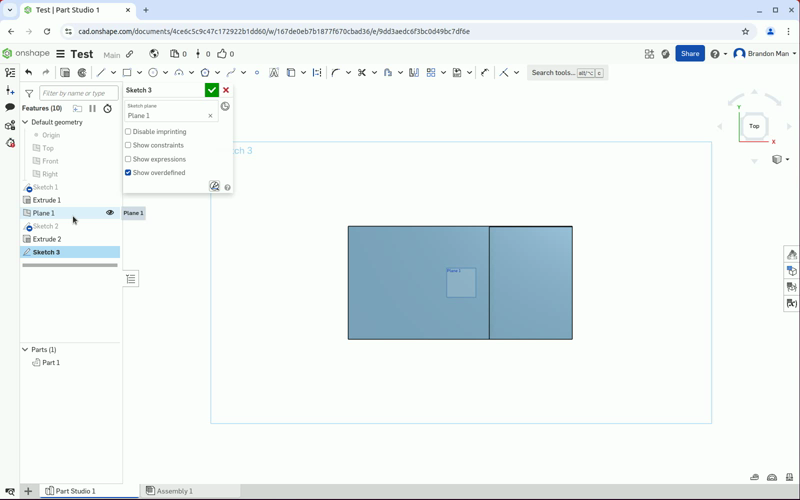
mouse_move(73, 352)
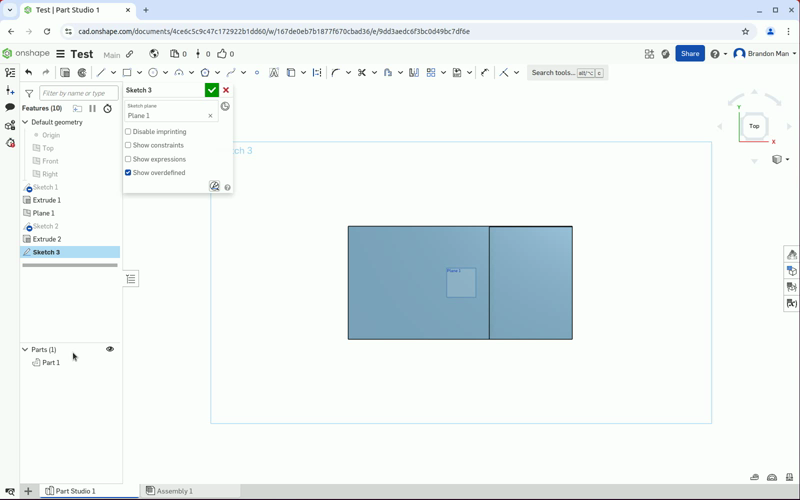
key(y)
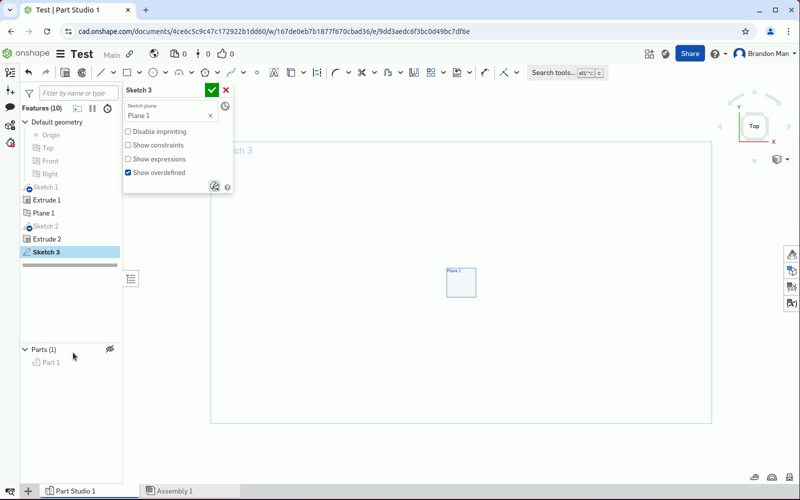
key(l)
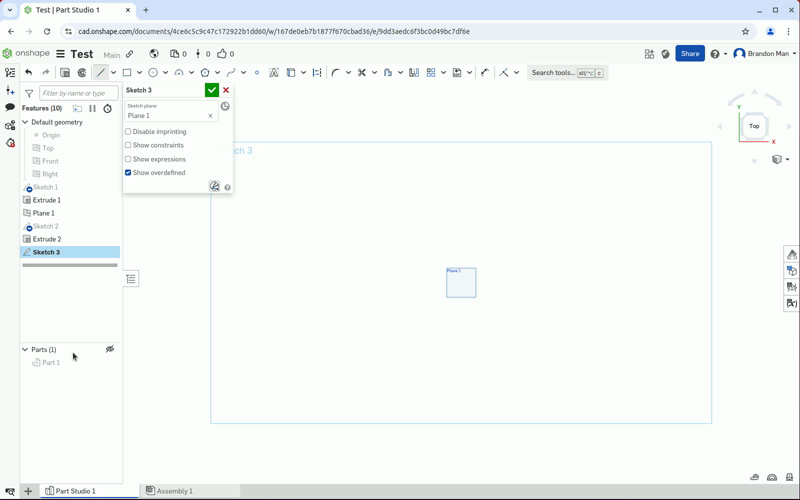
key_down(shift)
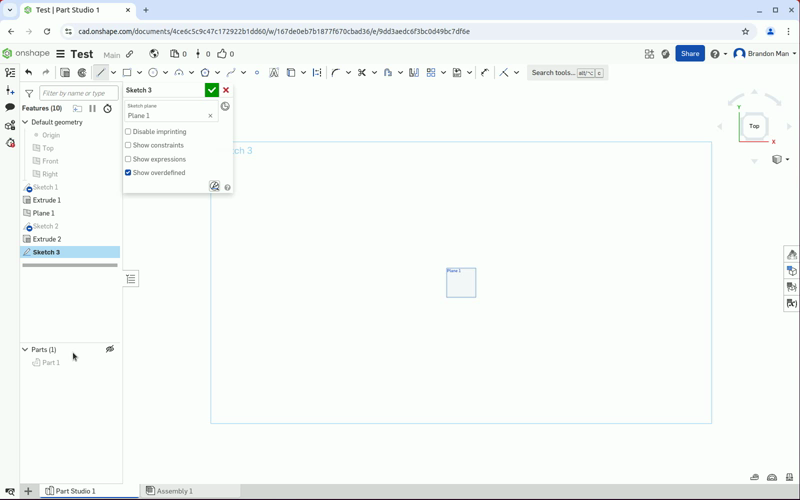
mouse_move(489, 339)
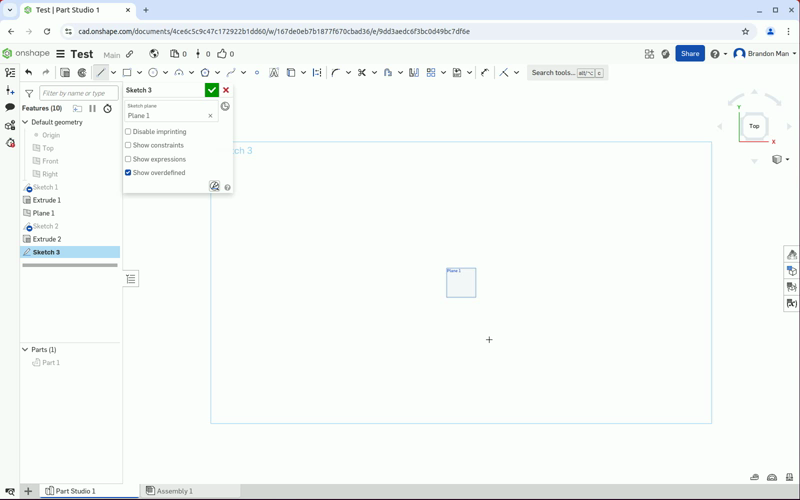
click(489, 339)
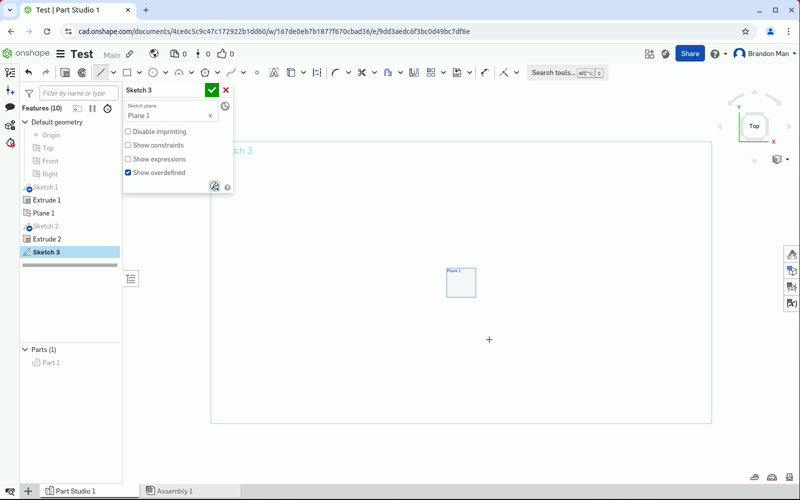
key_up(shift)
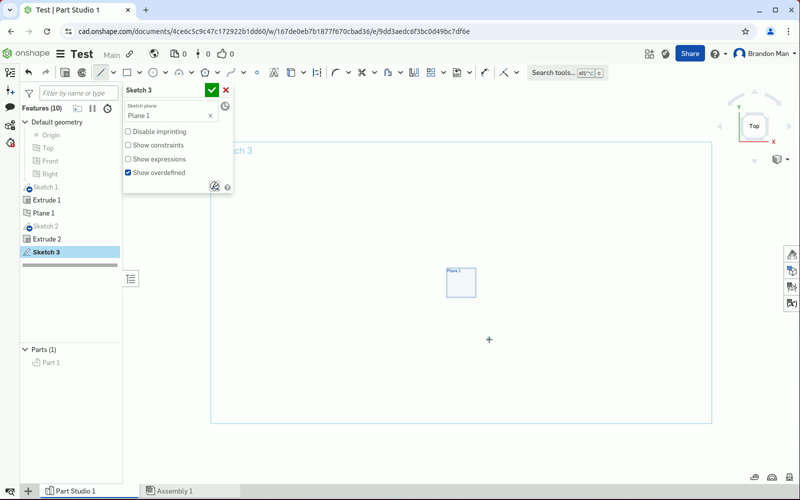
key_down(shift)
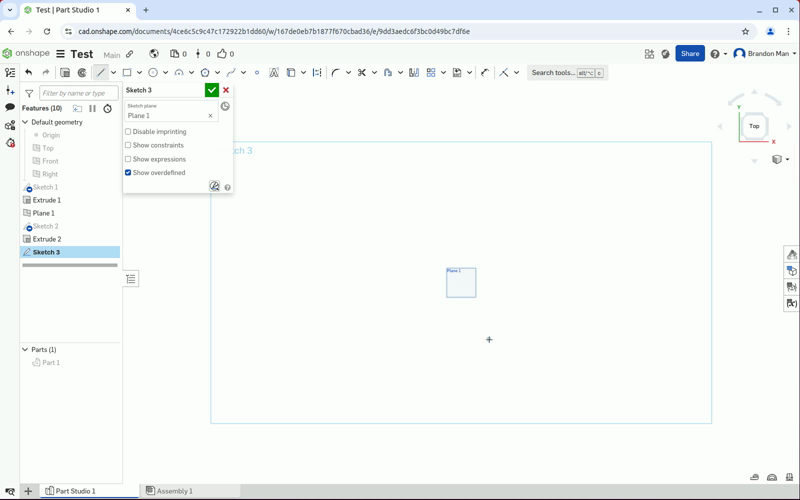
mouse_move(573, 339)
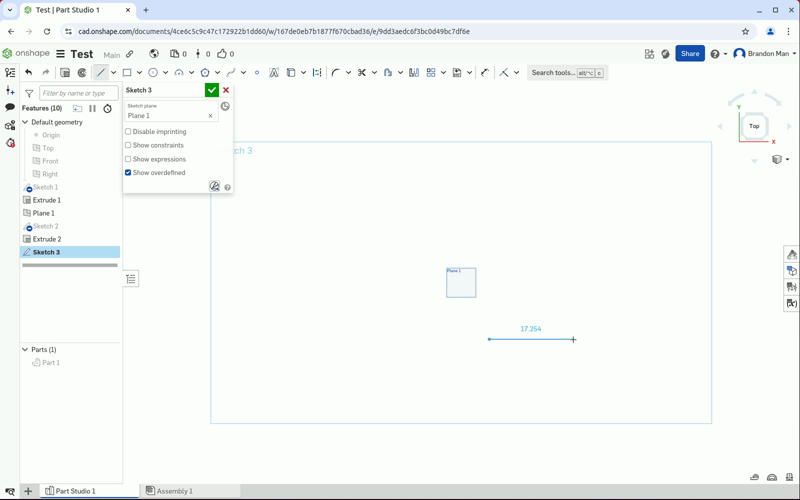
click(573, 339)
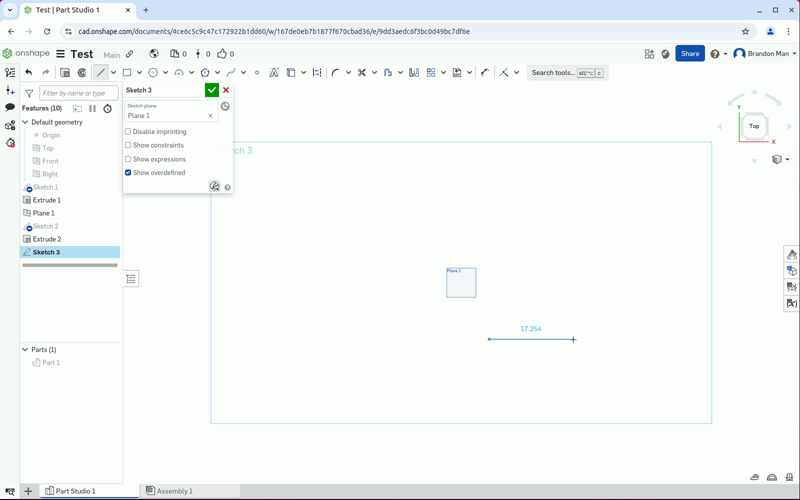
key_up(shift)
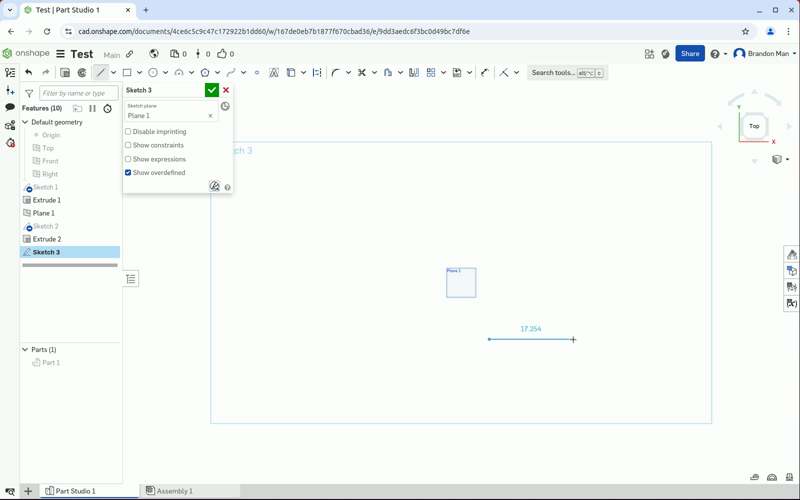
key_down(shift)
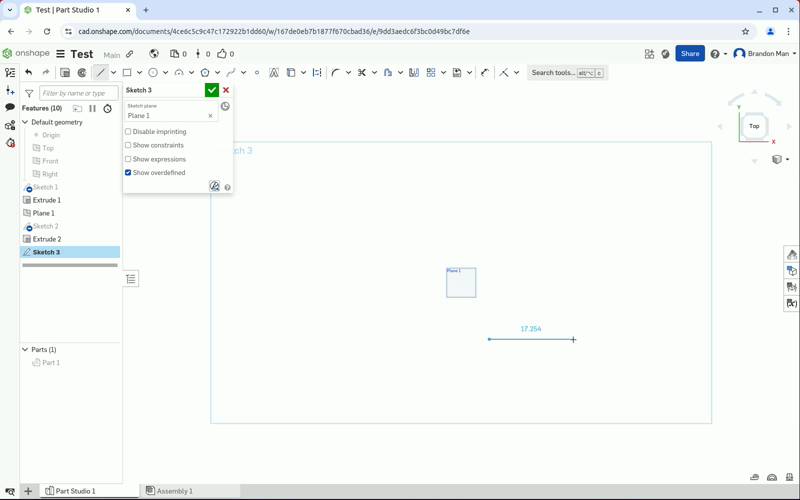
mouse_move(573, 226)
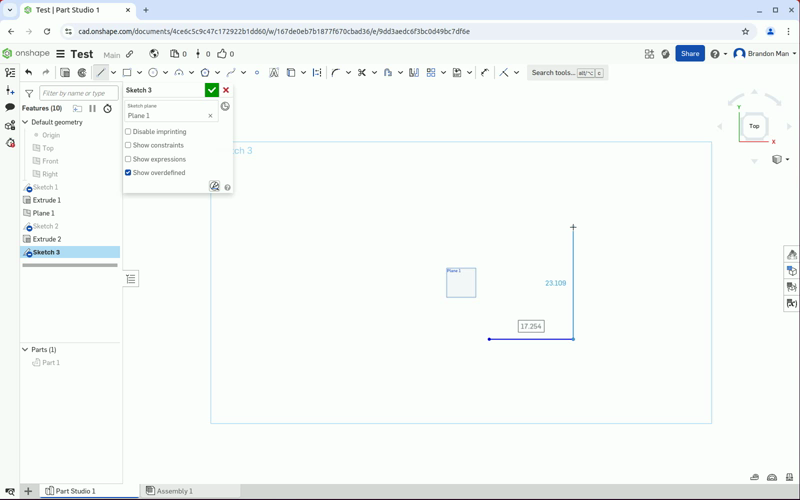
click(573, 226)
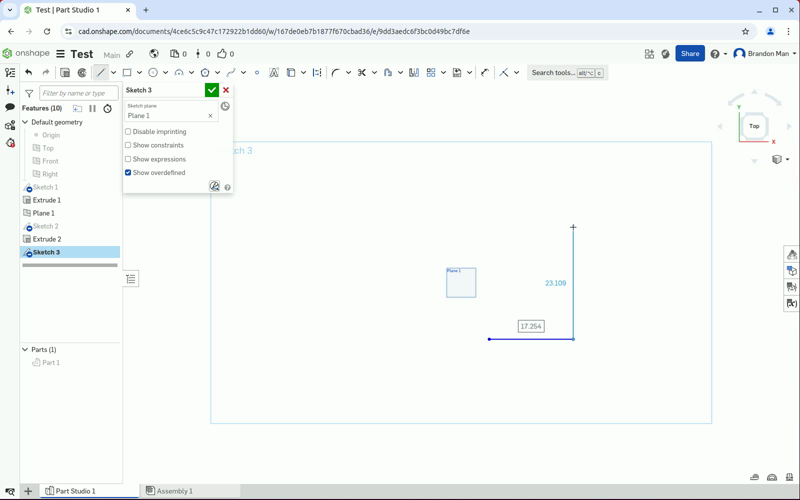
key_up(shift)
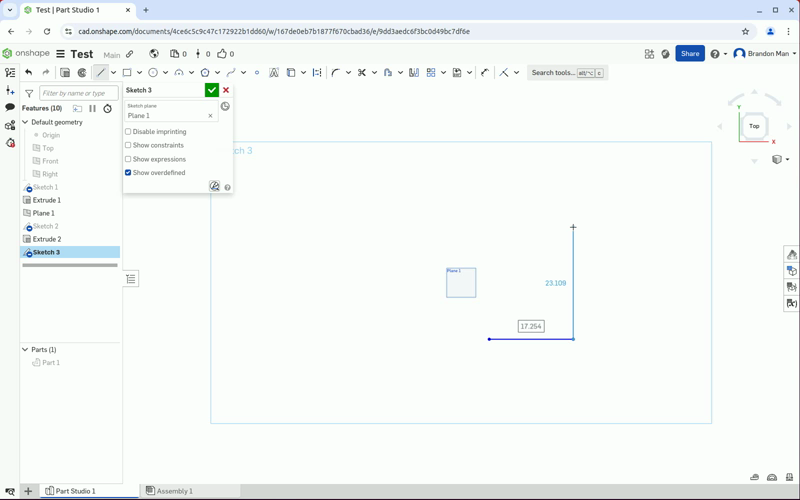
key_down(shift)
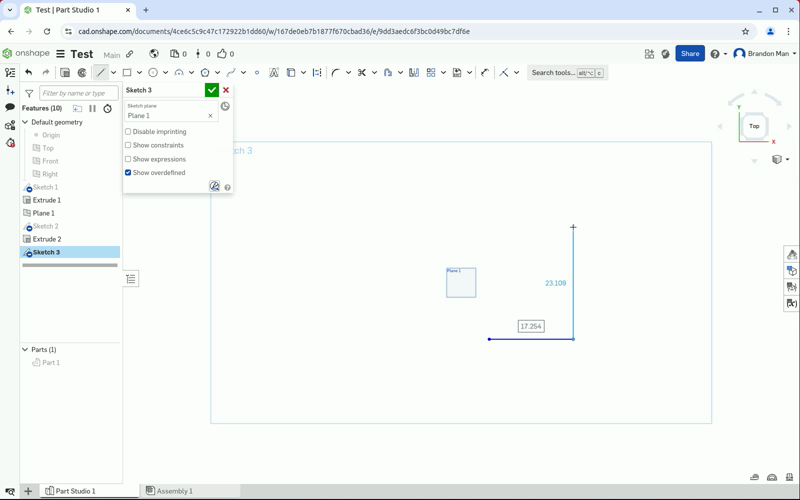
mouse_move(489, 226)
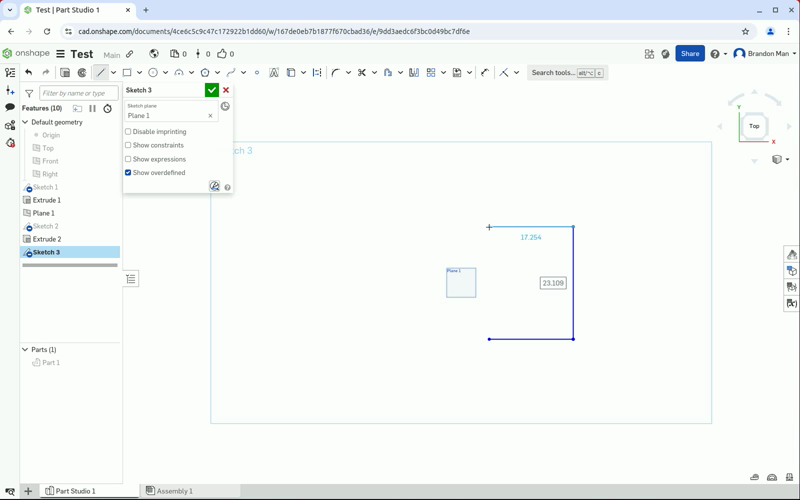
click(489, 226)
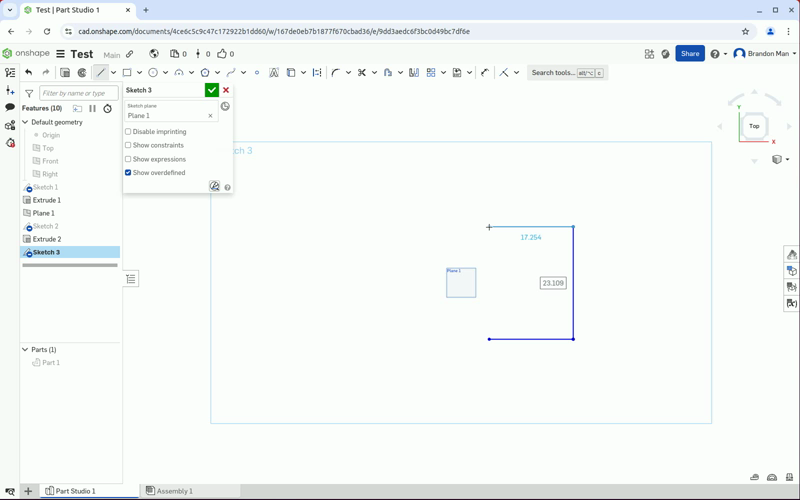
key_up(shift)
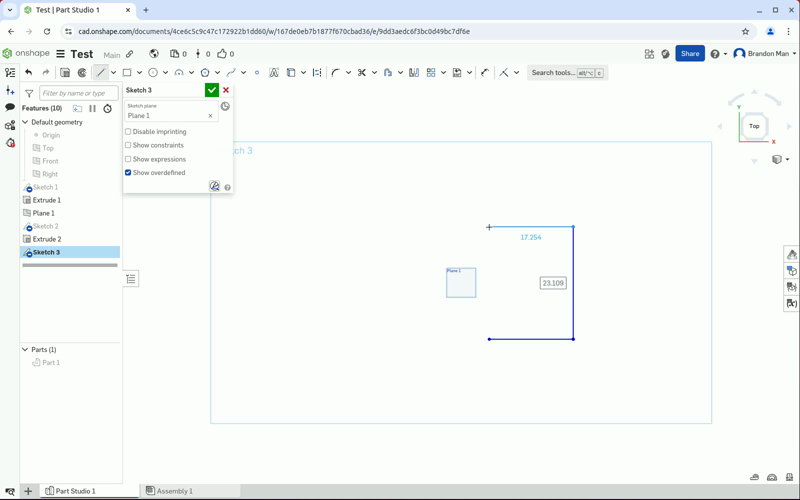
key_down(shift)
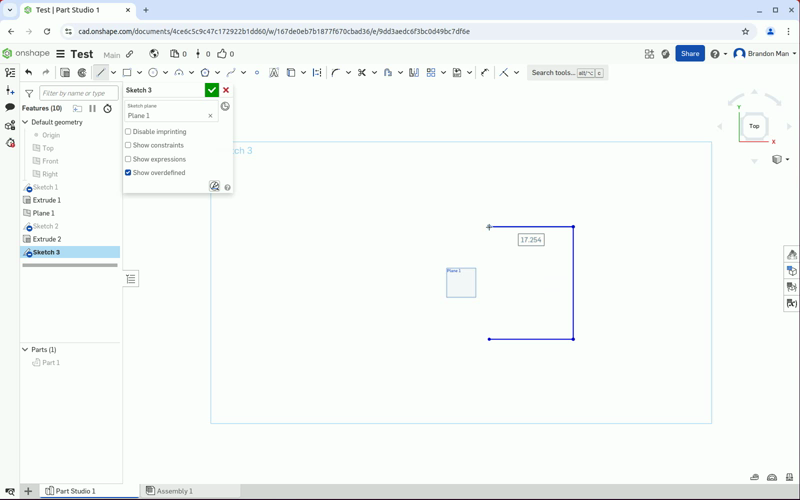
mouse_move(489, 339)
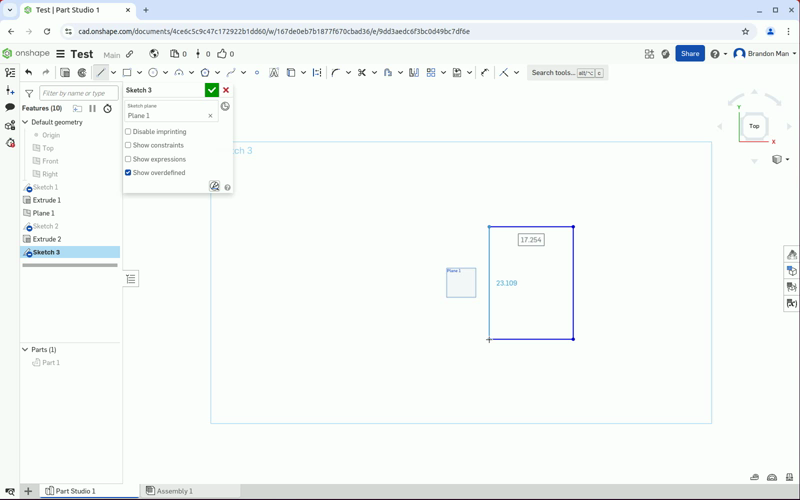
key_up(shift)
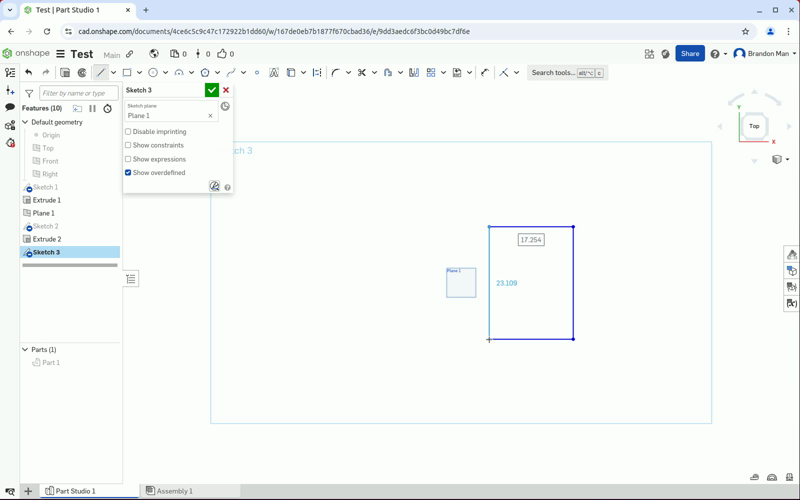
click(489, 339)
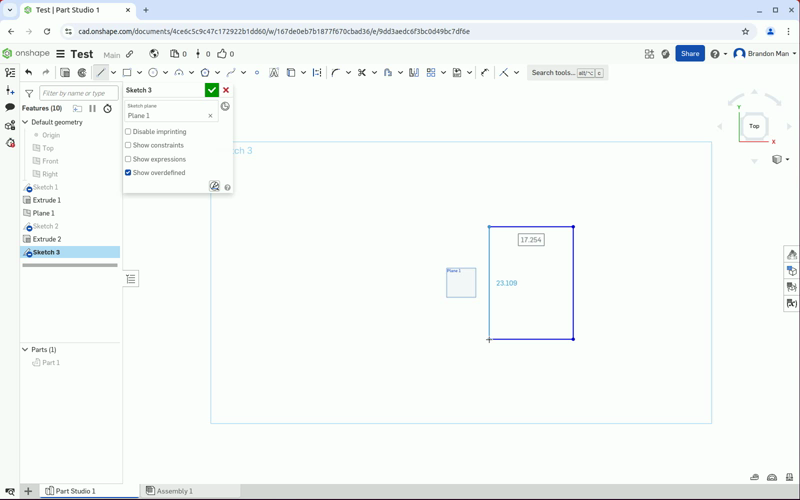
key(esc)
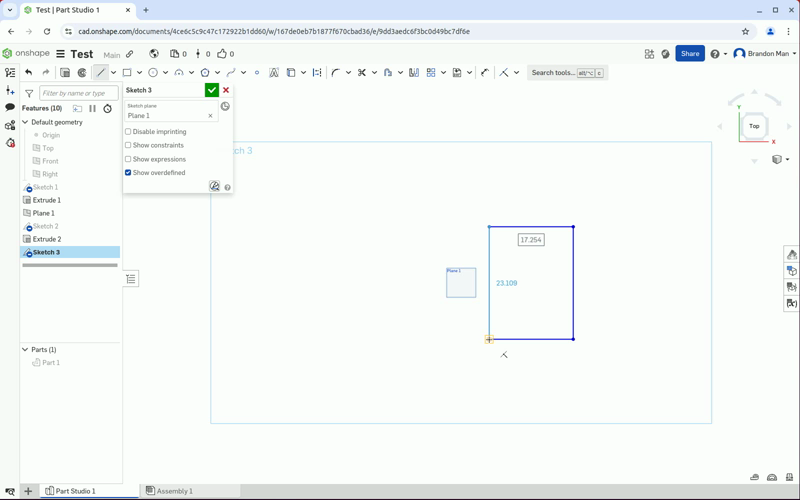
mouse_move(552, 281)
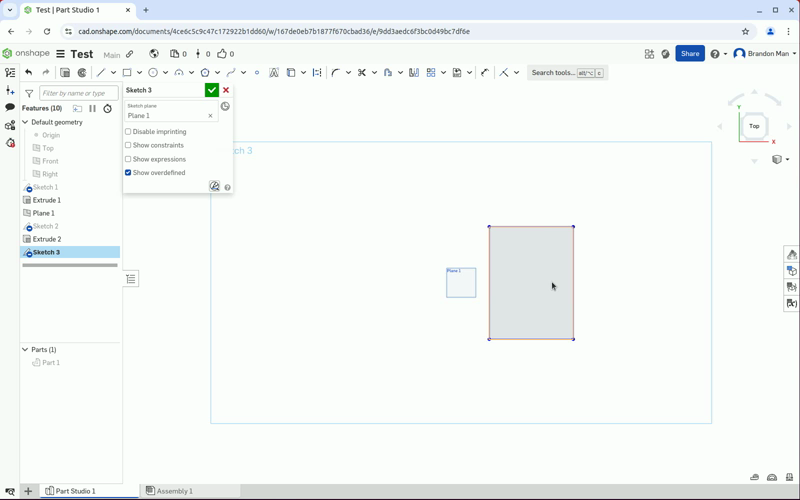
click(552, 281)
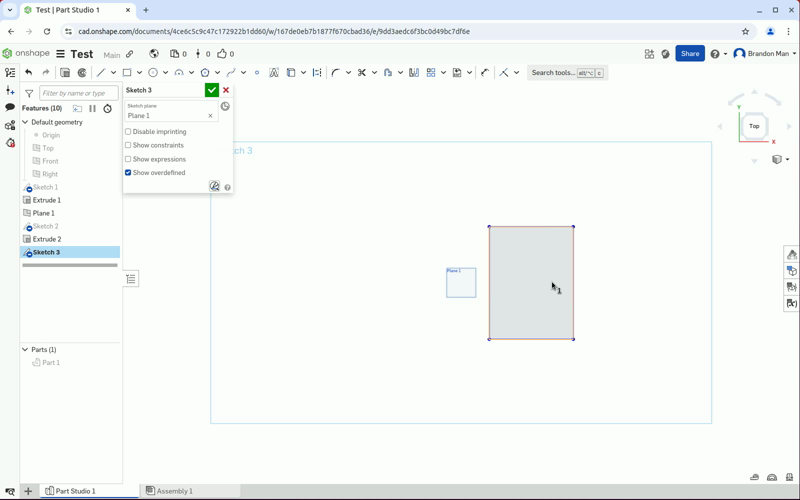
mouse_move(73, 352)
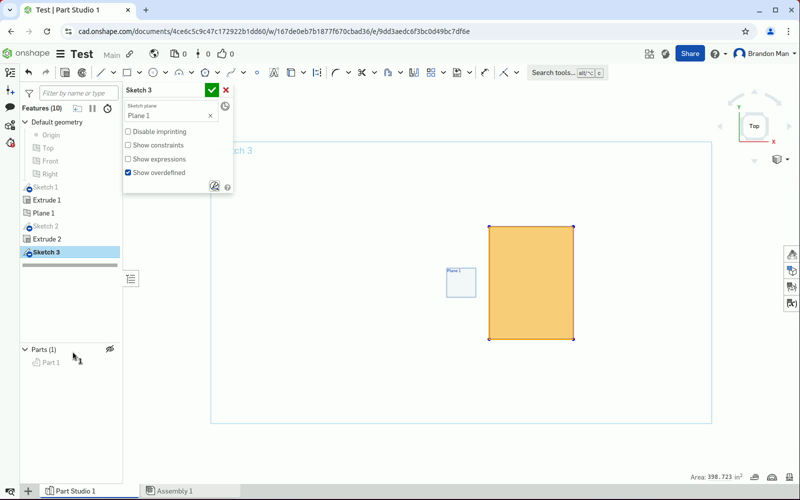
key(shift+y)
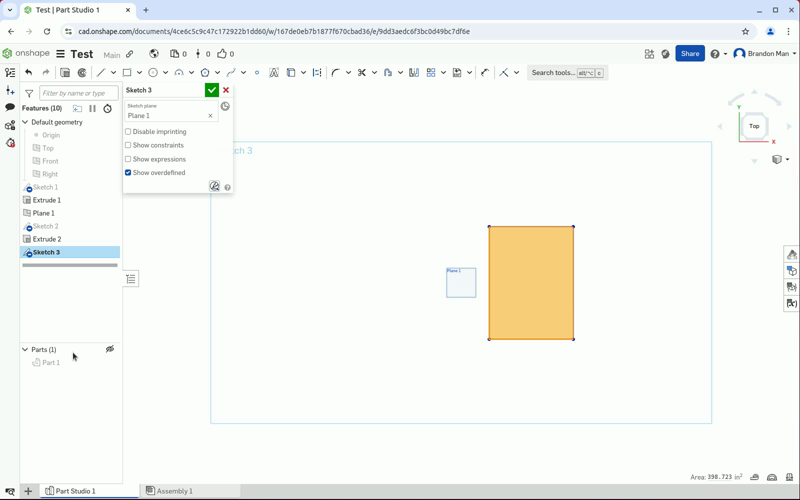
key(shift+e)
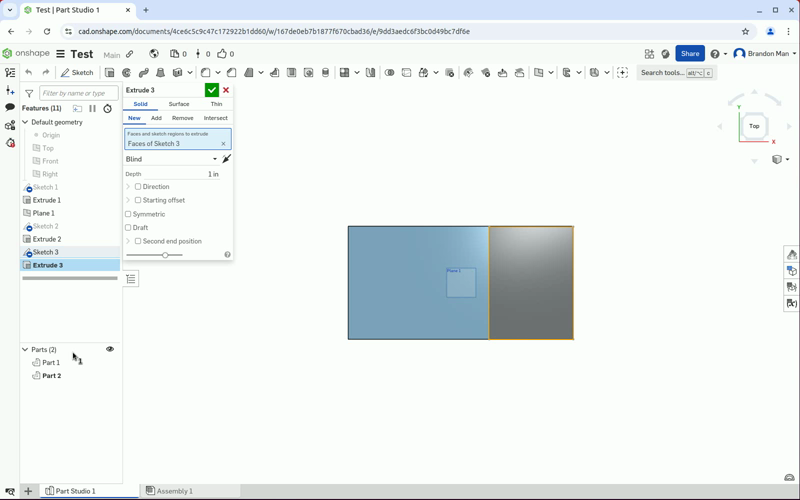
mouse_move(143, 106)
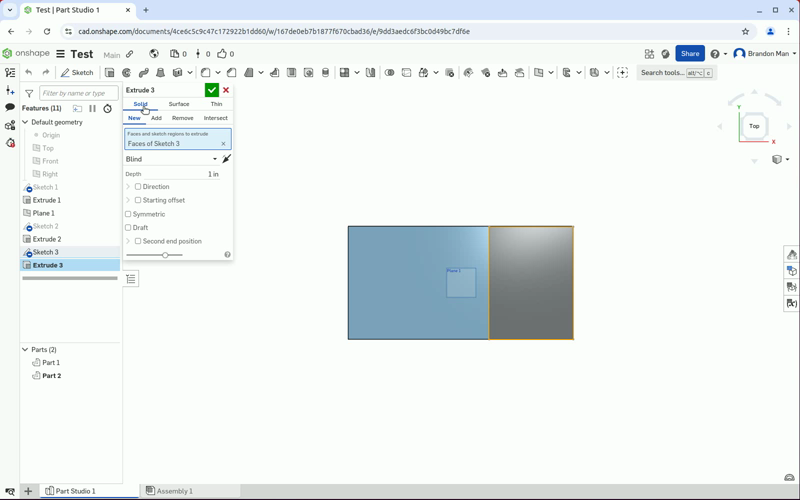
click(143, 106)
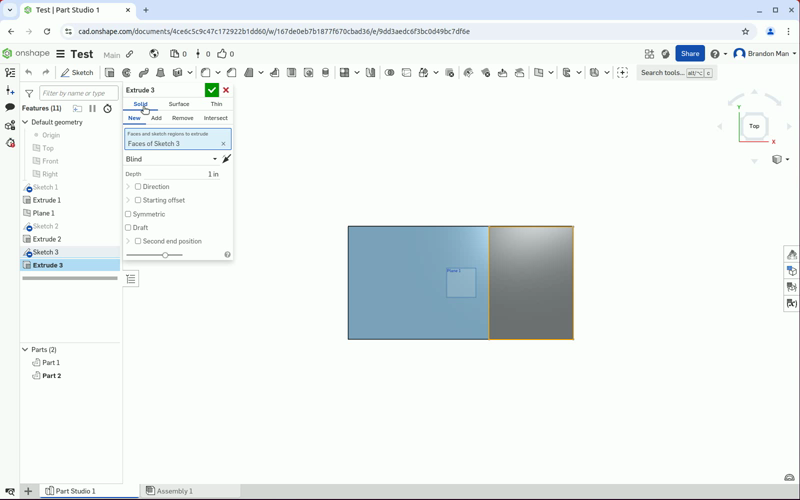
mouse_move(186, 120)
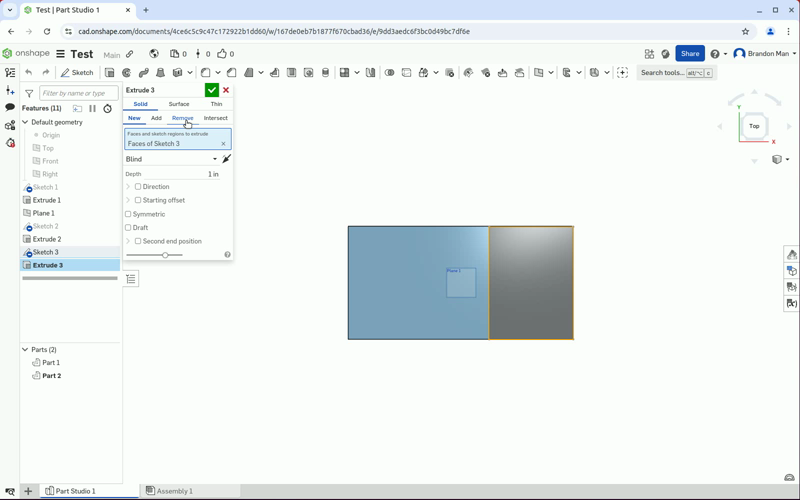
click(186, 120)
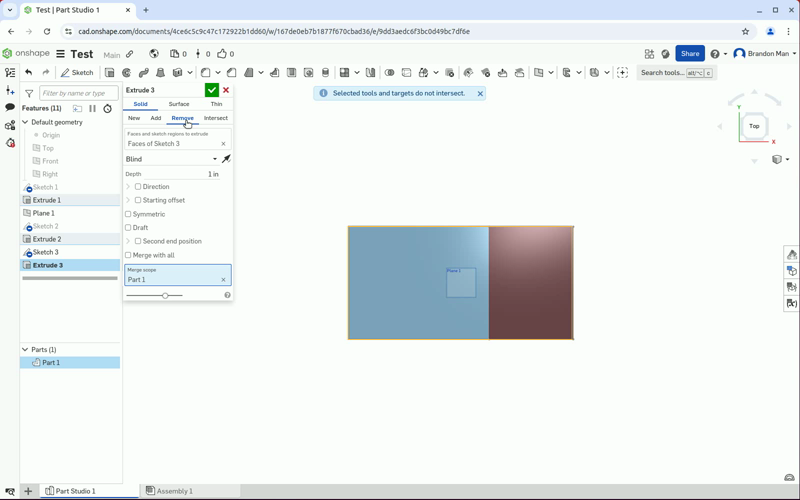
key(tab, 4)
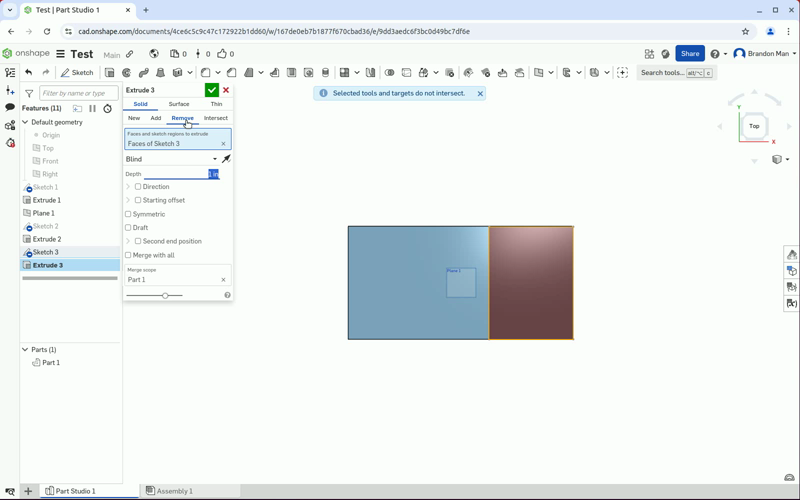
text(11.554)
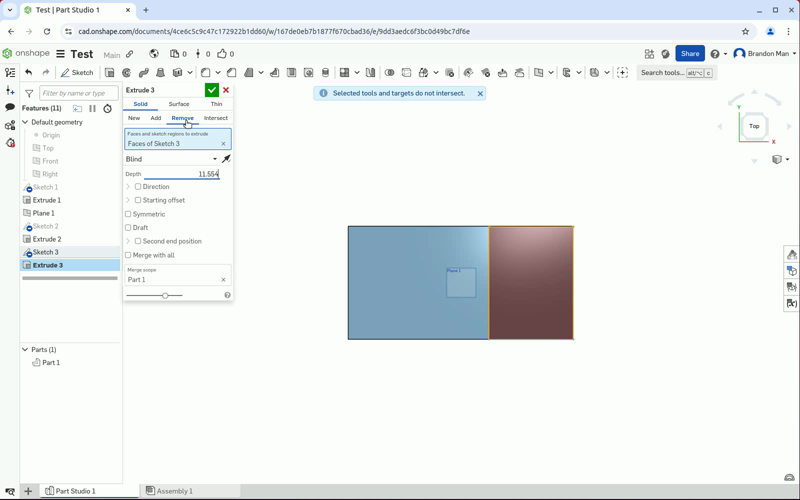
key(tab, 6)
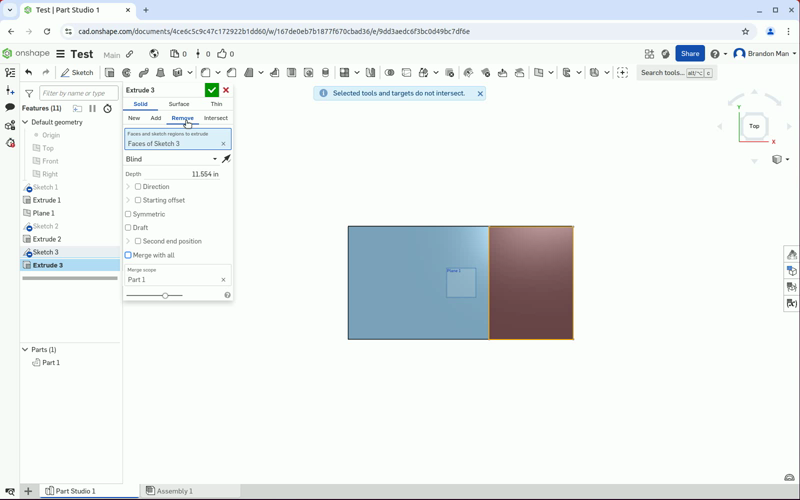
key(space)
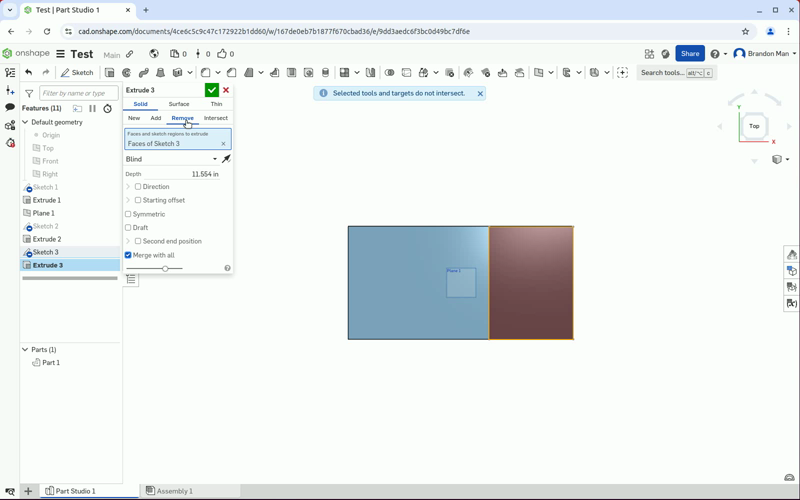
key(enter)
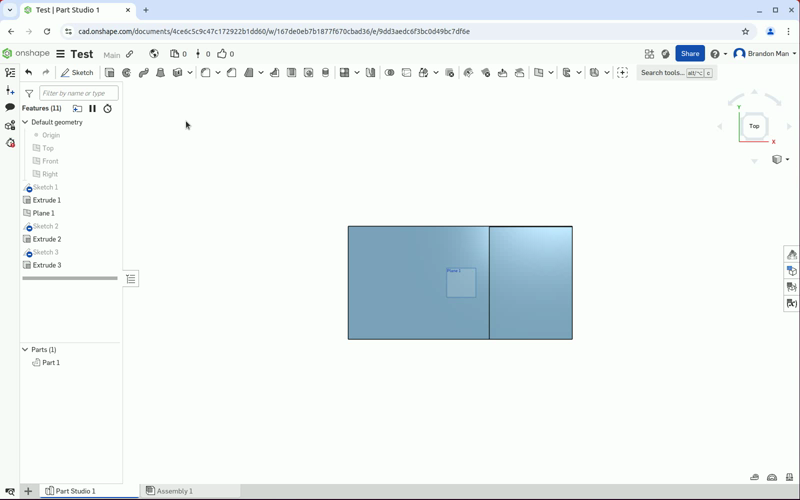
key(shift+h)
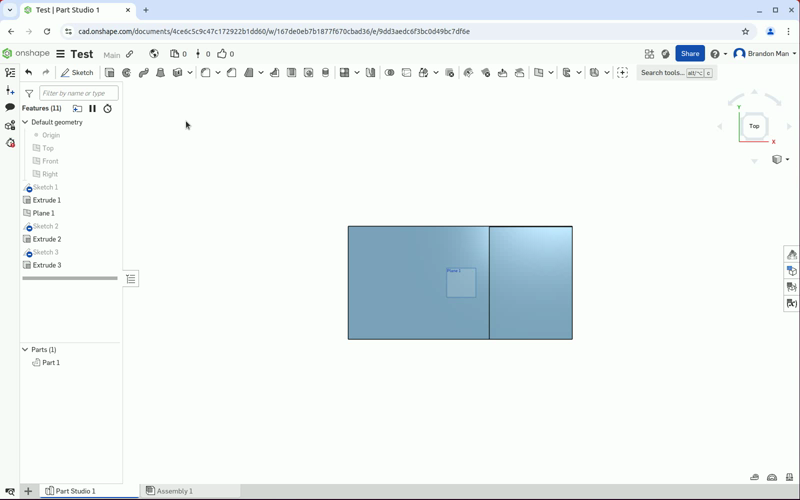
key(shift+h)
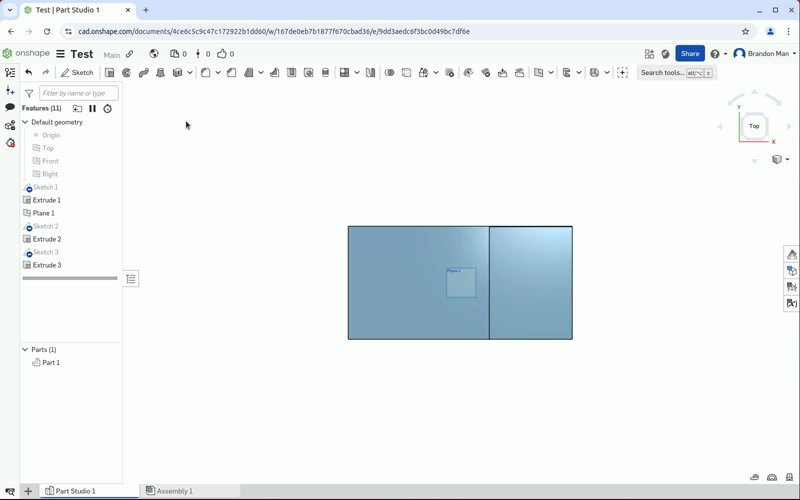
mouse_move(73, 189)
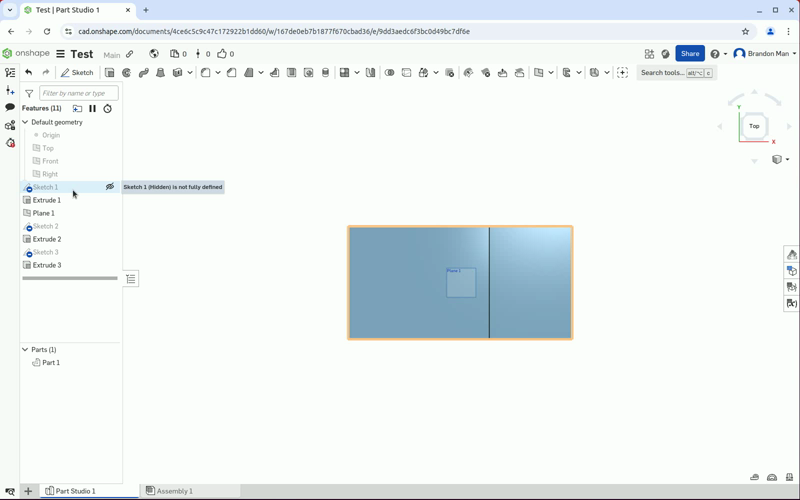
click(73, 189)
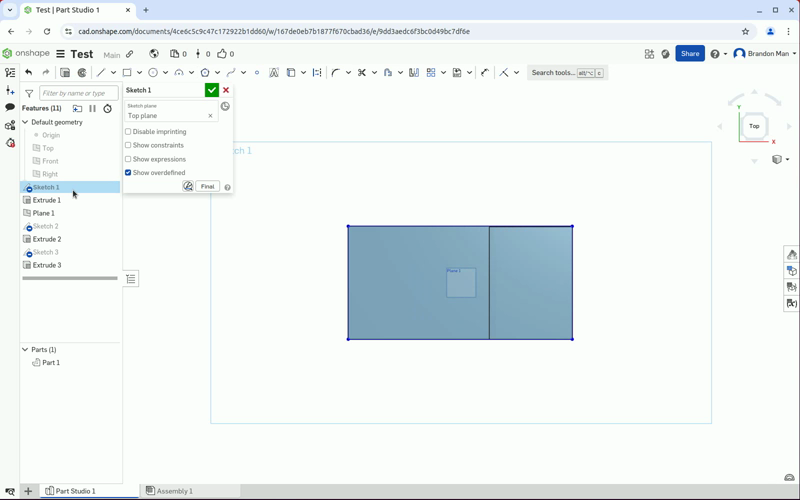
mouse_move(229, 92)
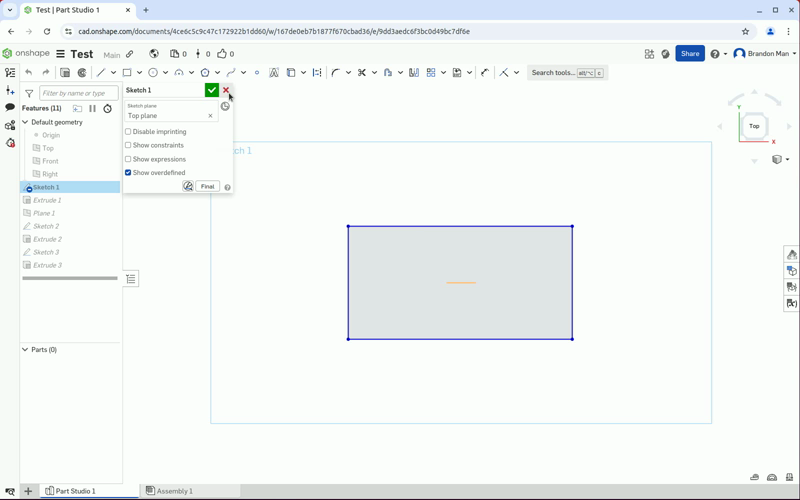
click(229, 92)
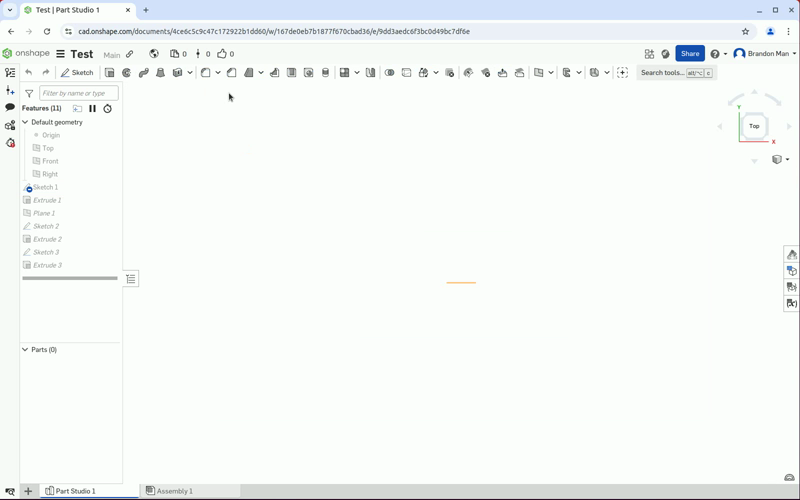
key(shift+s)
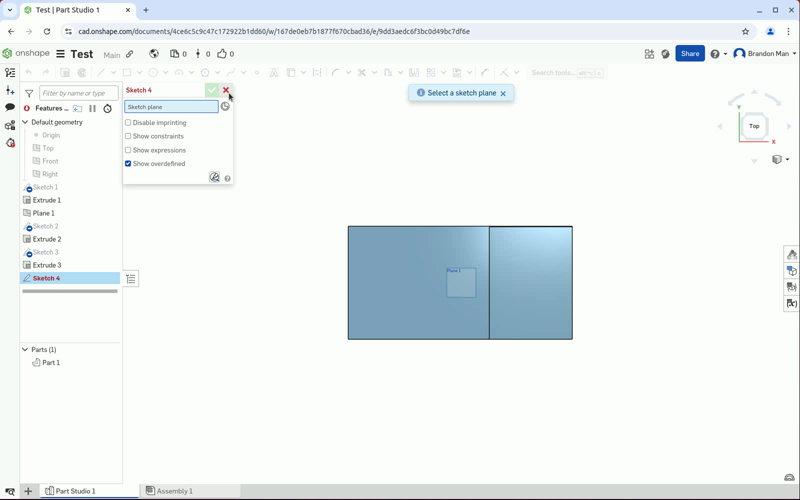
mouse_move(73, 215)
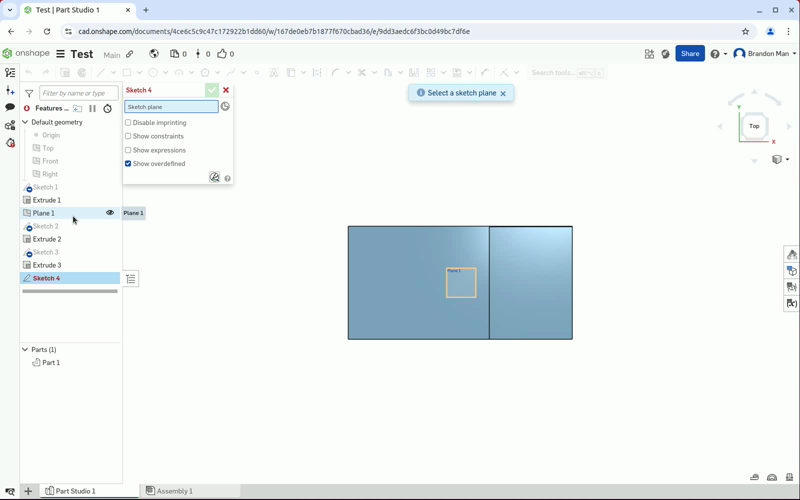
click(73, 215)
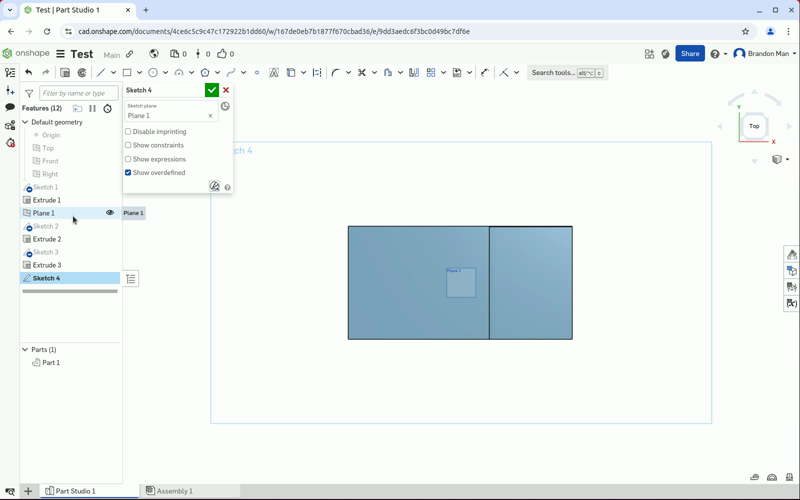
mouse_move(73, 352)
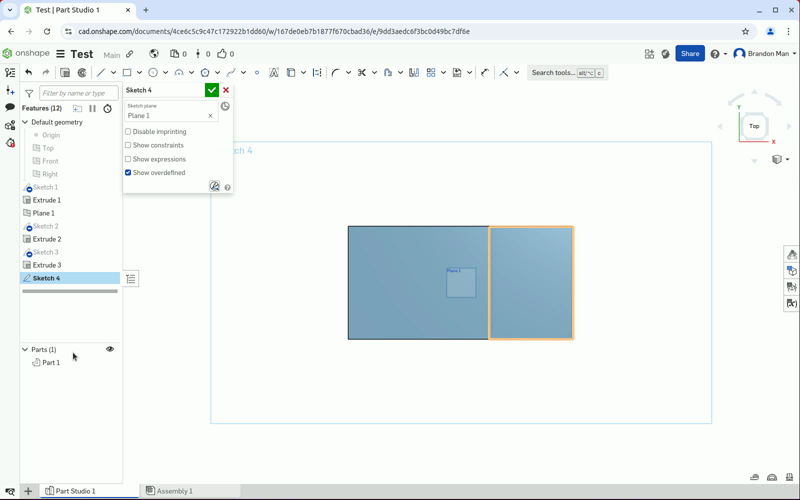
key(y)
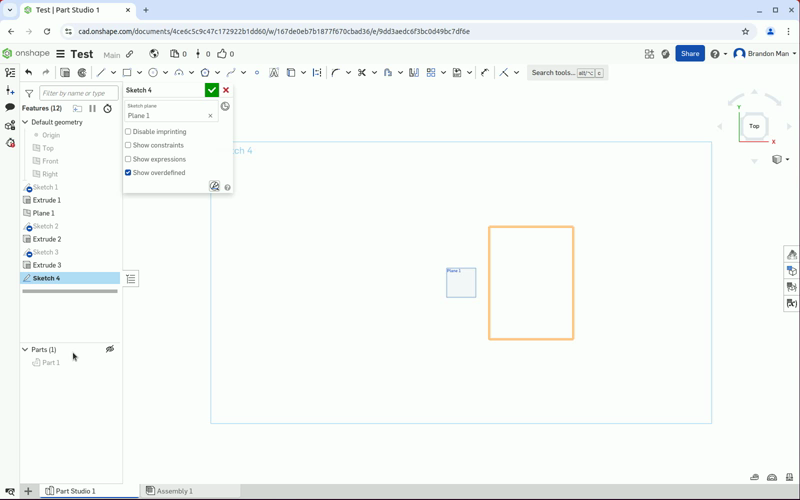
key(l)
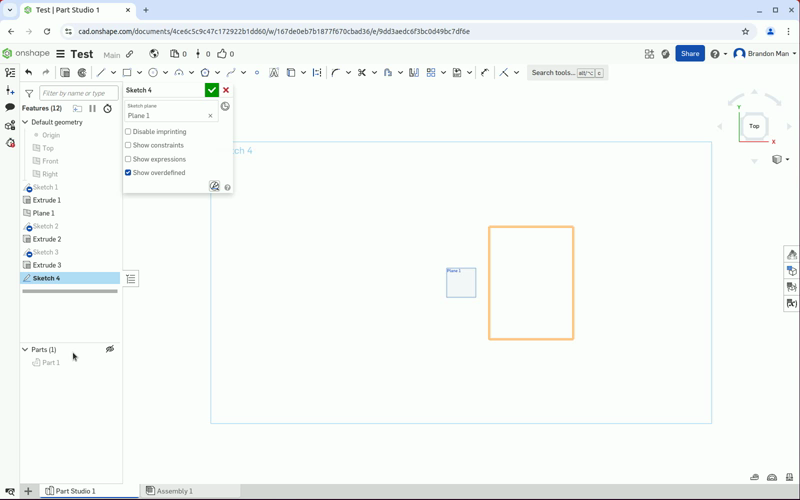
key_down(shift)
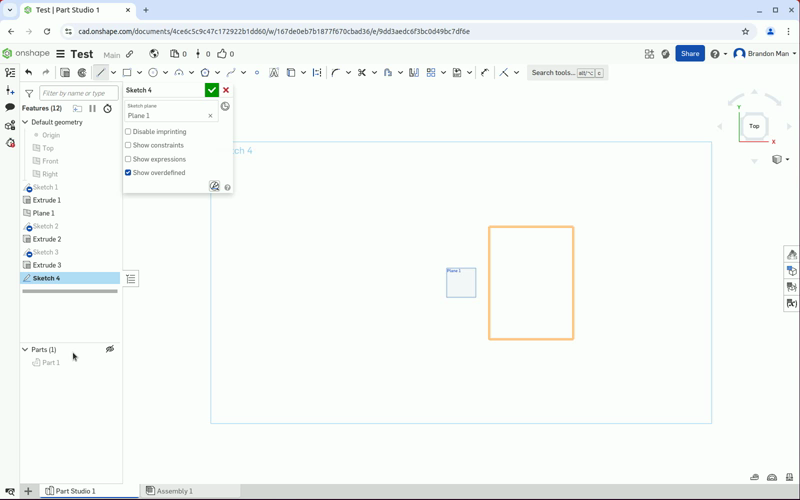
mouse_move(348, 311)
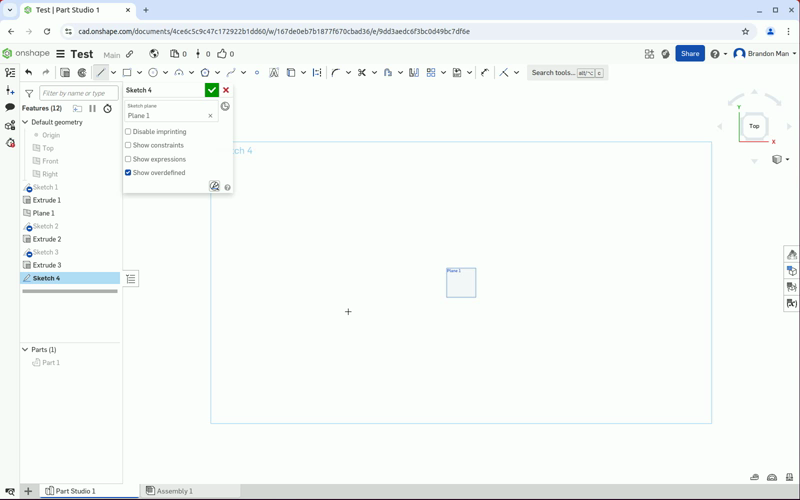
click(348, 311)
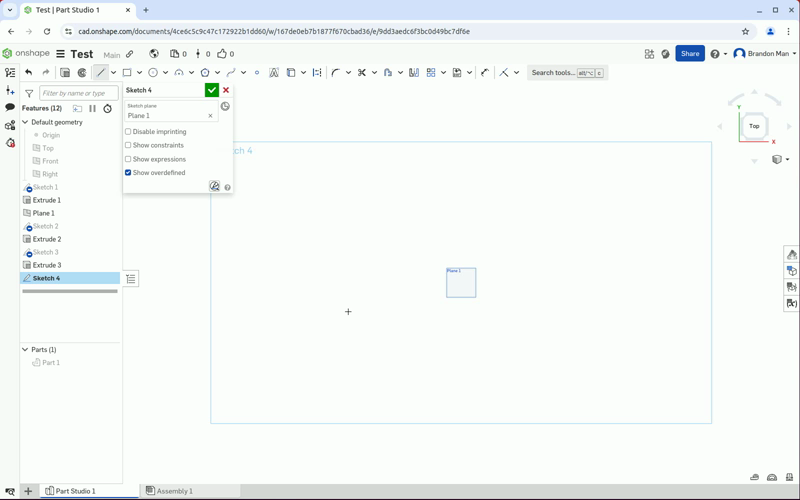
key_up(shift)
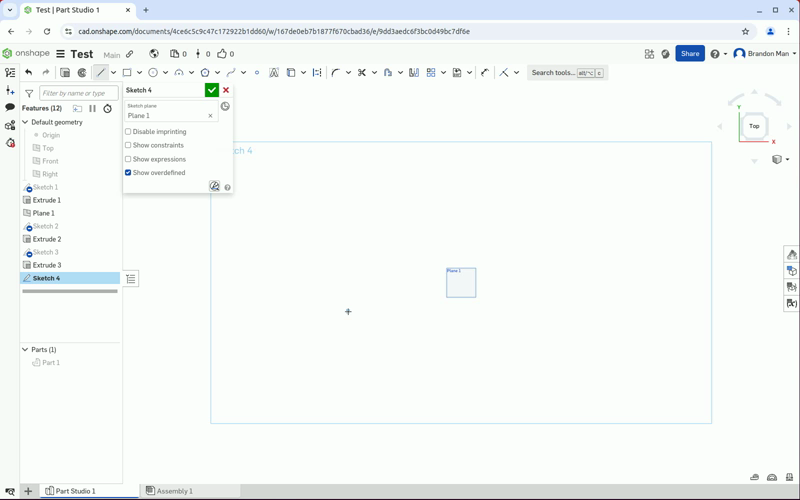
key_down(shift)
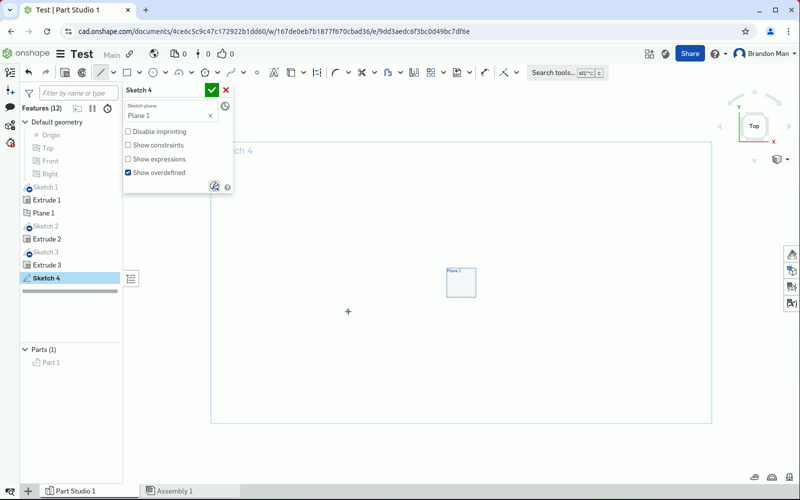
mouse_move(488, 311)
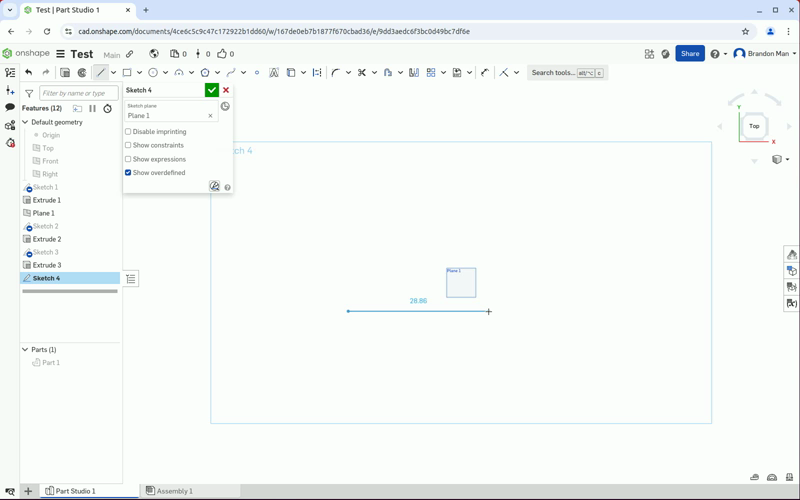
click(488, 311)
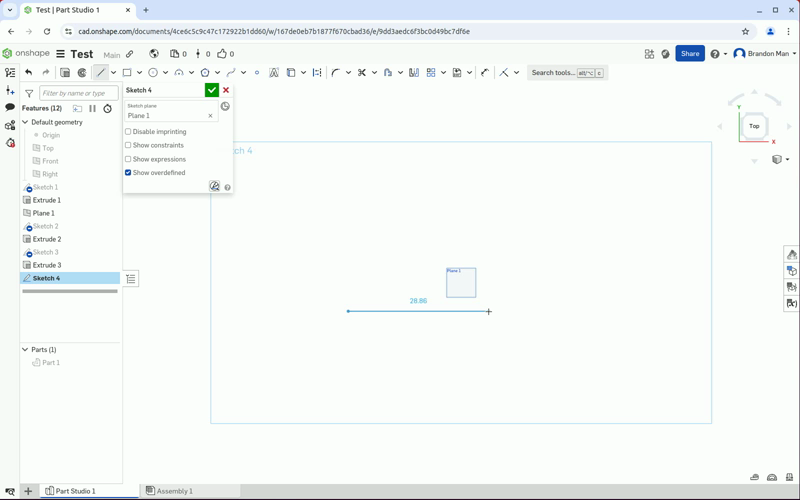
key_up(shift)
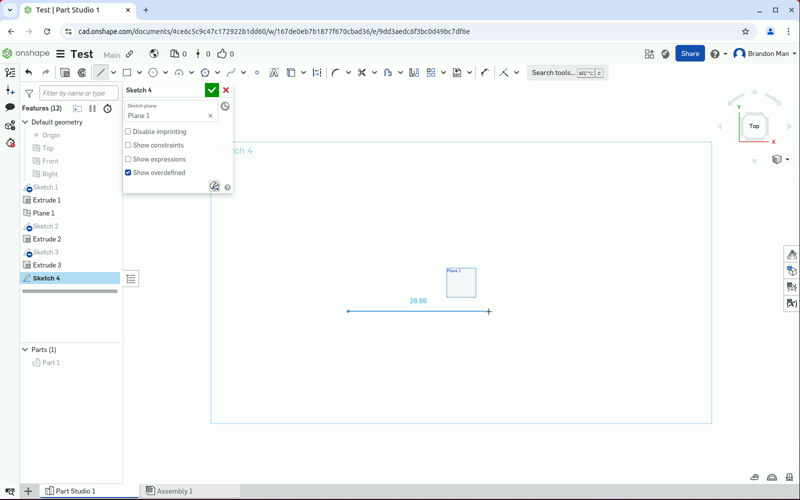
key_down(shift)
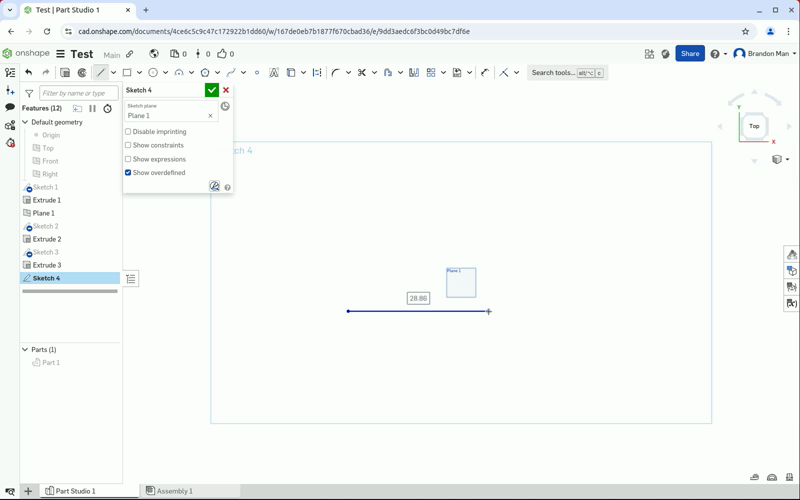
mouse_move(518, 311)
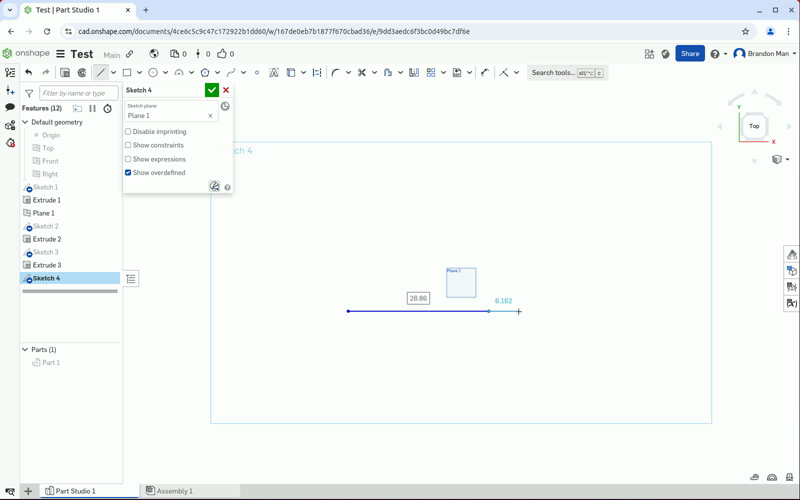
mouse_move(488, 255)
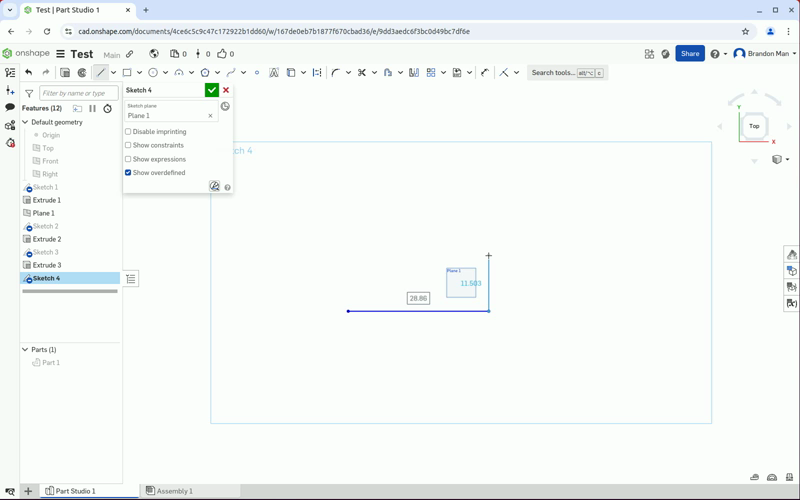
click(488, 255)
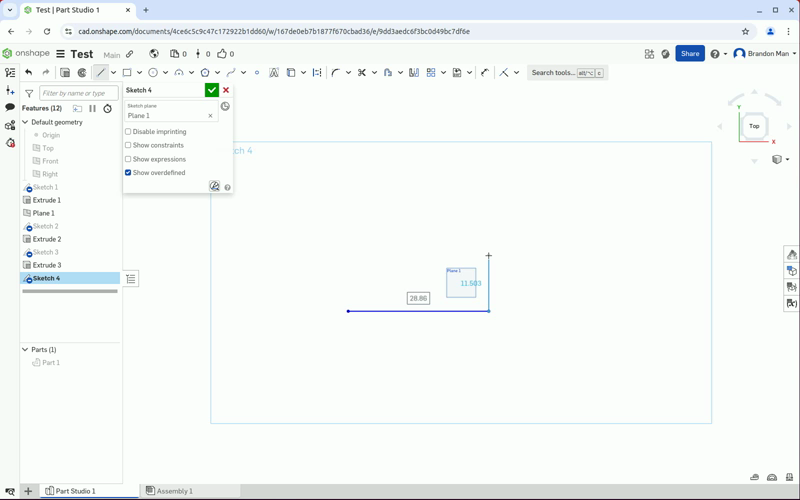
key_up(shift)
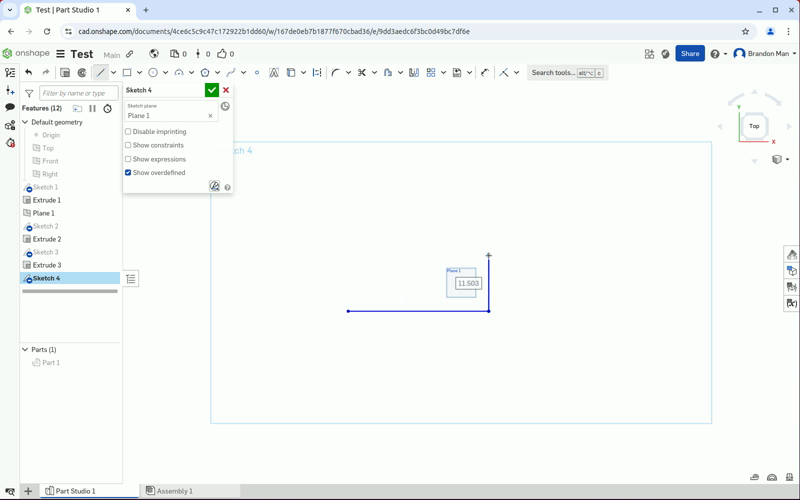
key_down(shift)
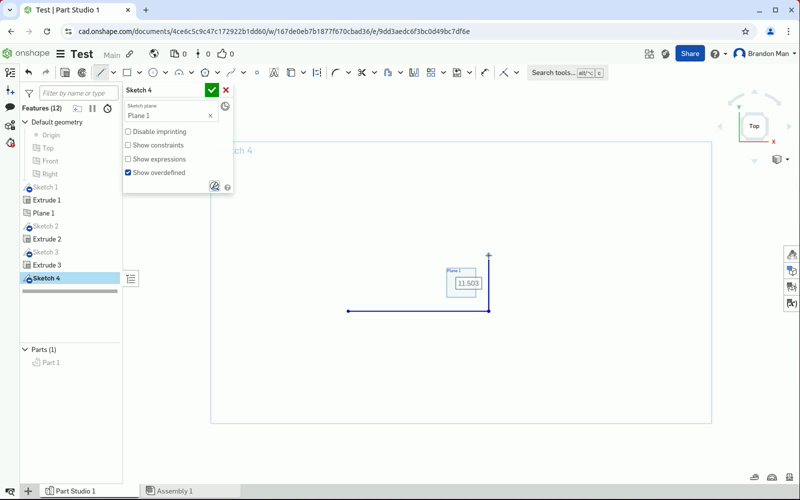
mouse_move(348, 255)
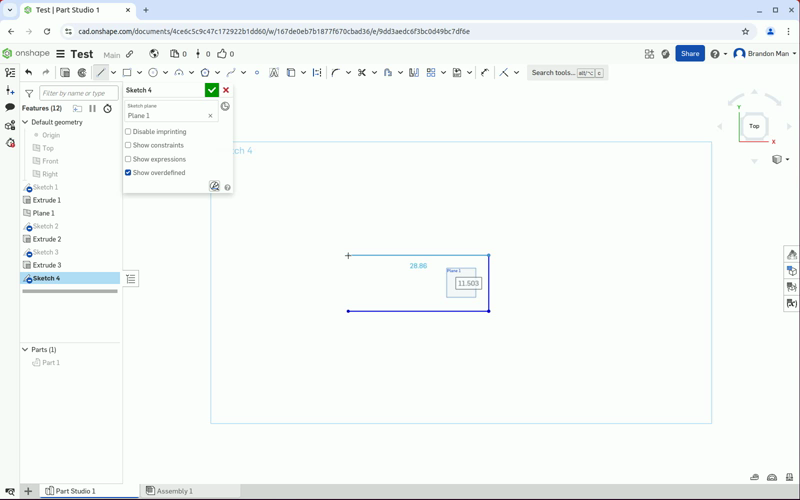
click(348, 255)
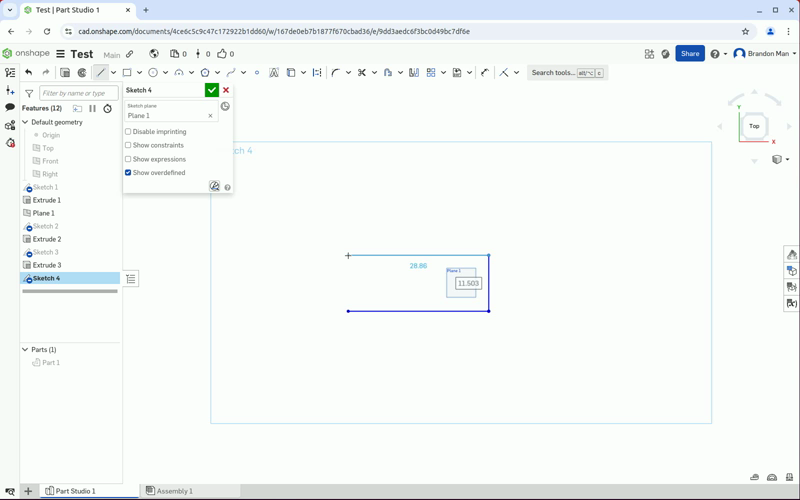
key_up(shift)
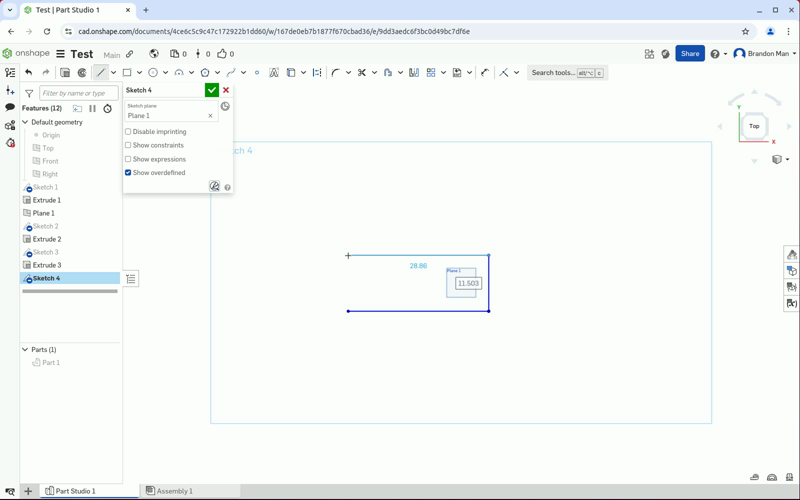
mouse_move(378, 255)
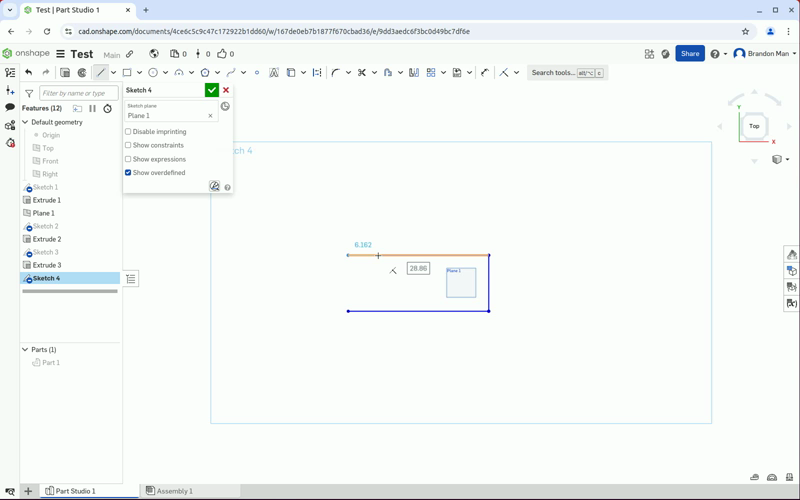
key_down(shift)
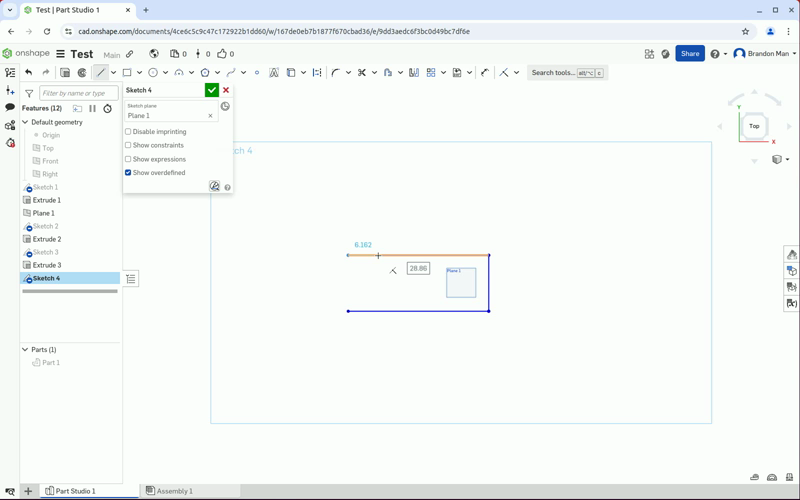
mouse_move(348, 311)
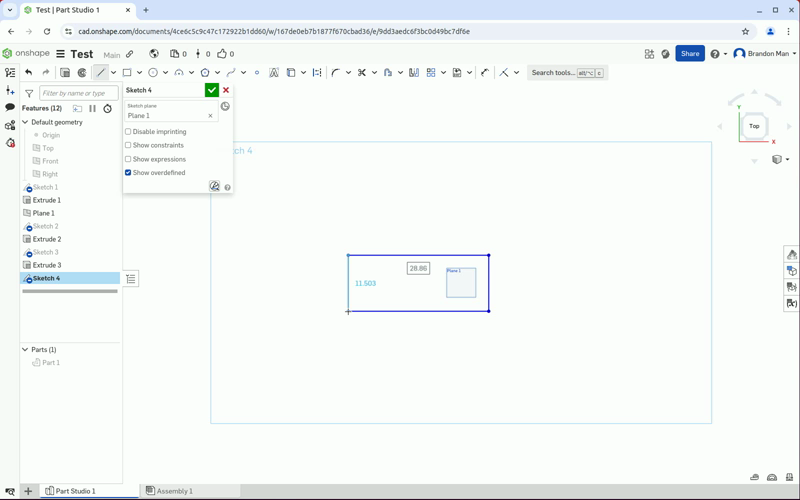
key_up(shift)
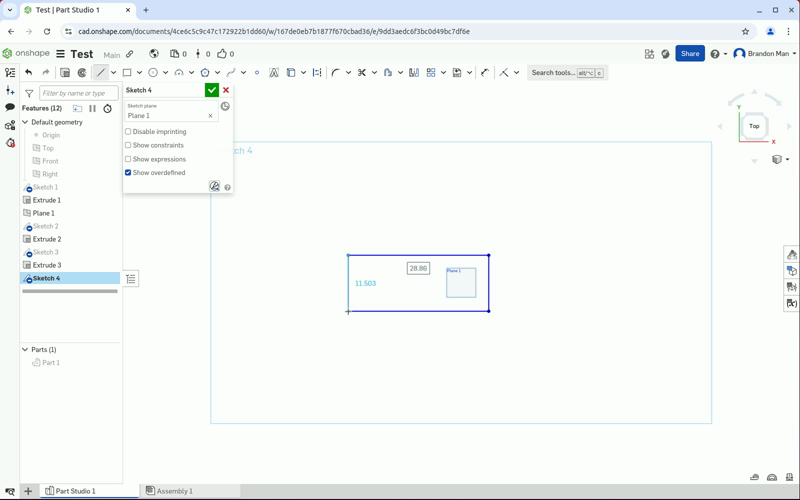
click(348, 311)
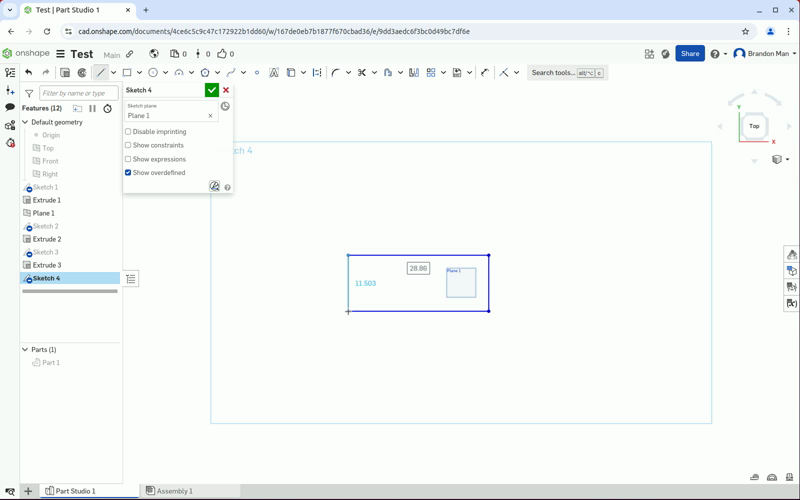
key(esc)
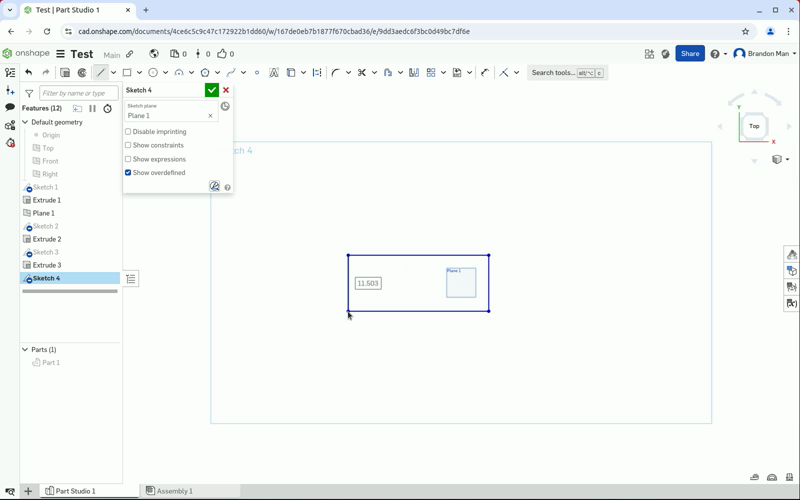
mouse_move(431, 262)
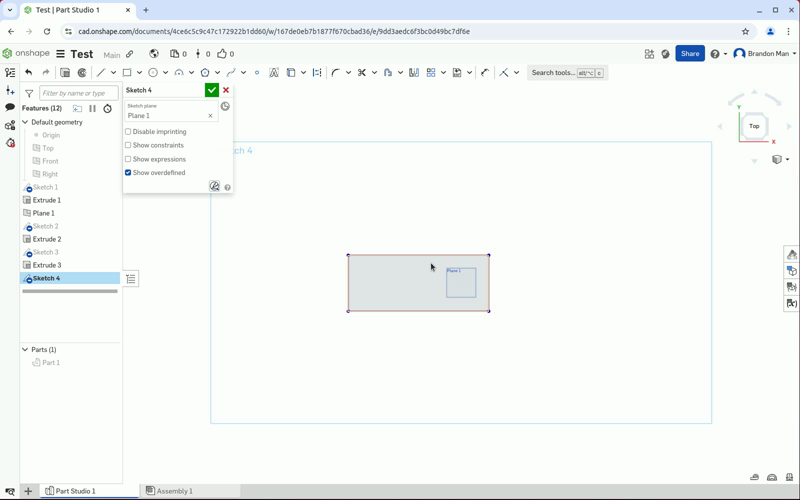
click(431, 262)
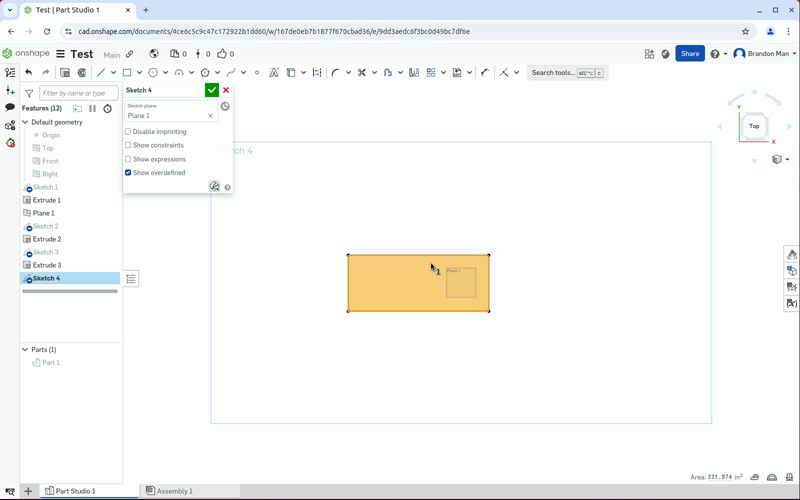
mouse_move(73, 352)
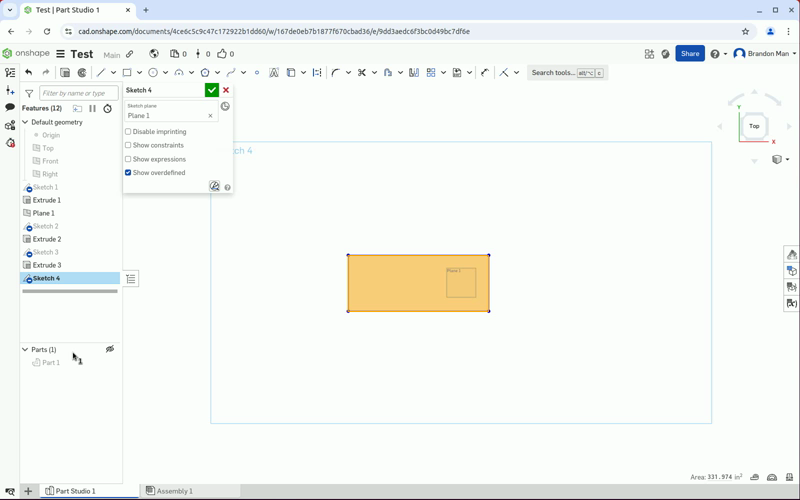
key(shift+y)
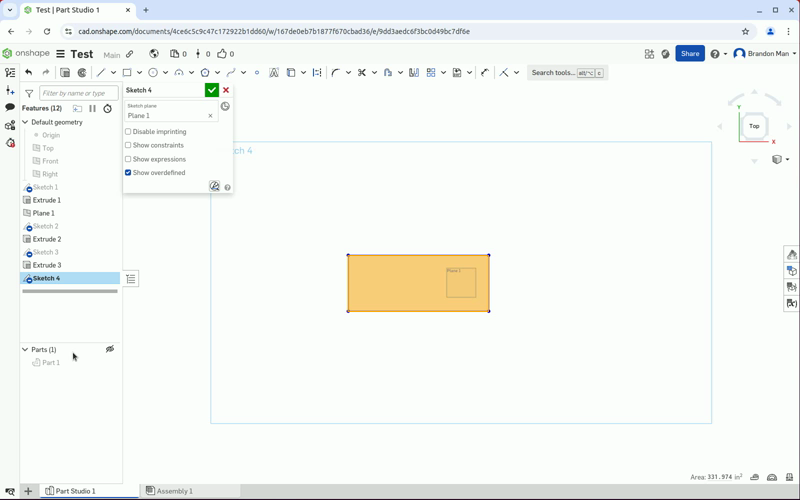
key(shift+e)
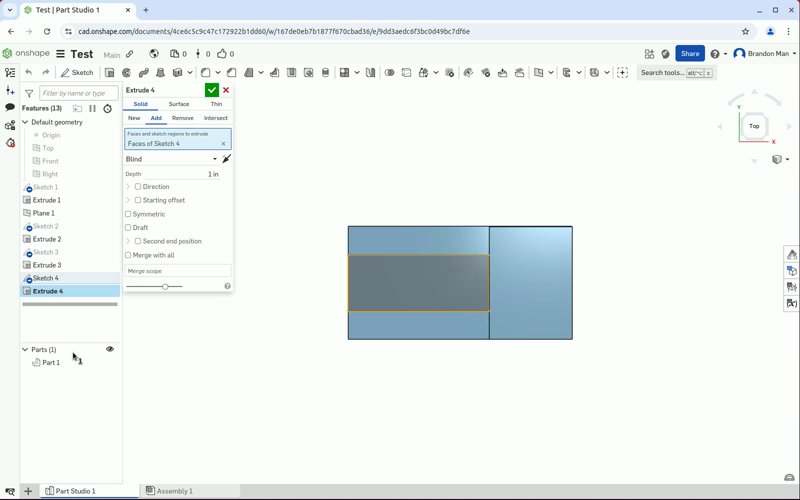
mouse_move(143, 106)
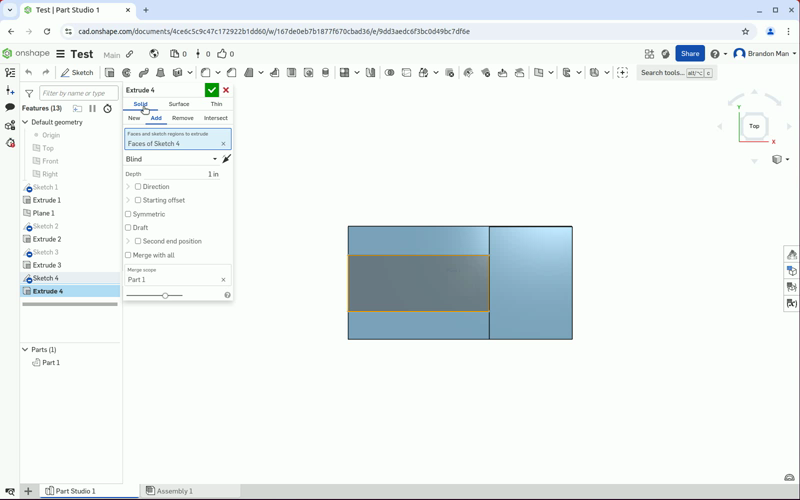
click(143, 106)
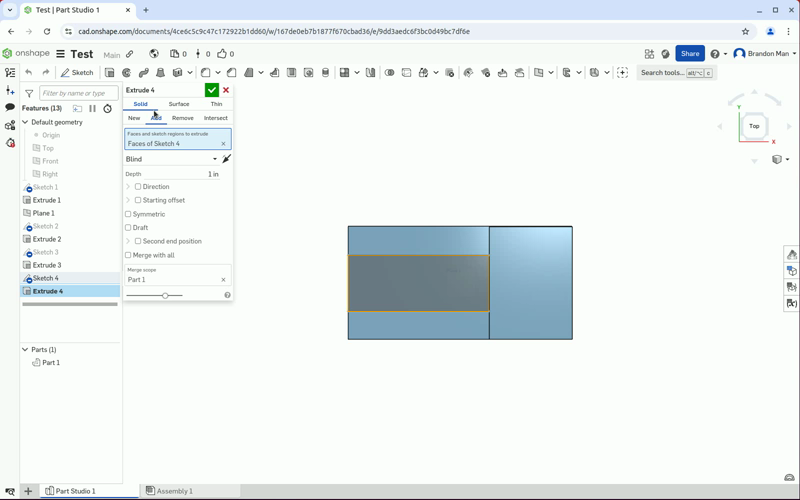
mouse_move(186, 120)
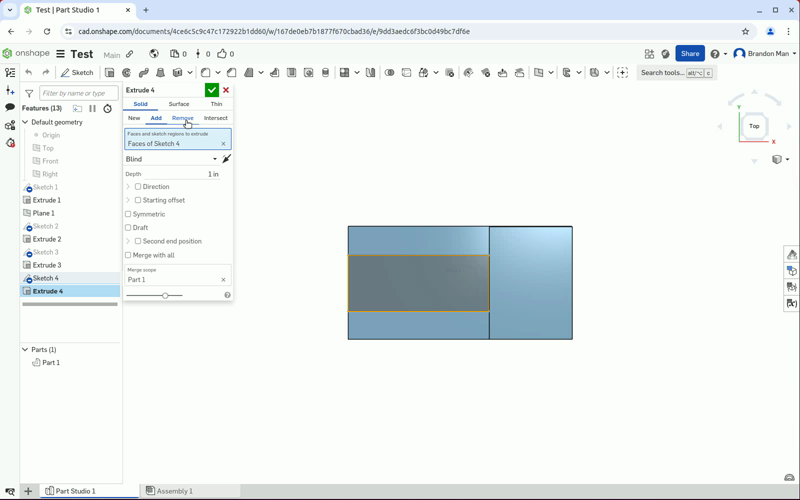
click(186, 120)
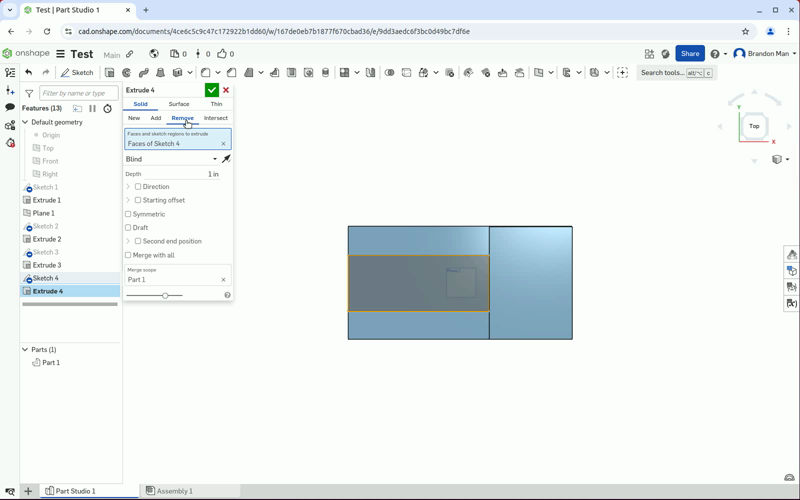
key(tab, 4)
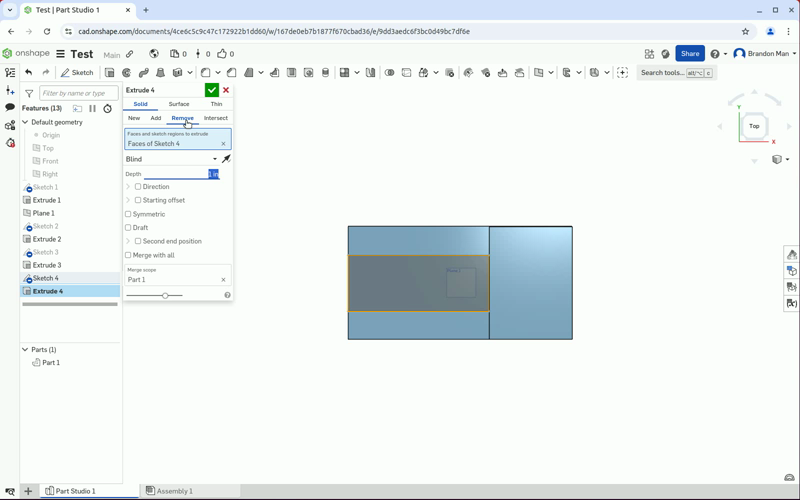
text(5.777)
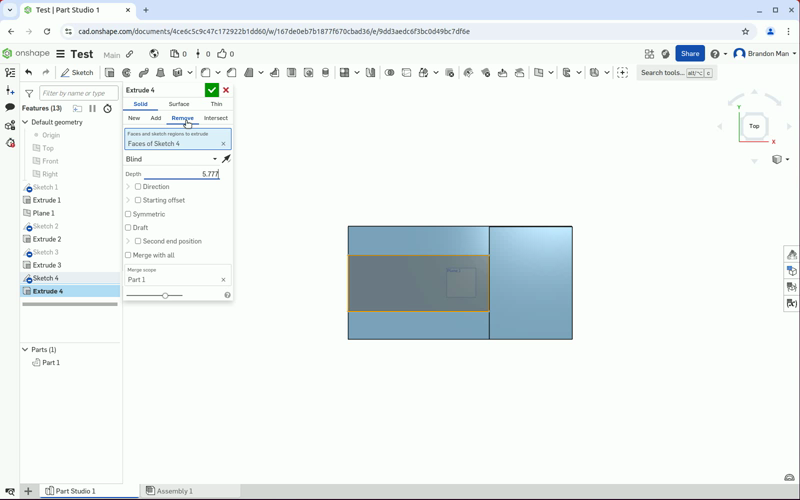
key(tab, 6)
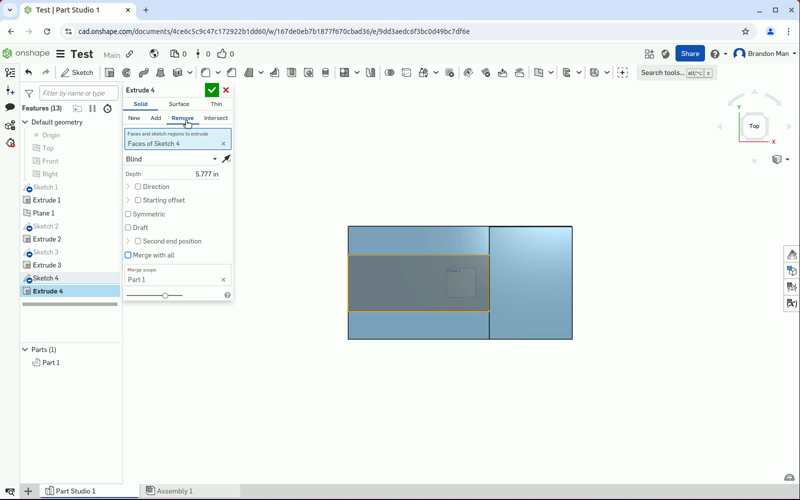
key(space)
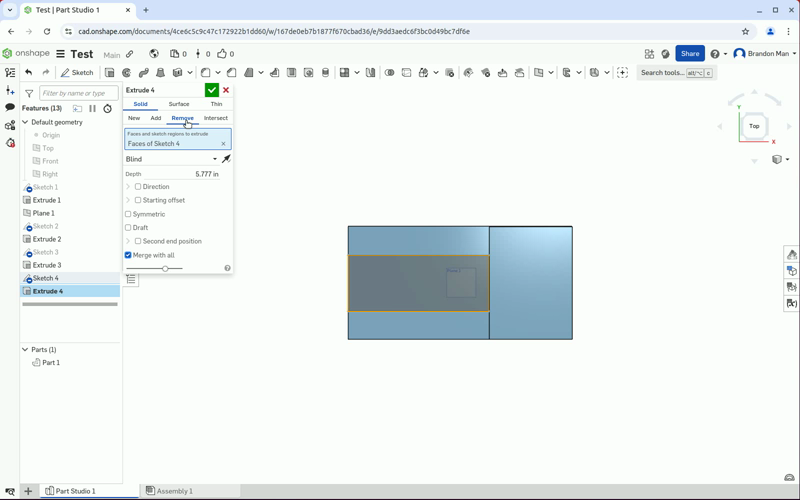
key(enter)
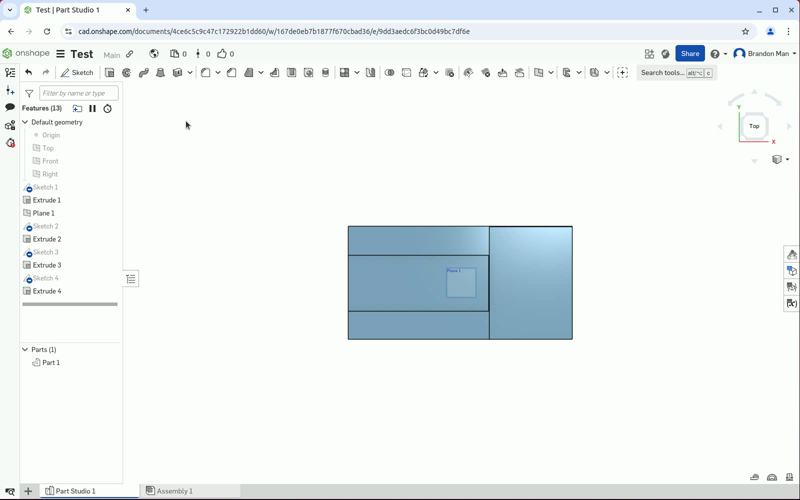
key(shift+h)
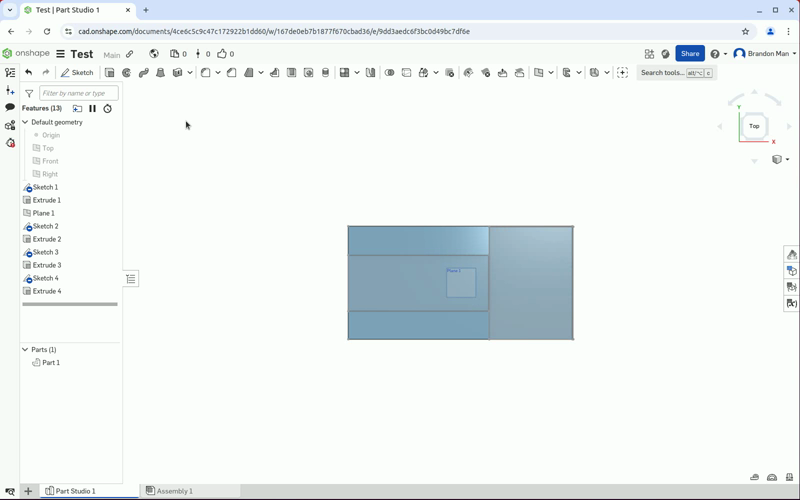
key(shift+h)
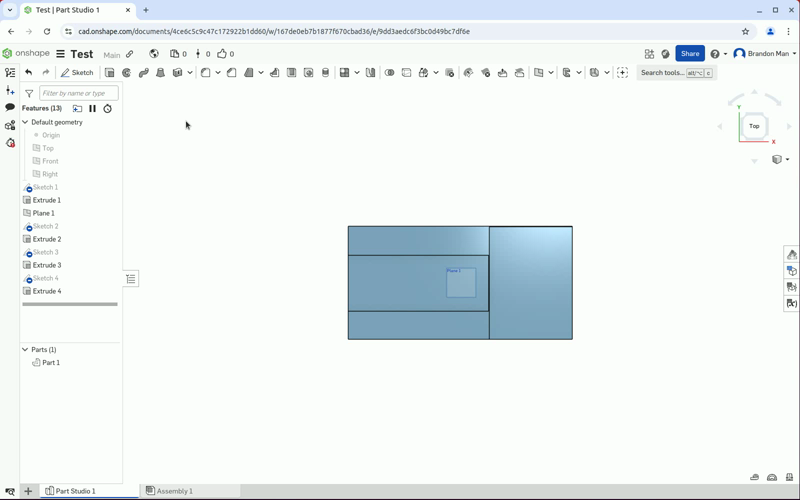
mouse_move(73, 189)
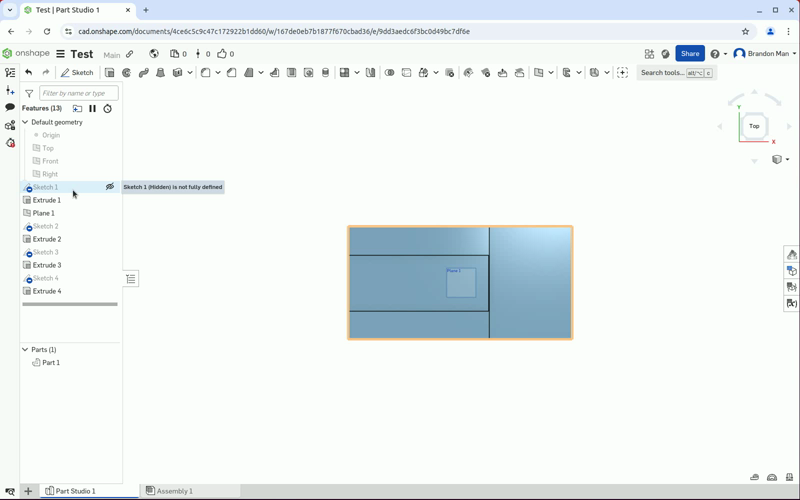
click(73, 189)
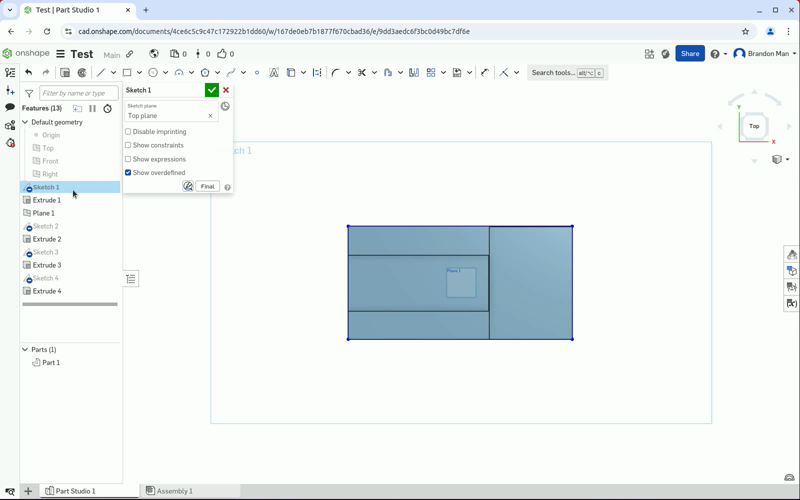
mouse_move(229, 92)
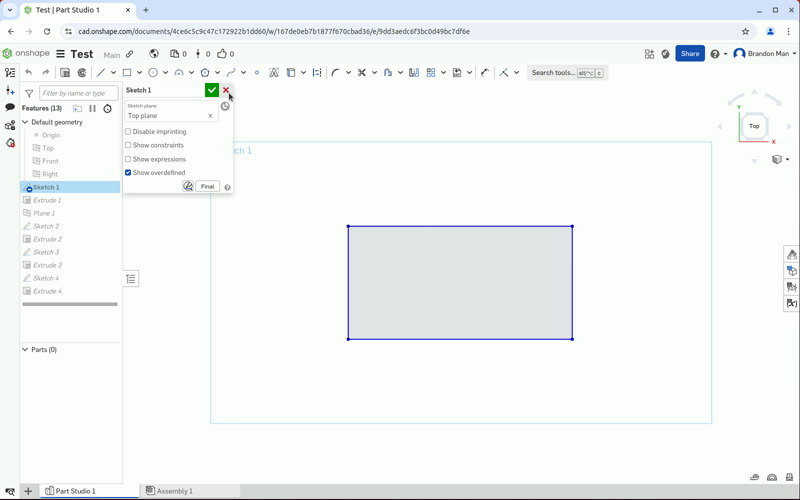
click(229, 92)
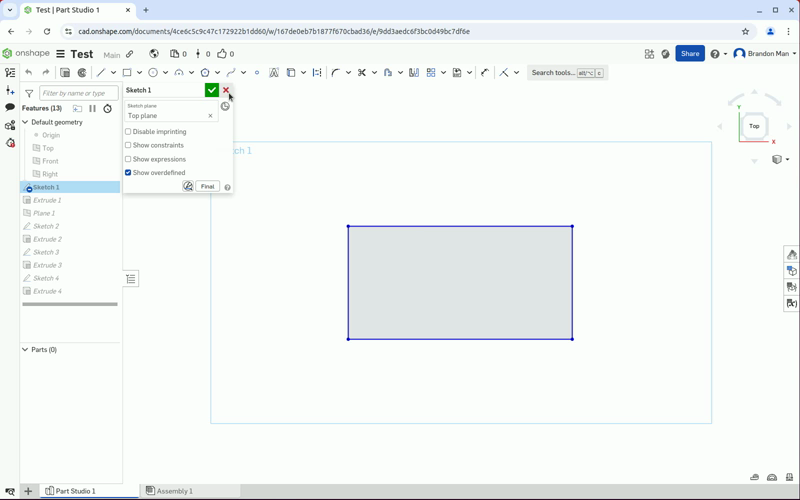
key(shift+s)
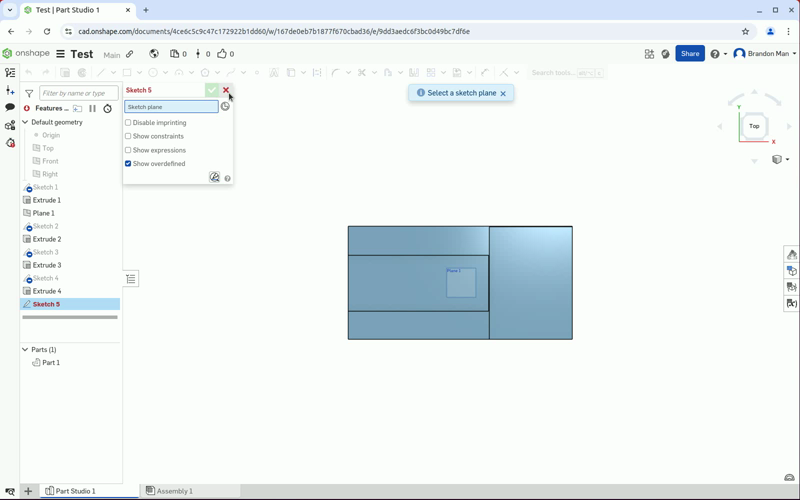
mouse_move(73, 215)
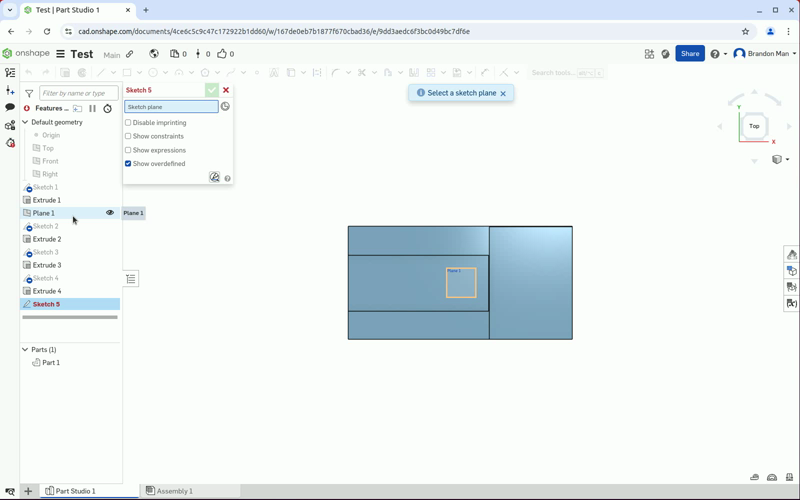
click(73, 215)
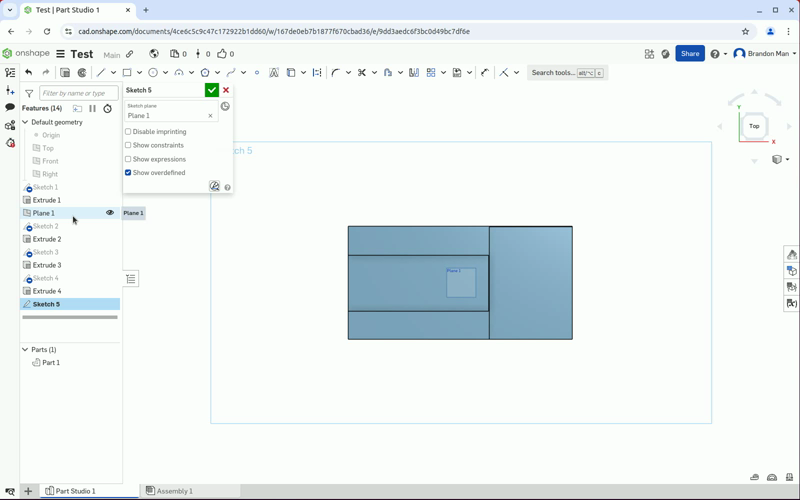
mouse_move(73, 352)
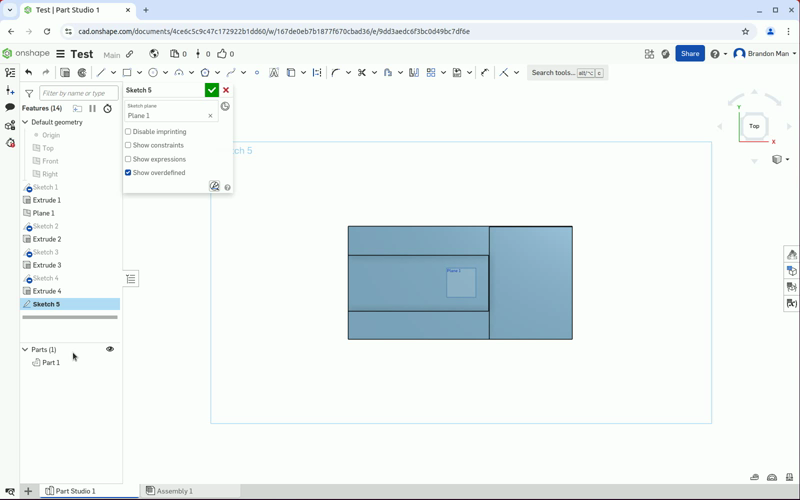
key(y)
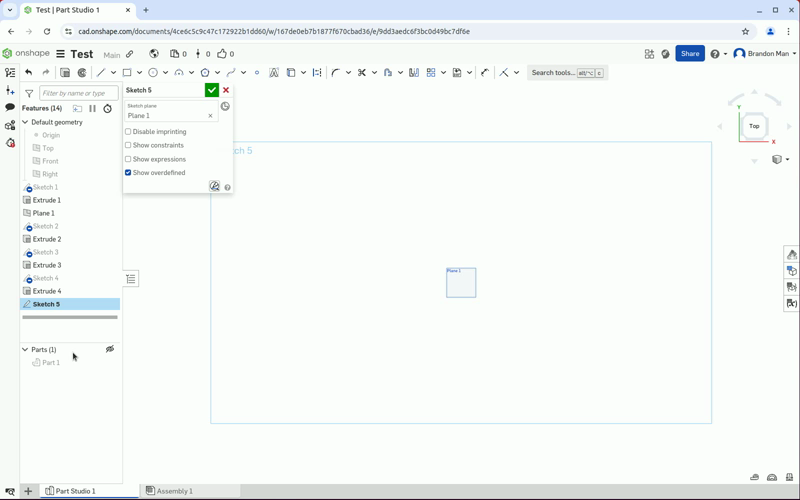
key(l)
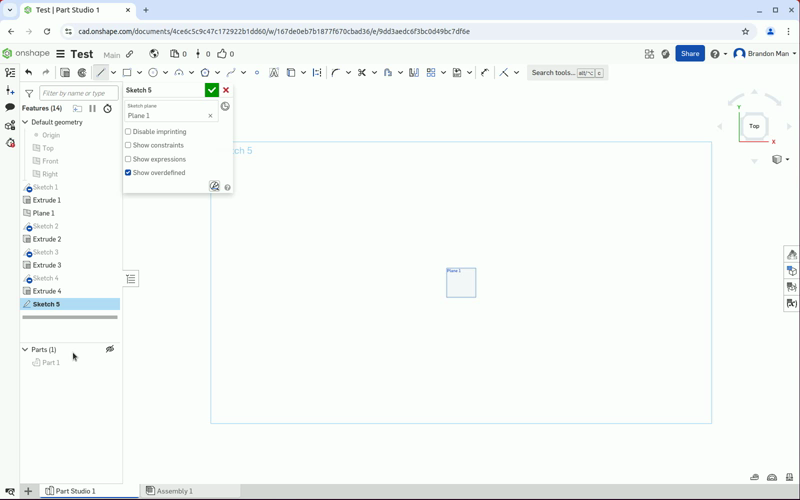
key_down(shift)
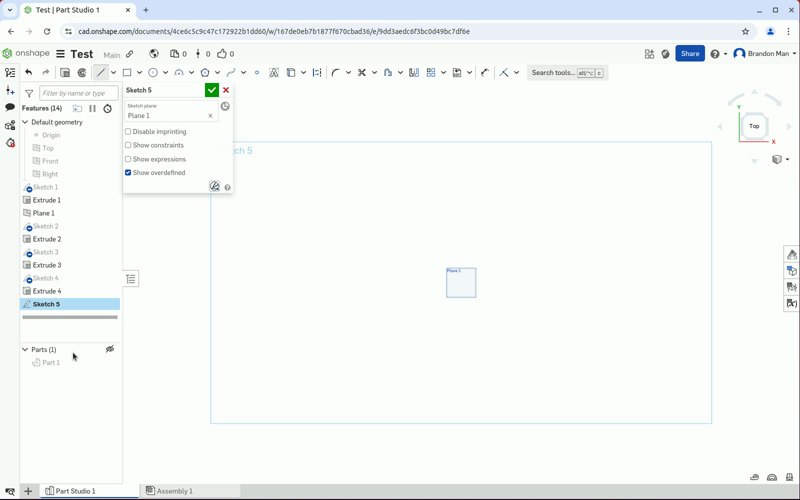
mouse_move(348, 311)
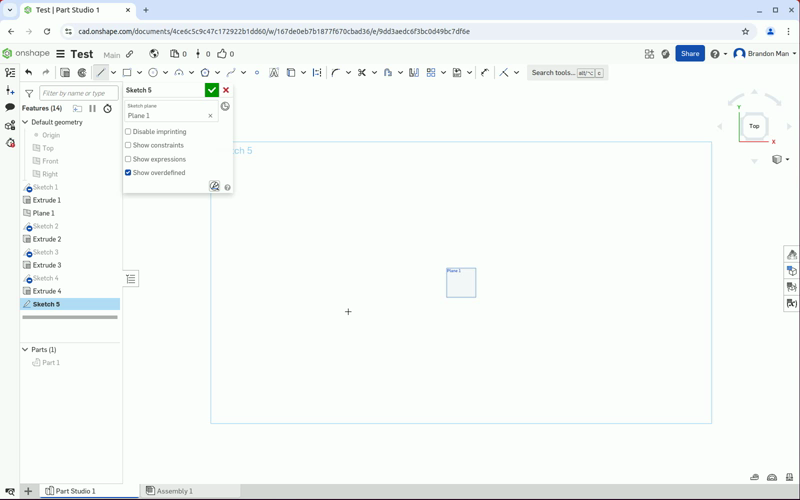
click(348, 311)
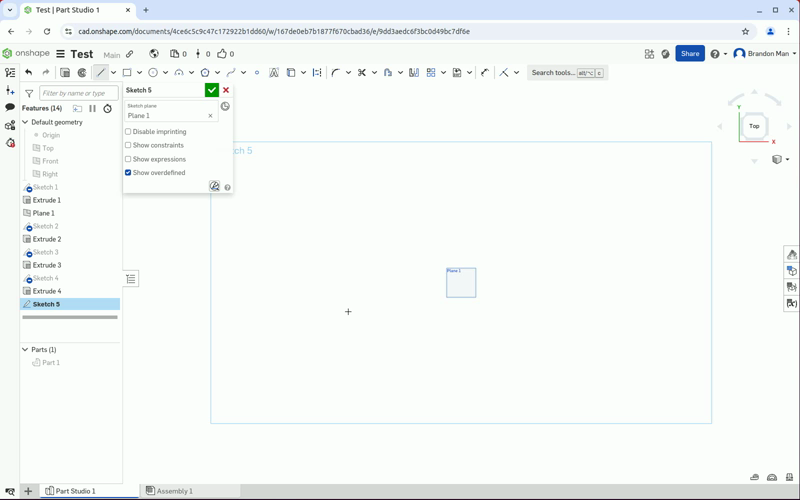
key_up(shift)
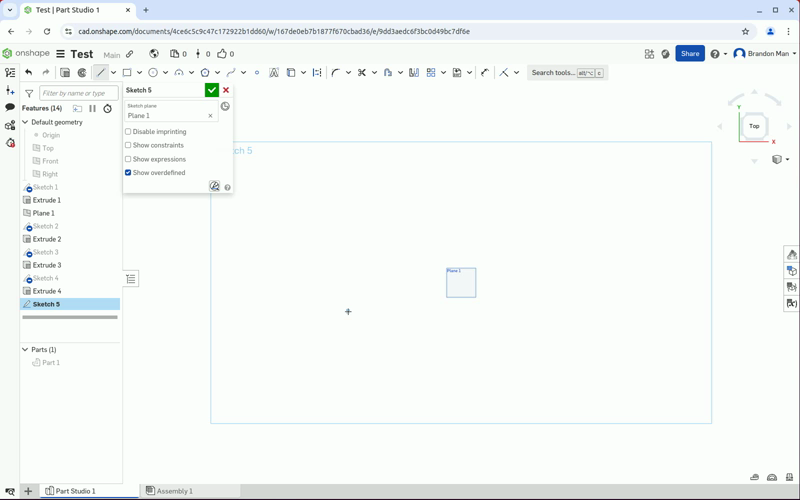
key_down(shift)
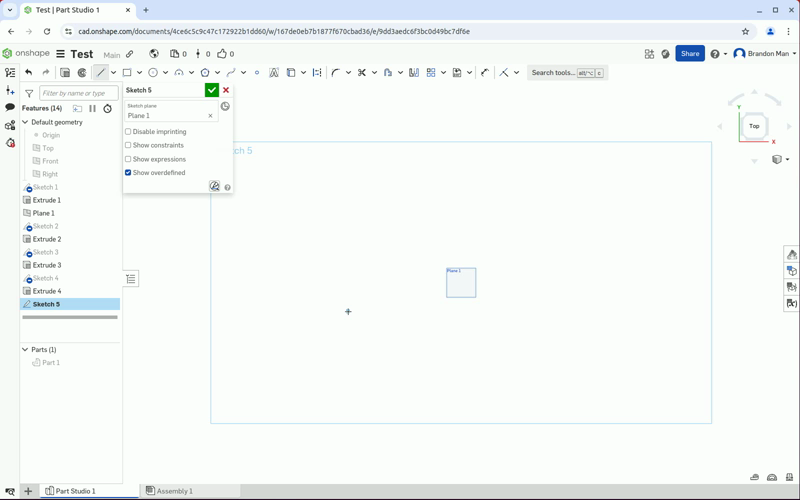
mouse_move(488, 311)
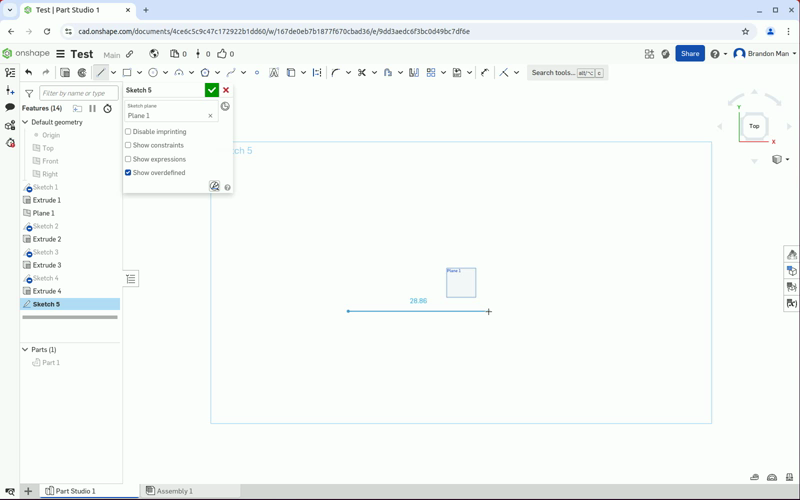
click(488, 311)
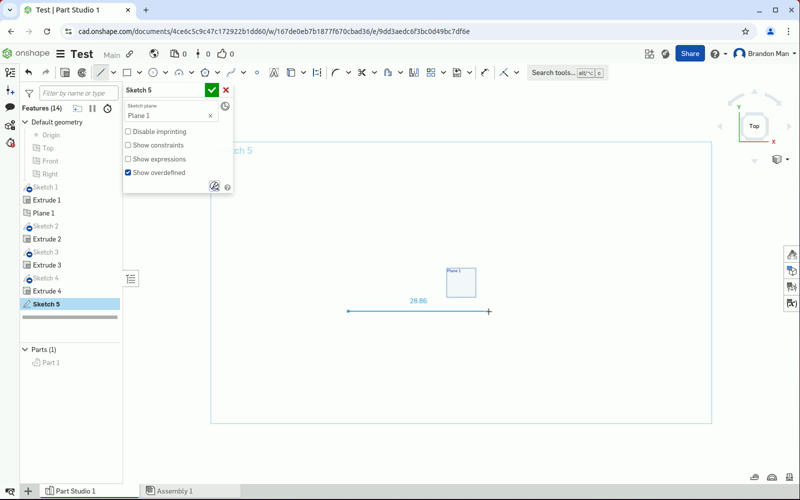
key_up(shift)
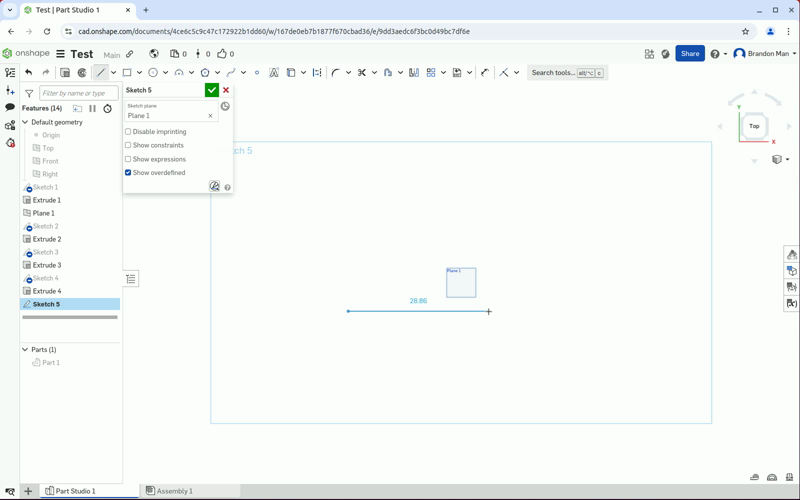
key_down(shift)
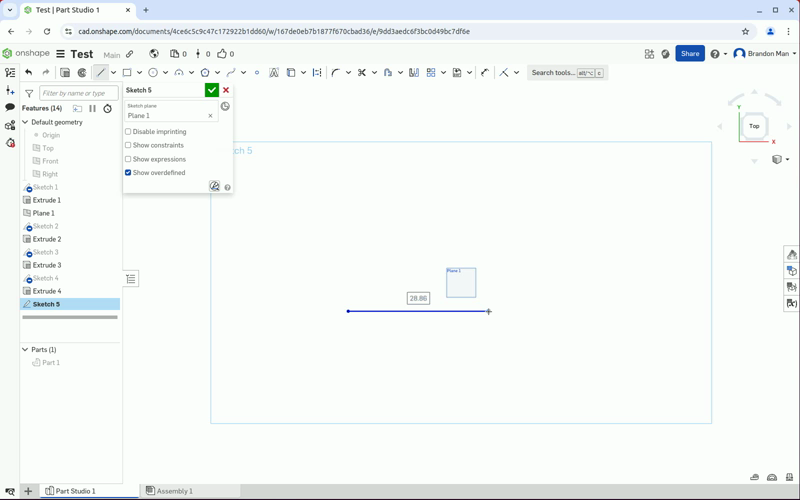
mouse_move(518, 311)
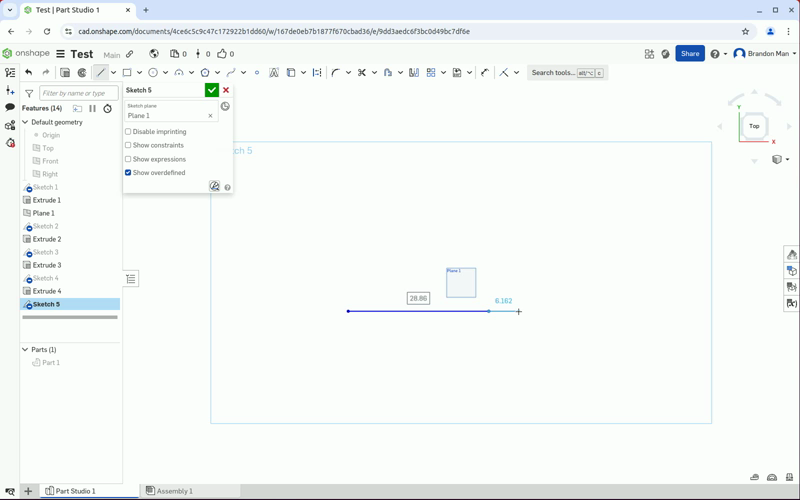
mouse_move(488, 255)
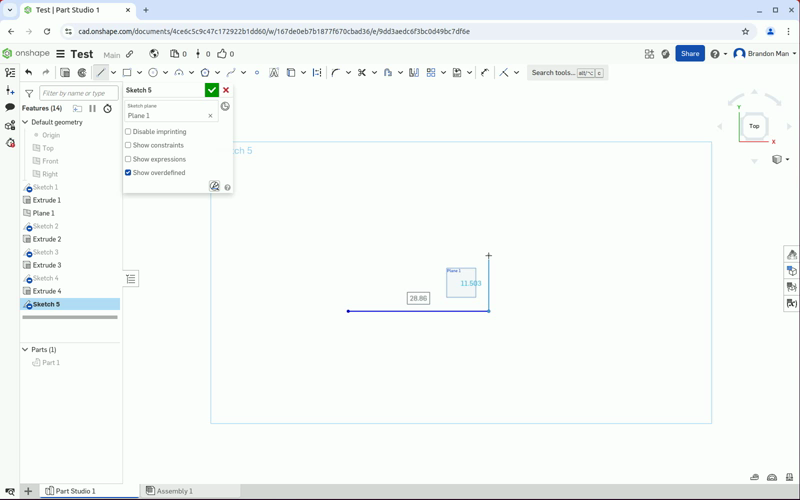
click(488, 255)
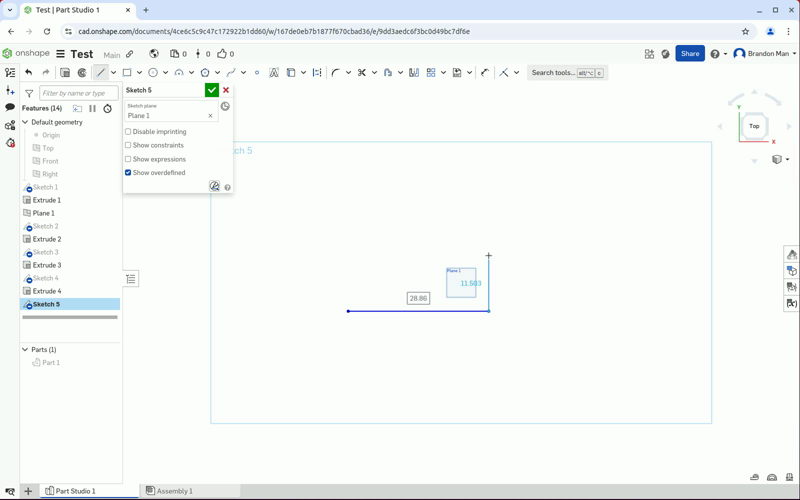
key_up(shift)
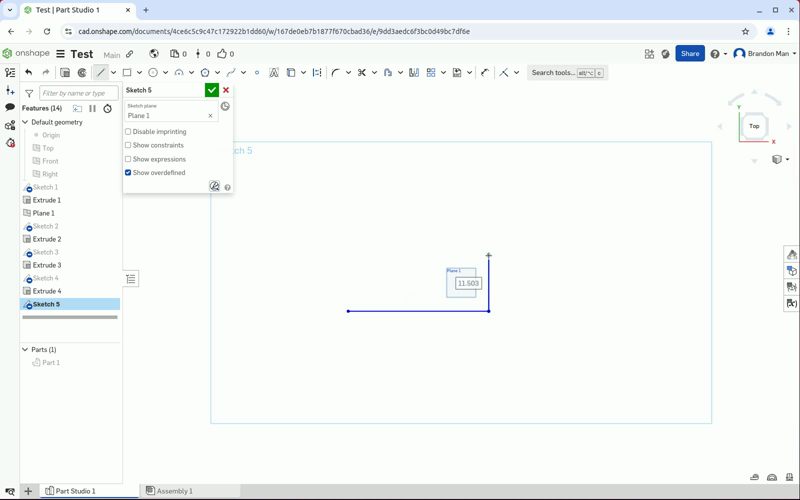
key_down(shift)
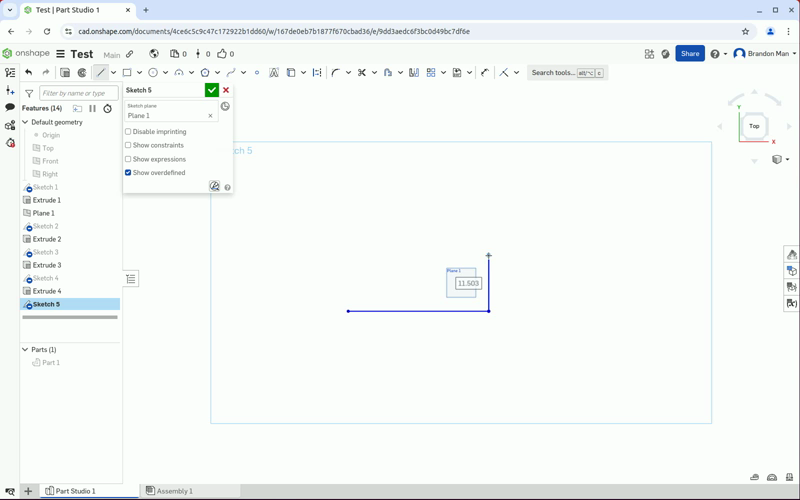
mouse_move(348, 255)
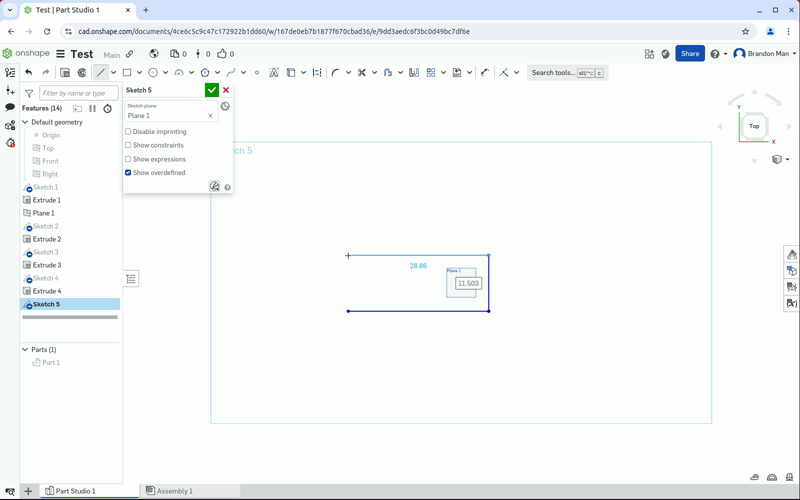
click(348, 255)
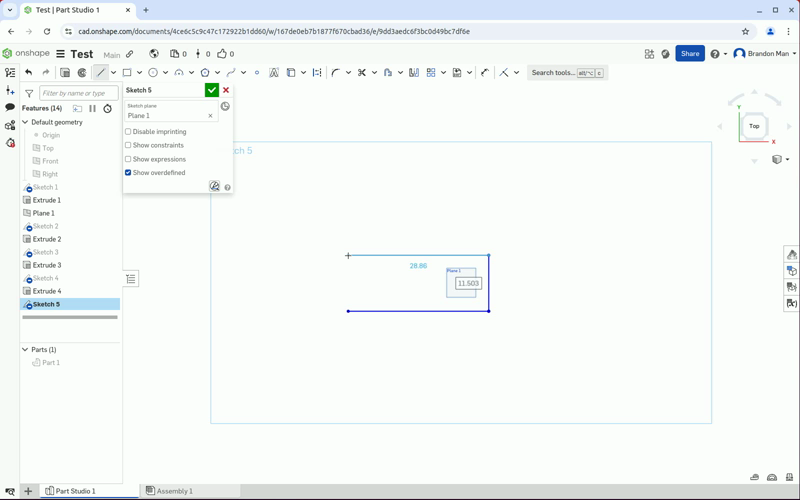
key_up(shift)
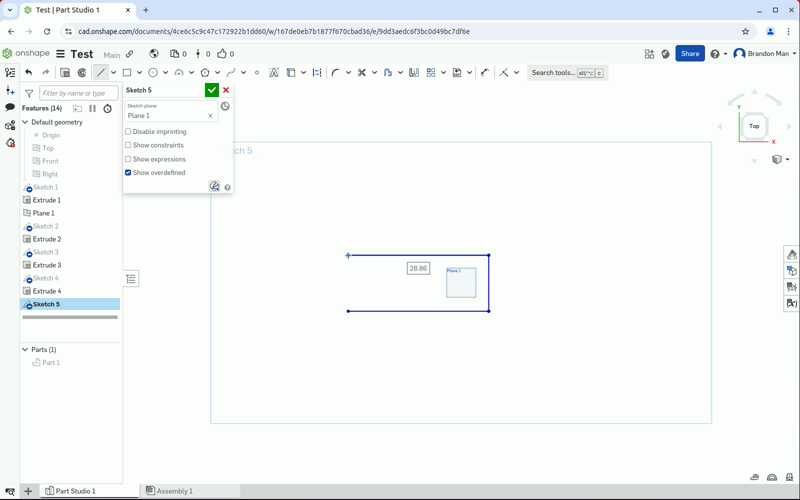
mouse_move(378, 255)
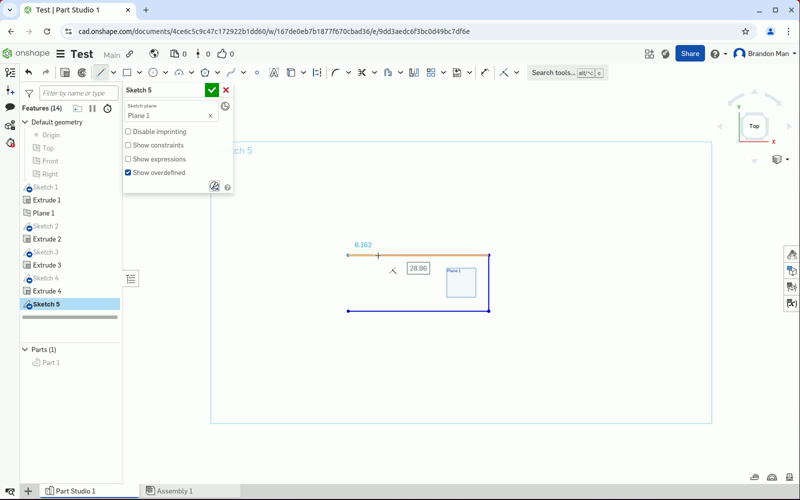
key_down(shift)
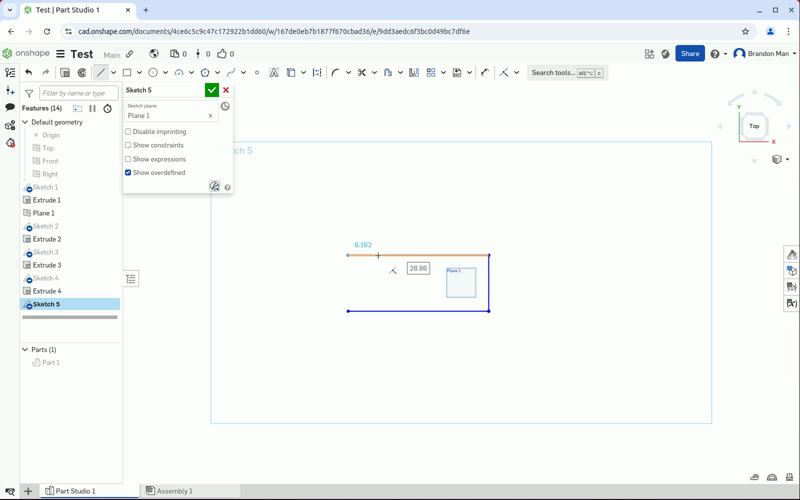
mouse_move(348, 311)
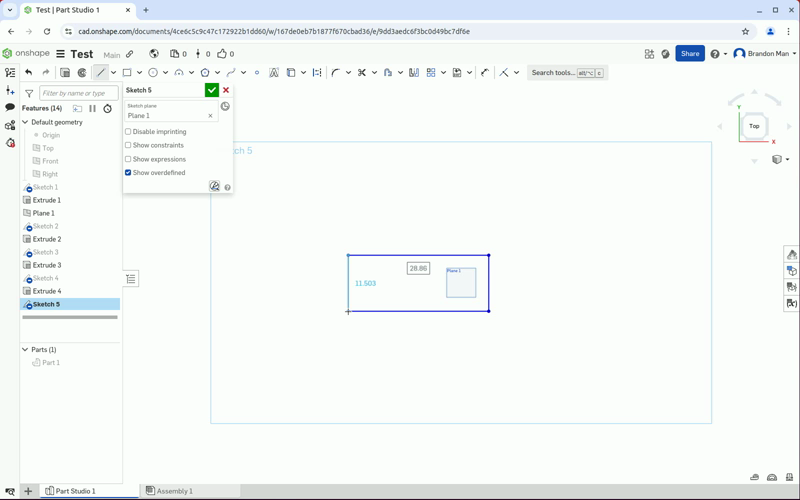
key_up(shift)
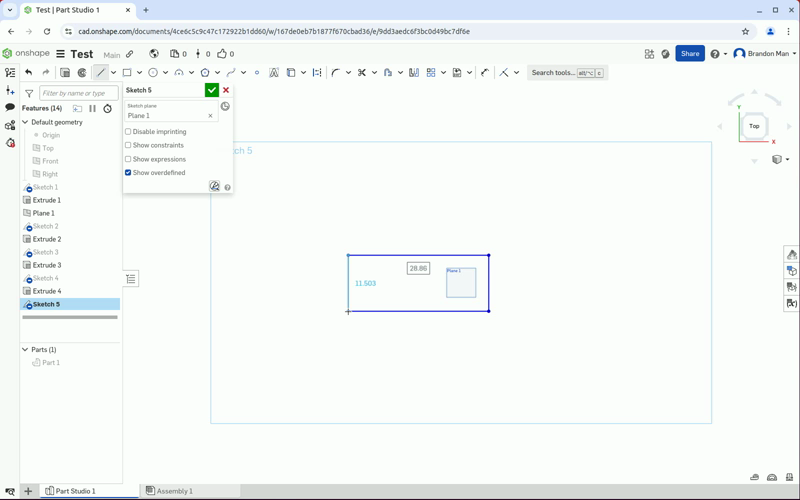
click(348, 311)
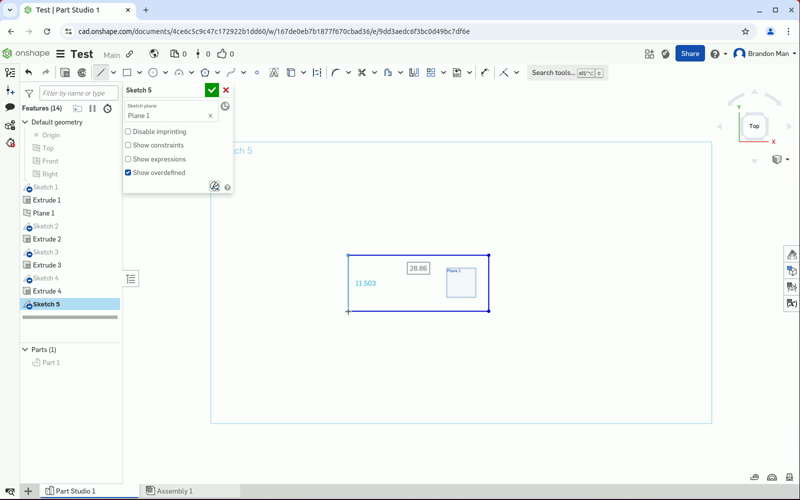
key(esc)
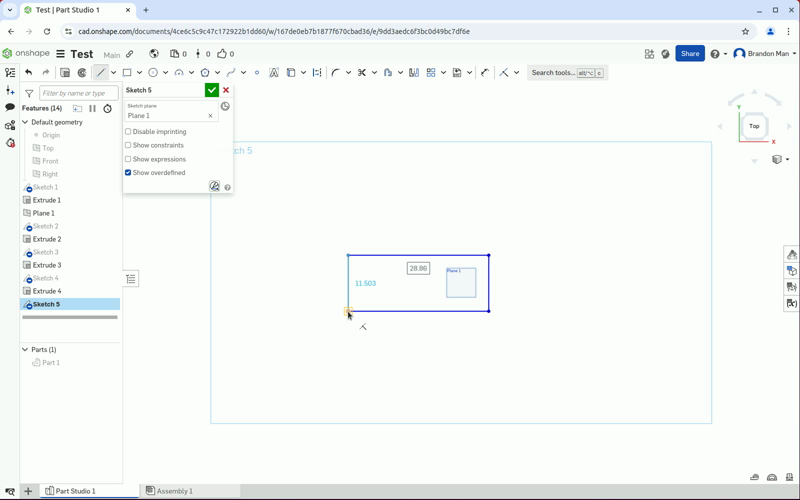
mouse_move(379, 302)
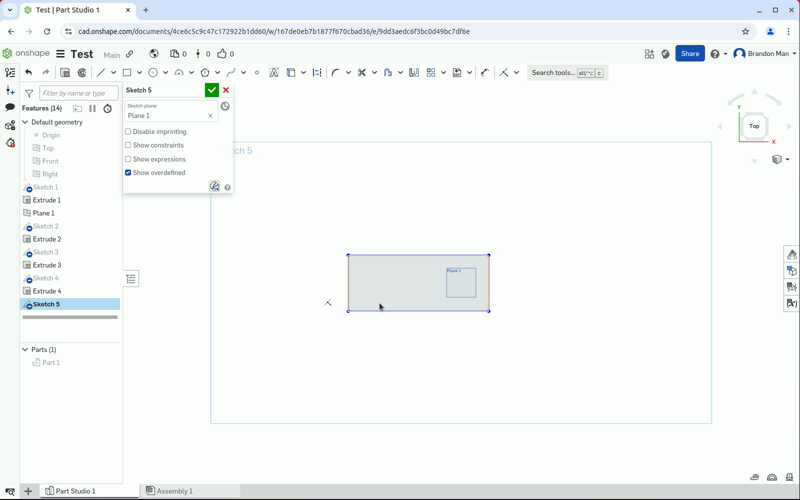
click(379, 302)
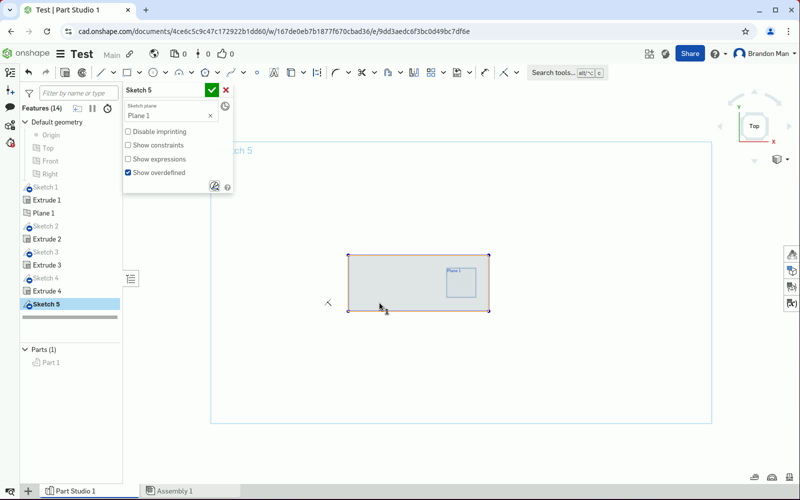
mouse_move(73, 352)
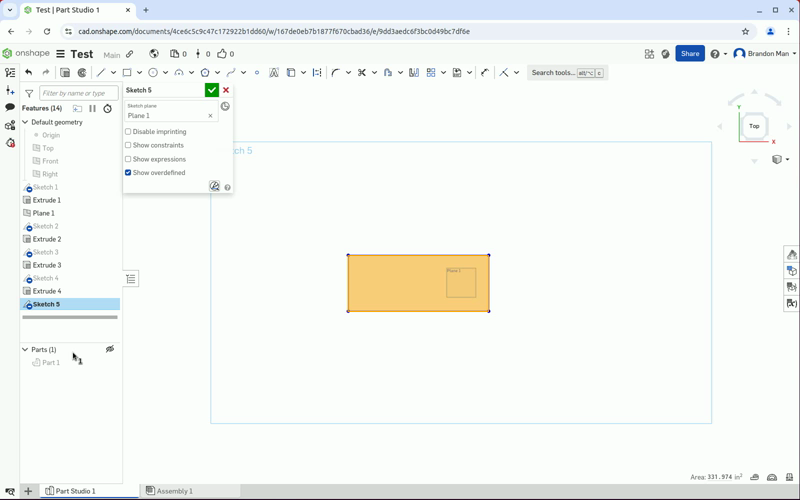
key(shift+y)
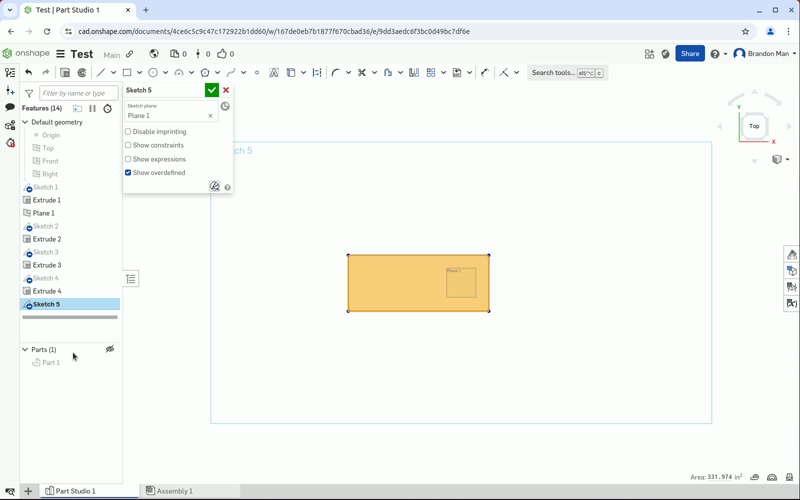
key(shift+e)
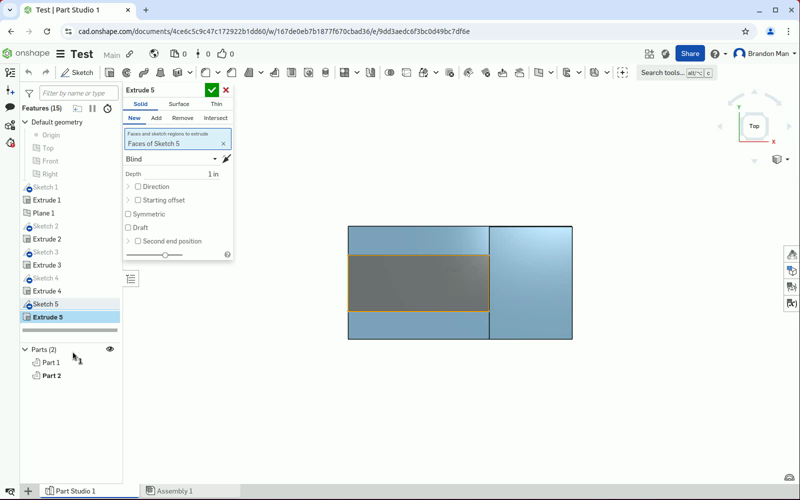
mouse_move(143, 106)
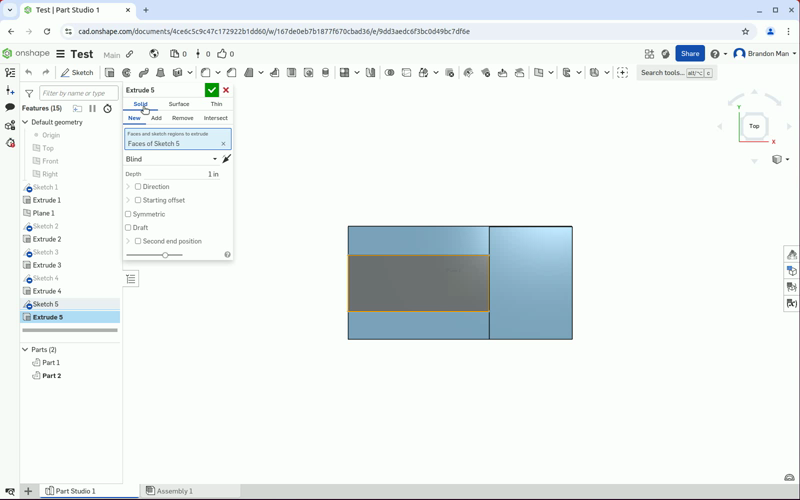
click(143, 106)
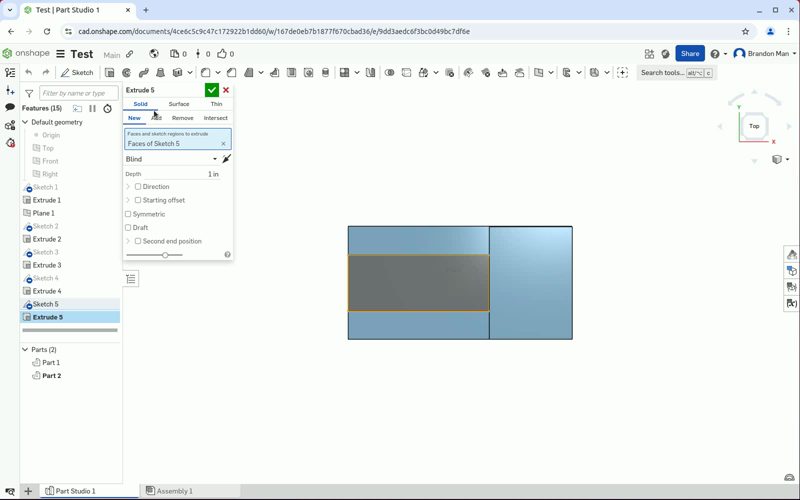
mouse_move(186, 120)
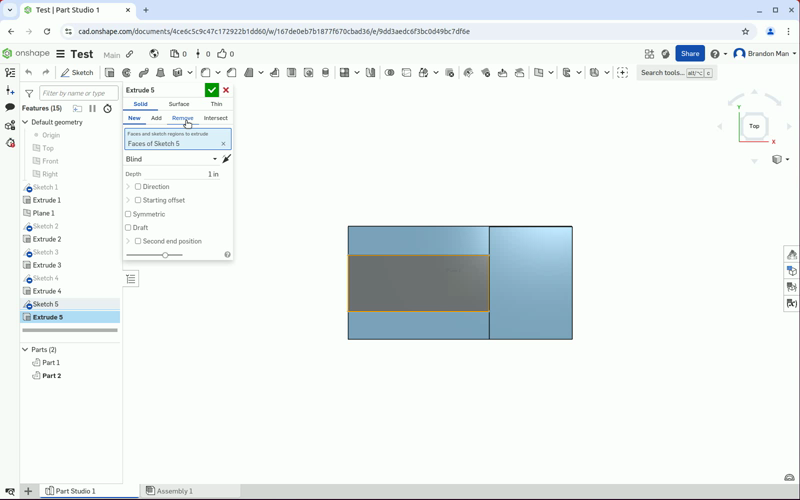
click(186, 120)
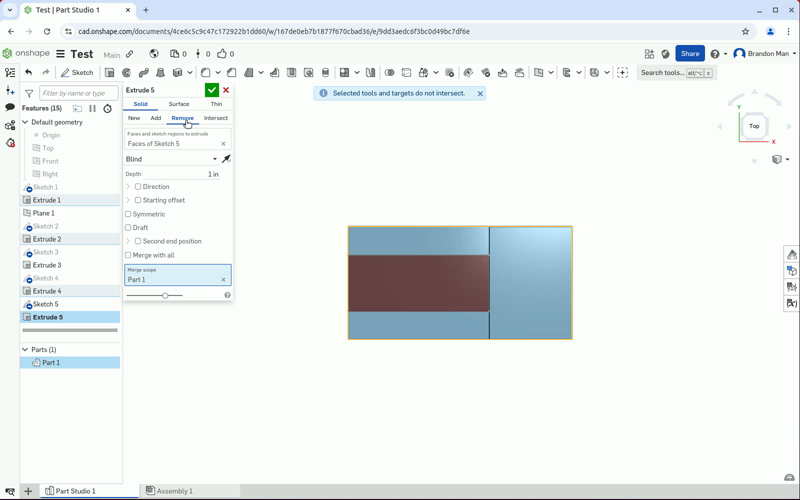
key(tab, 4)
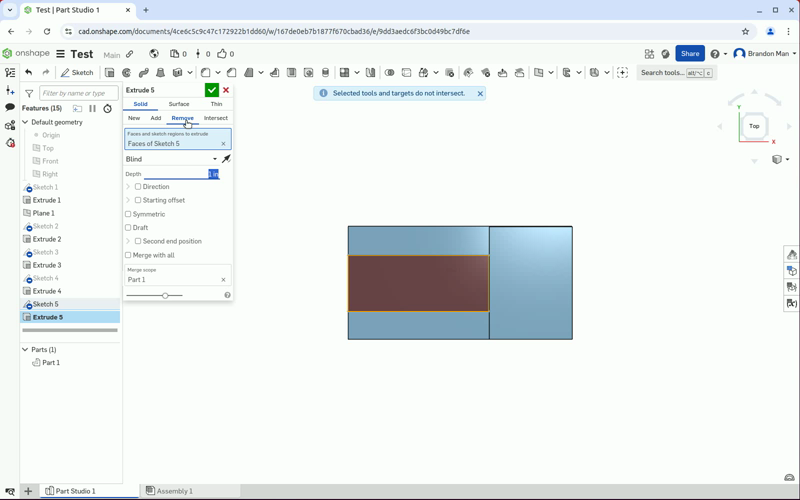
text(5.777)
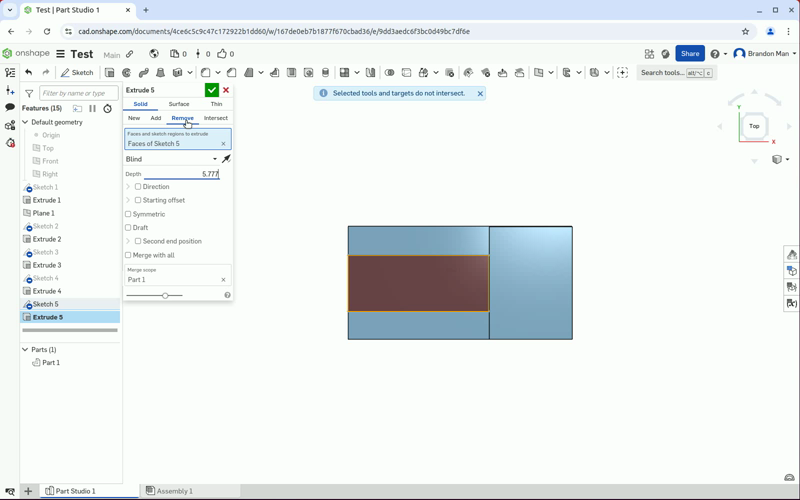
key(tab, 6)
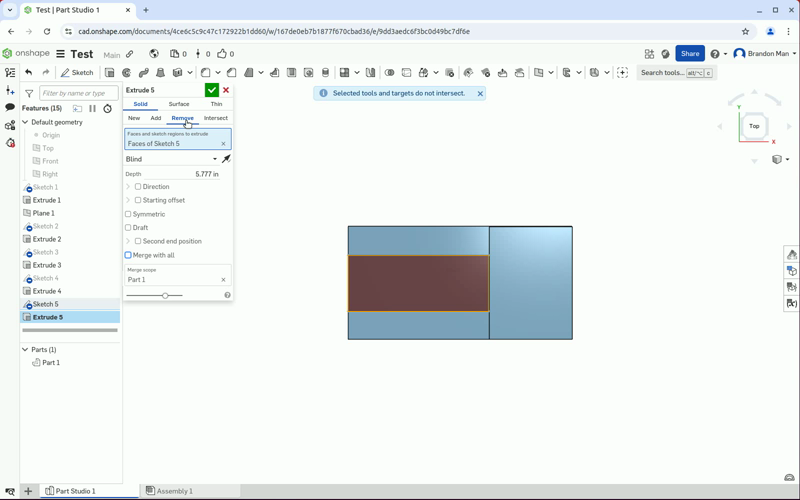
key(space)
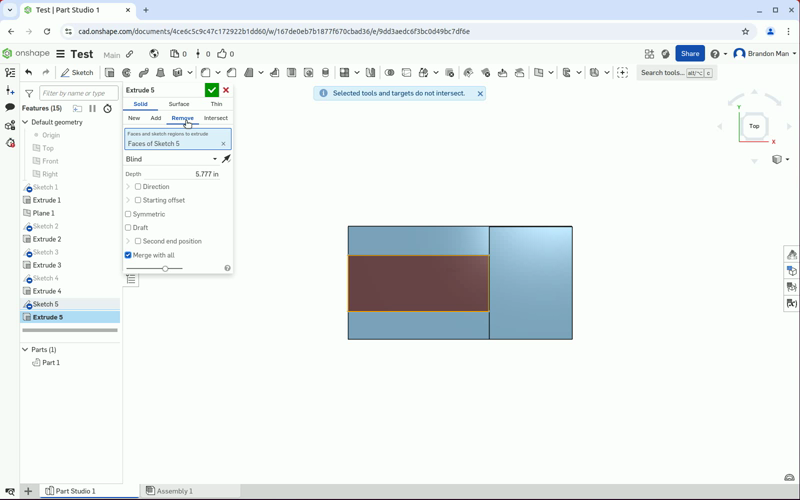
key(enter)
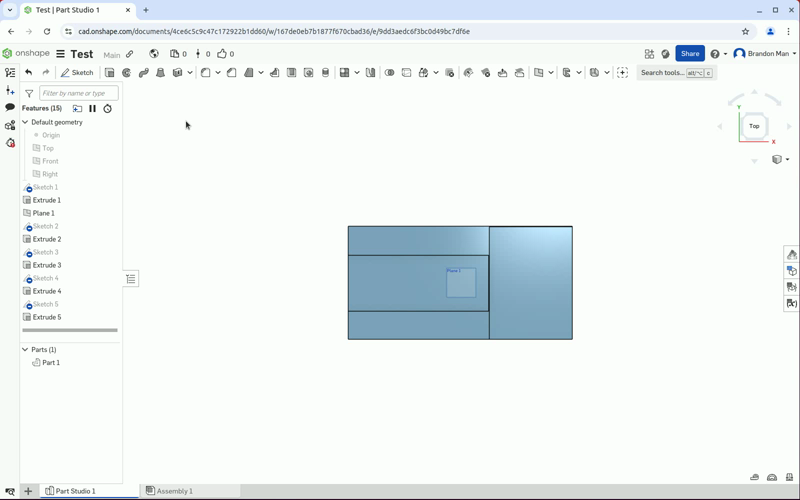
key(shift+h)
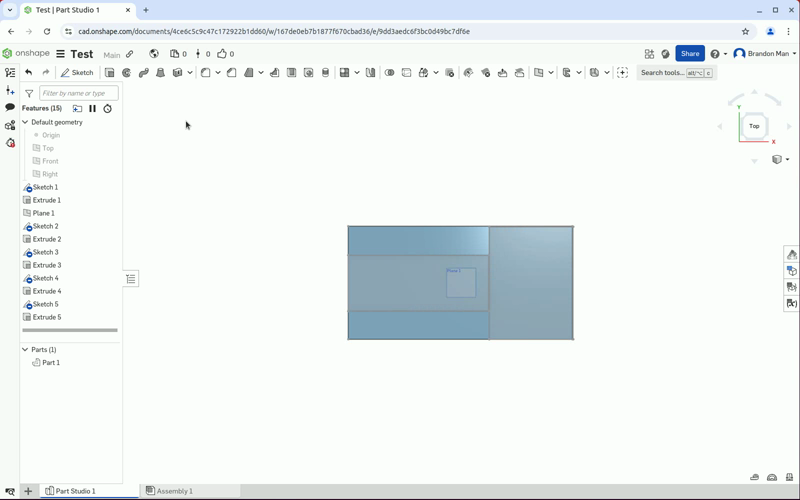
key(shift+h)
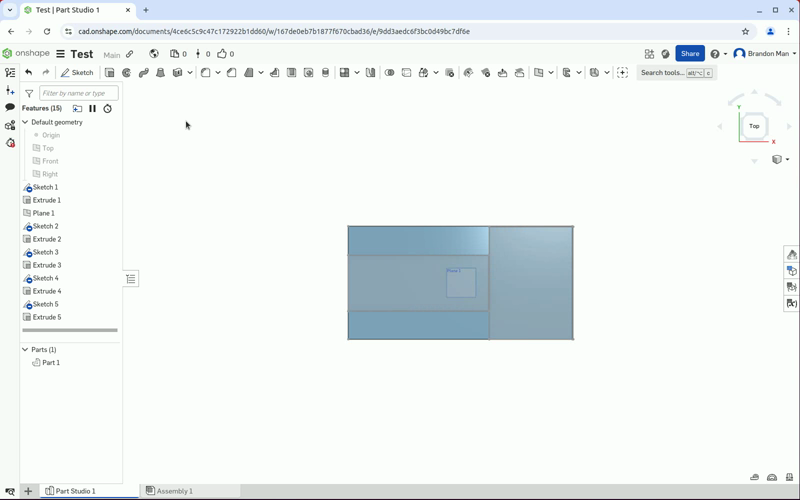
key(shift+7)
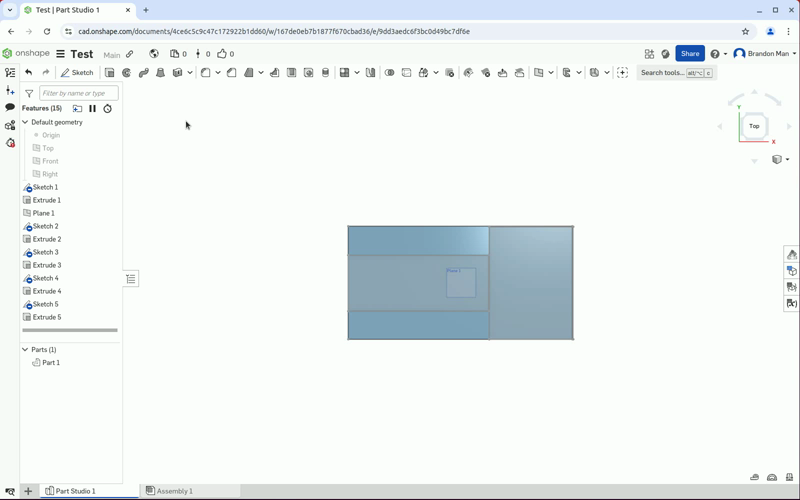
key(up, 3)
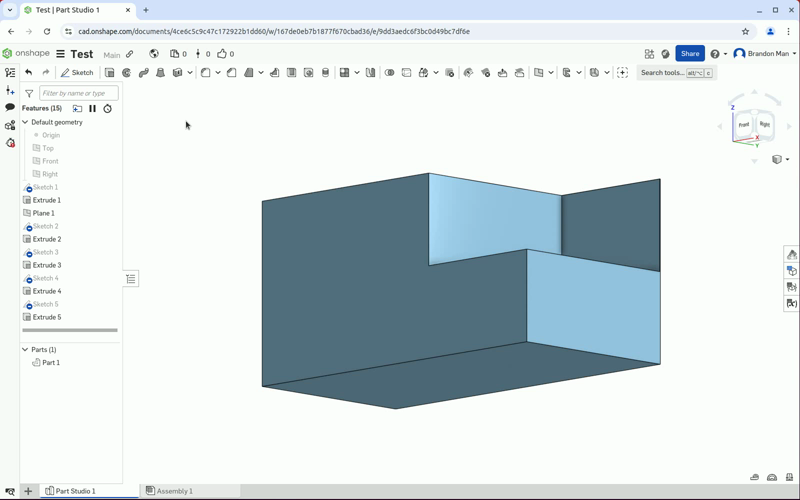
key(left, 3)
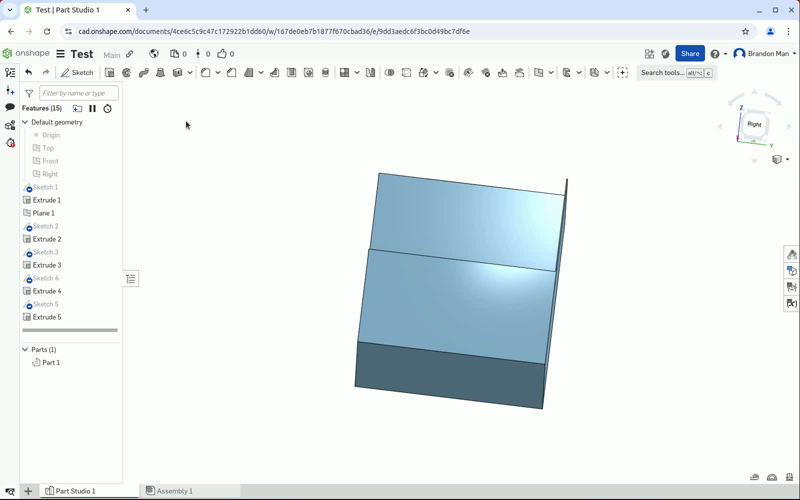
key(right, 3)
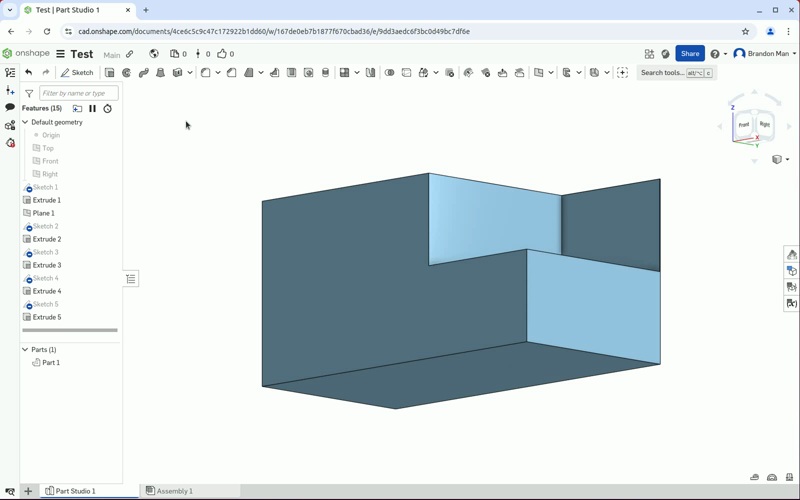
key(down, 3)
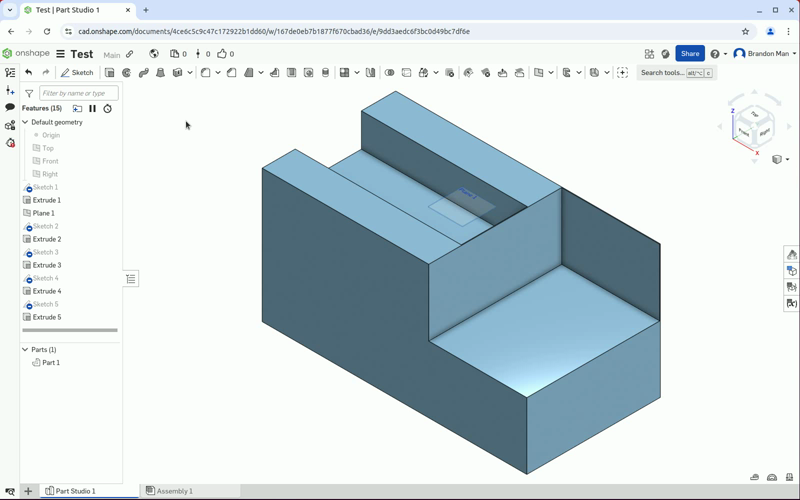
mouse_move(73, 189)
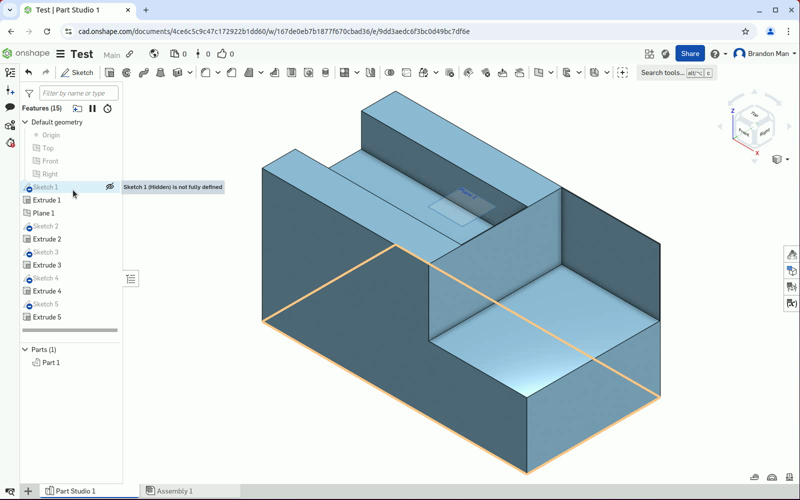
click(73, 189)